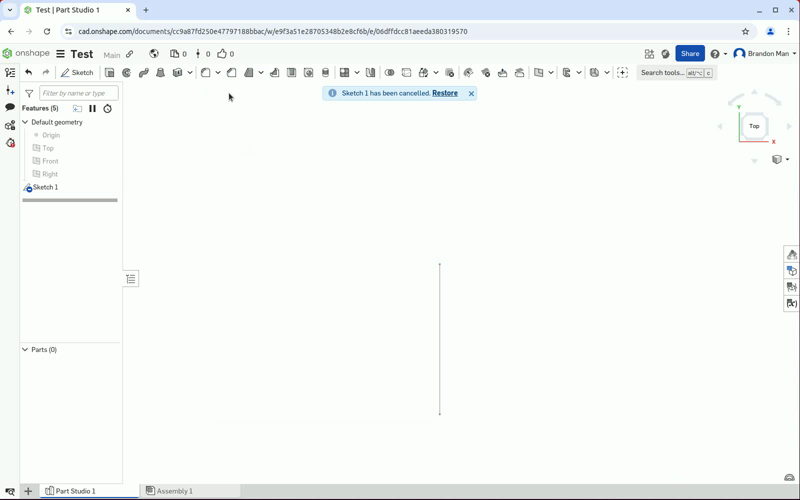
key(shift+h)
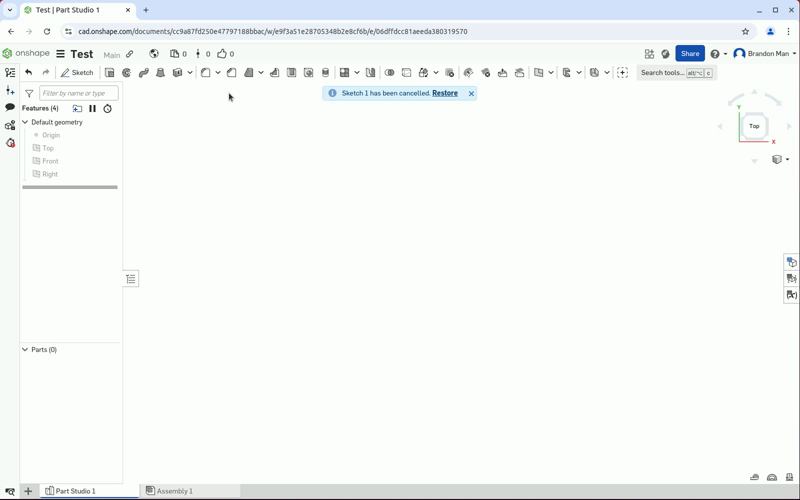
mouse_move(73, 352)
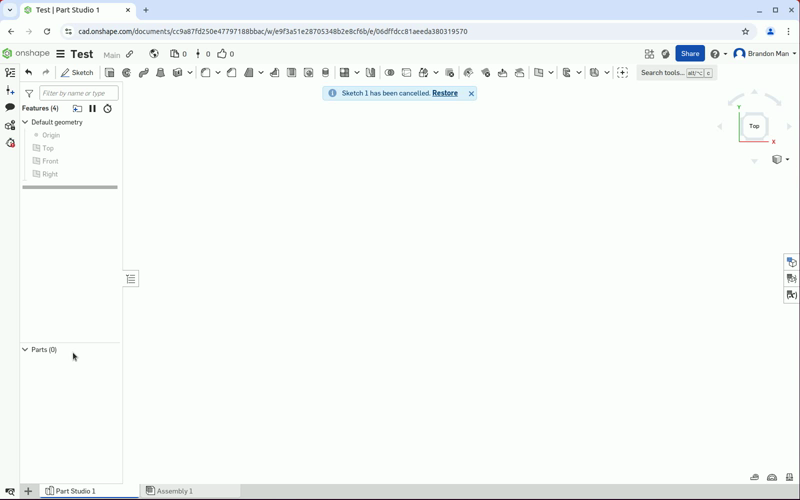
key(y)
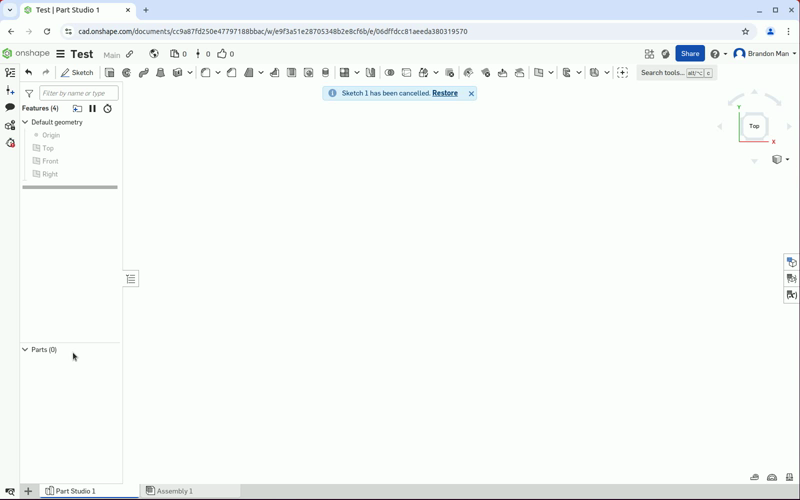
key(shift+p)
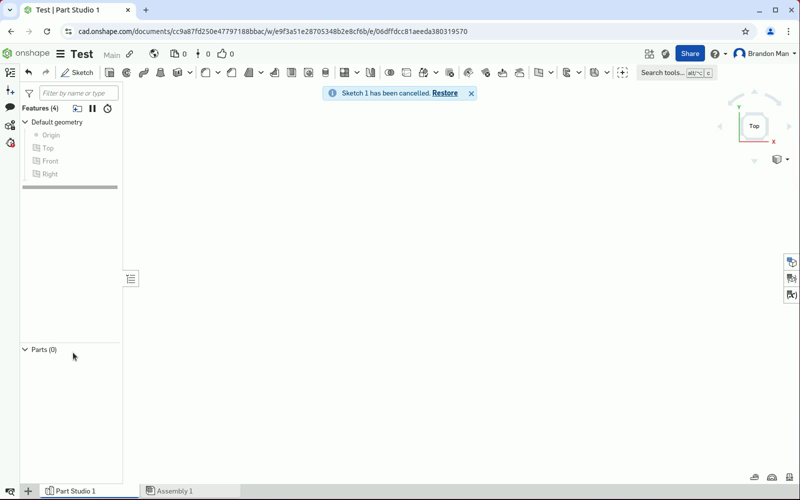
key(space)
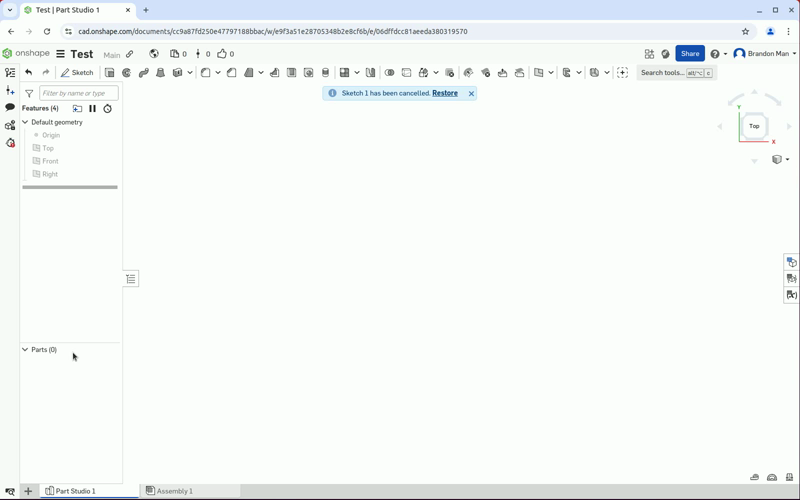
key_down(shift)
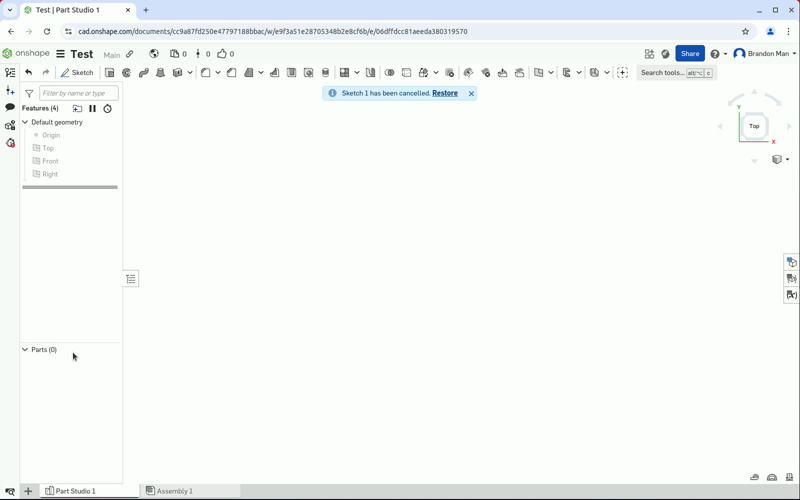
key(up)
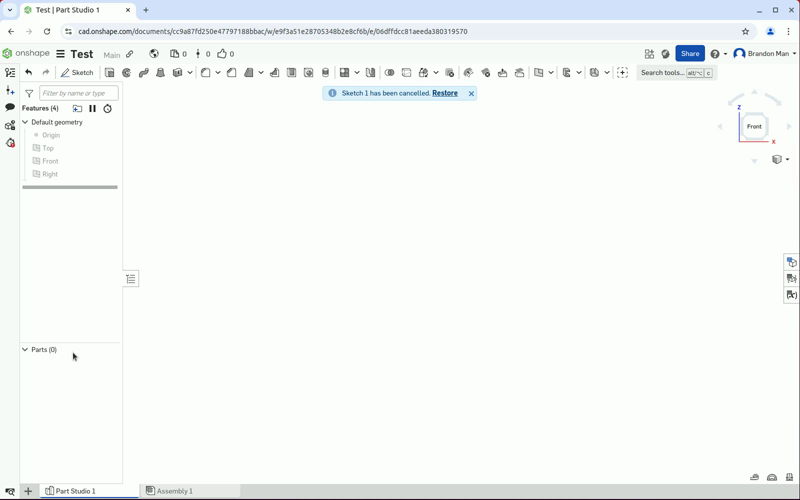
key_up(shift)
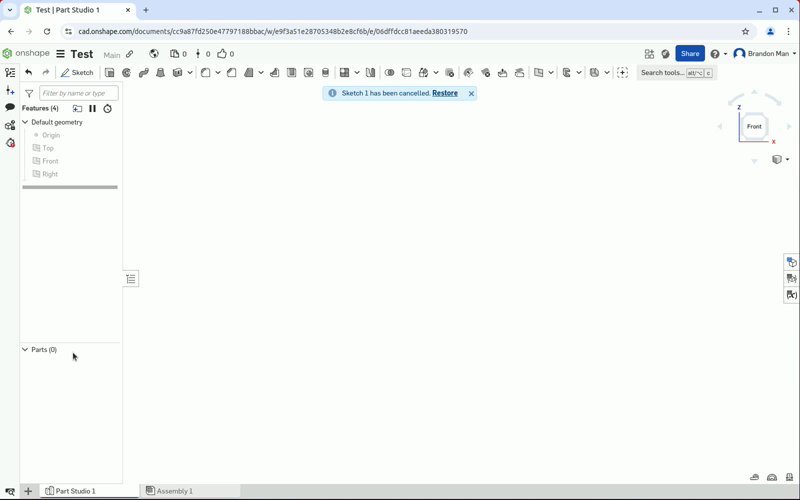
mouse_move(73, 352)
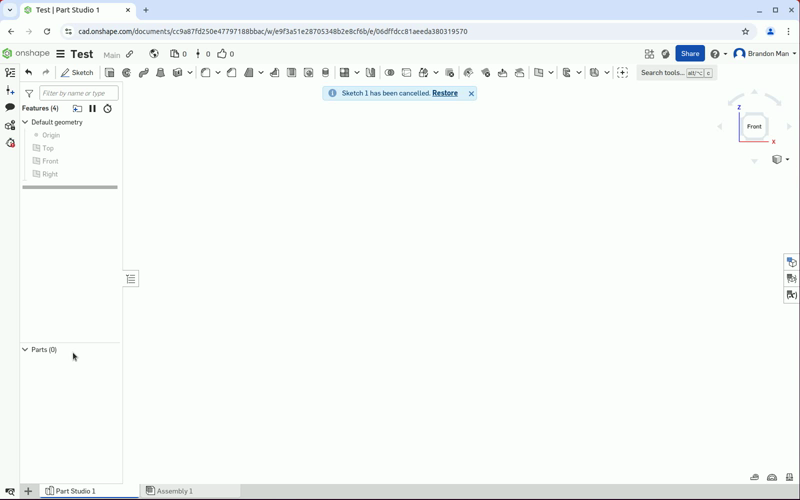
key(shift+y)
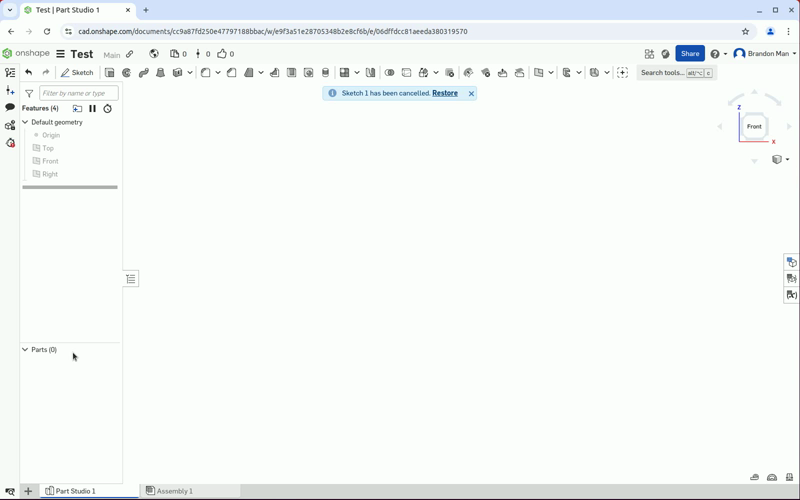
key(shift+s)
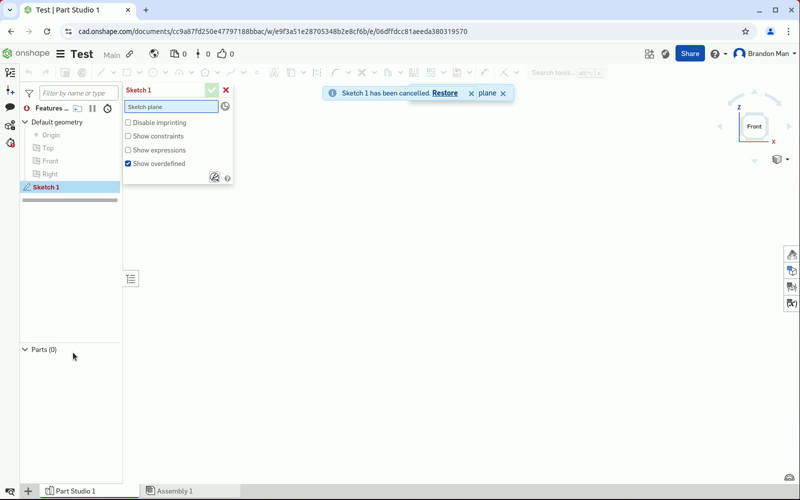
mouse_move(73, 163)
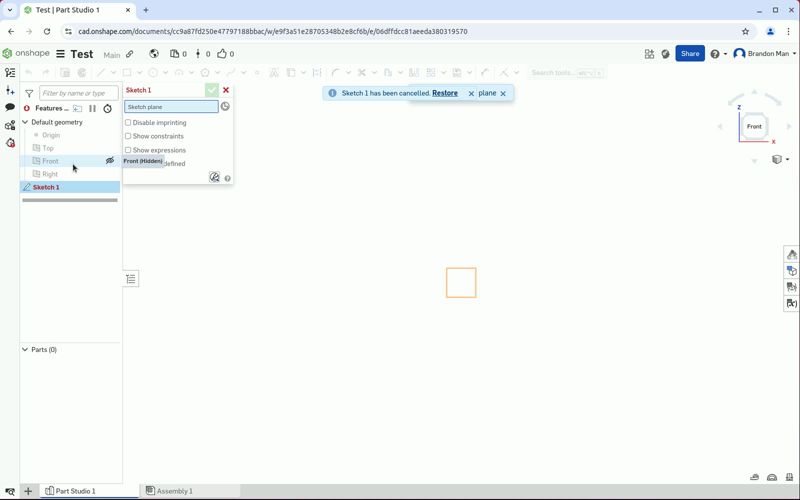
click(73, 163)
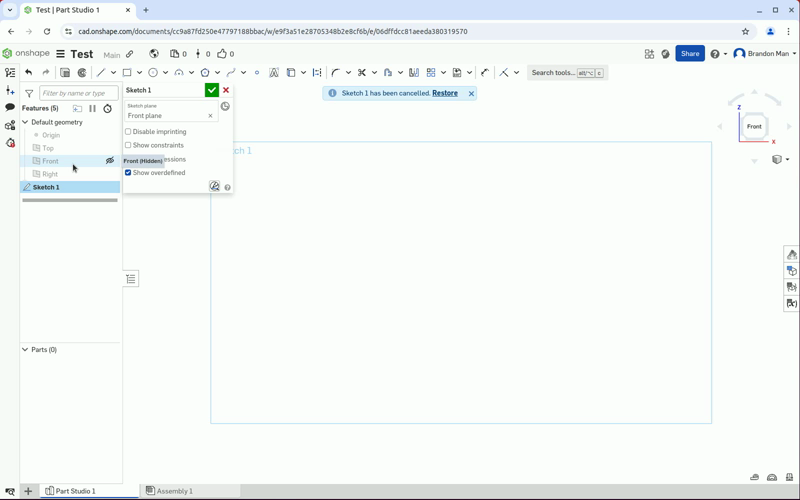
mouse_move(73, 352)
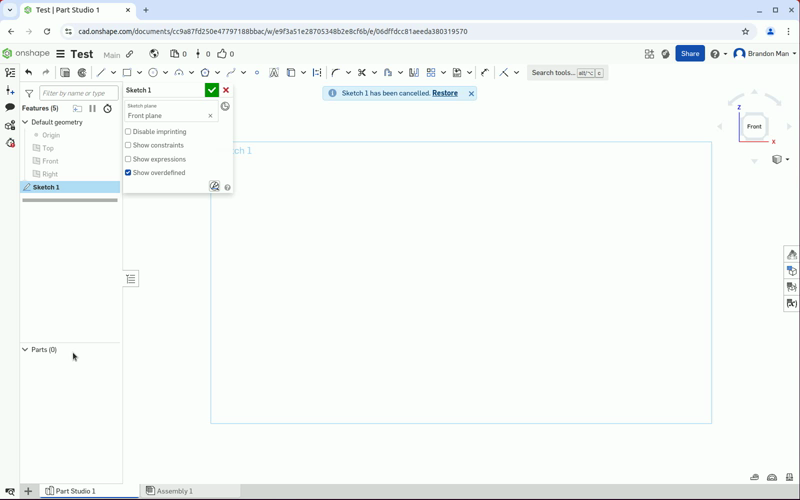
key(y)
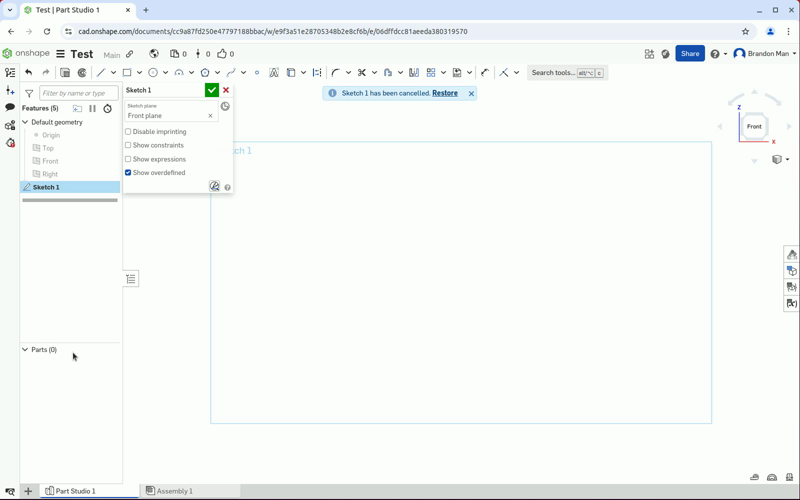
key(l)
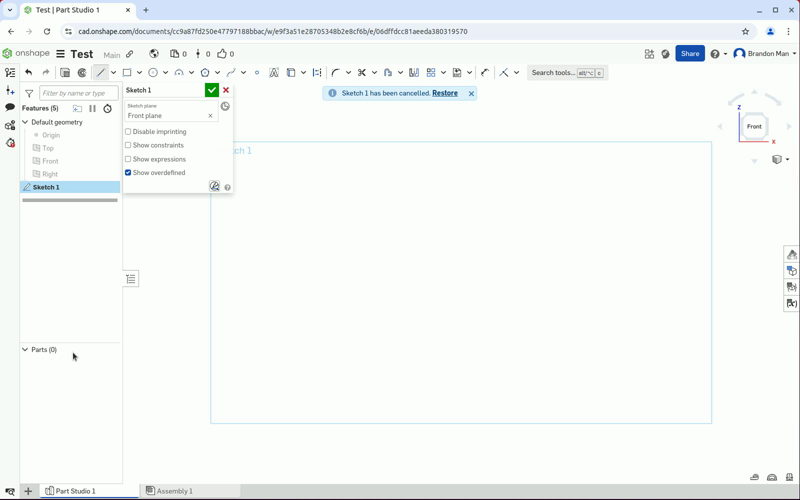
key_down(shift)
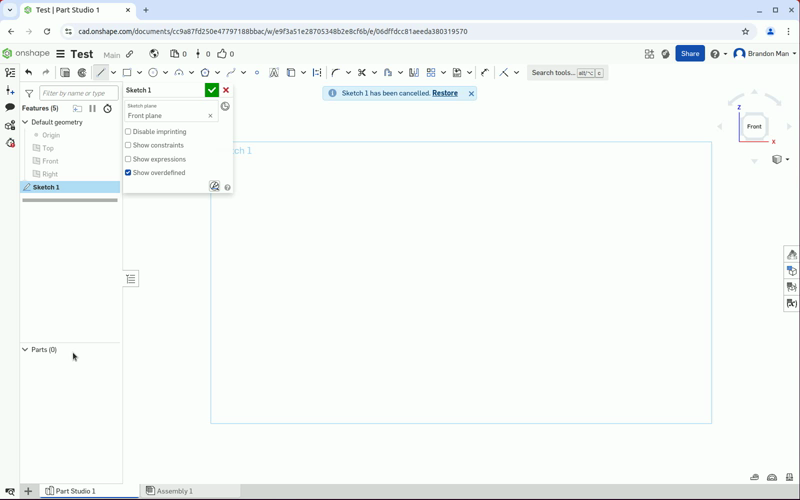
mouse_move(368, 288)
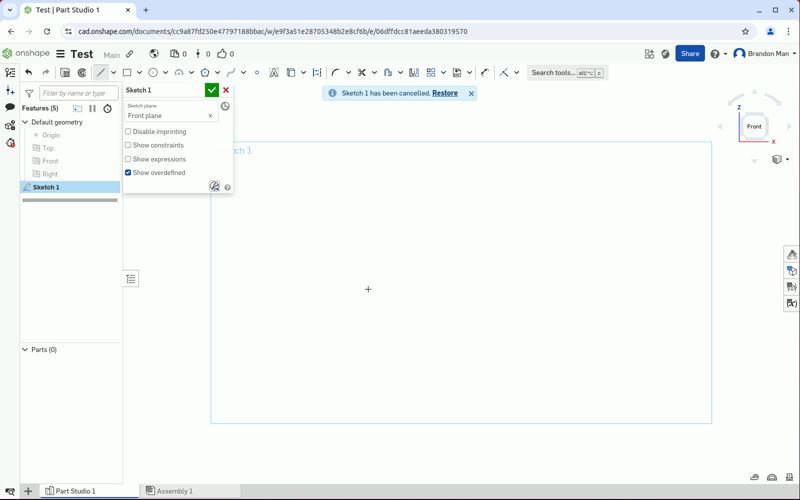
click(368, 288)
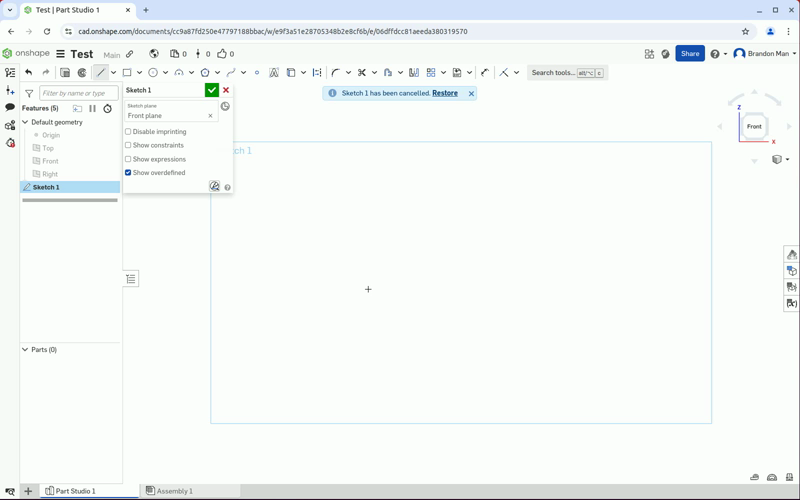
key_up(shift)
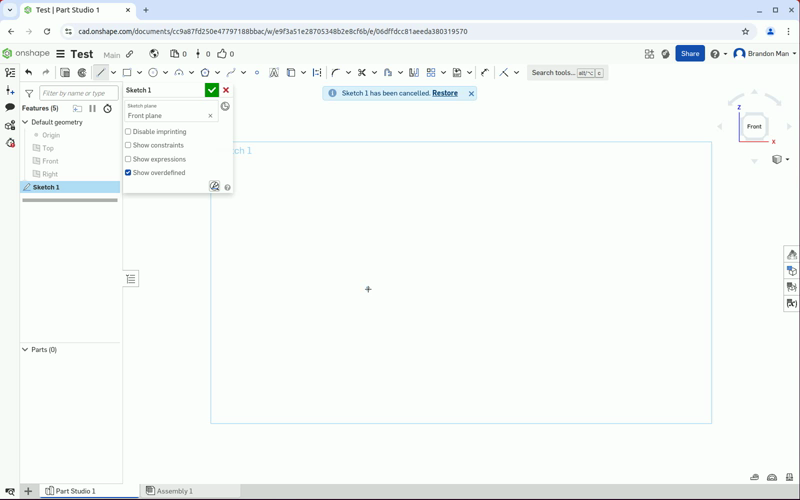
key_down(shift)
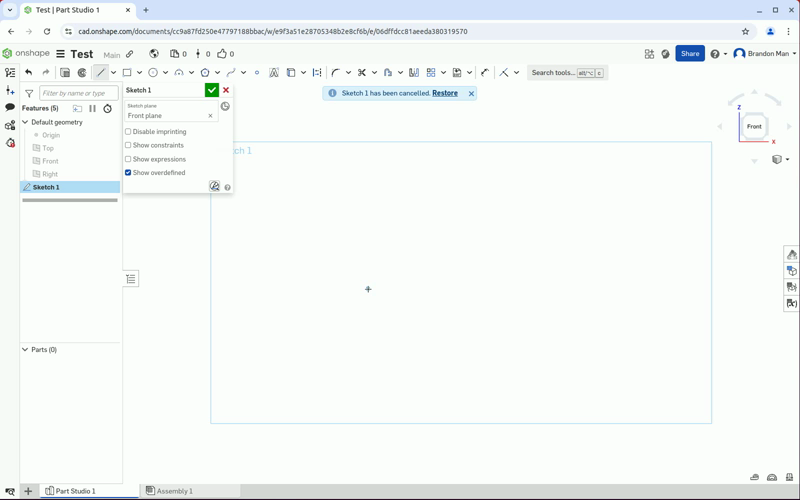
mouse_move(398, 288)
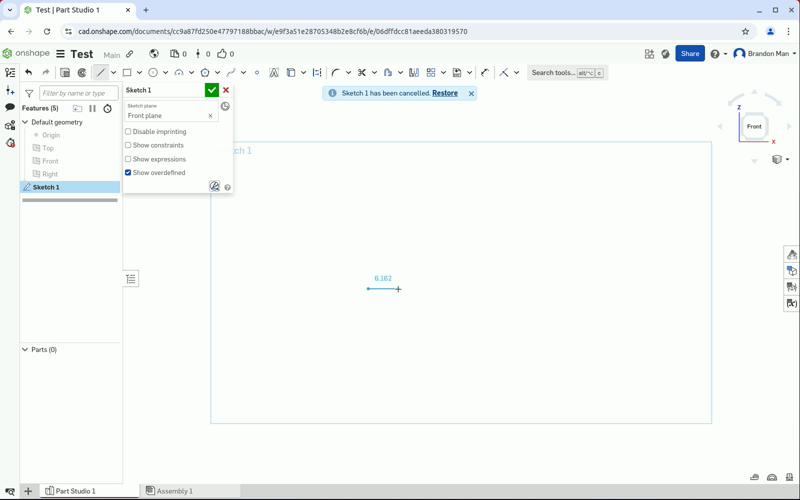
mouse_move(424, 288)
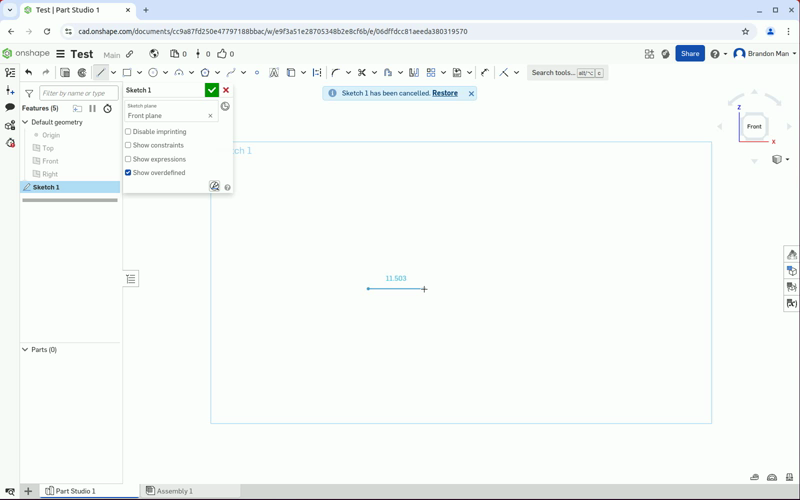
click(424, 288)
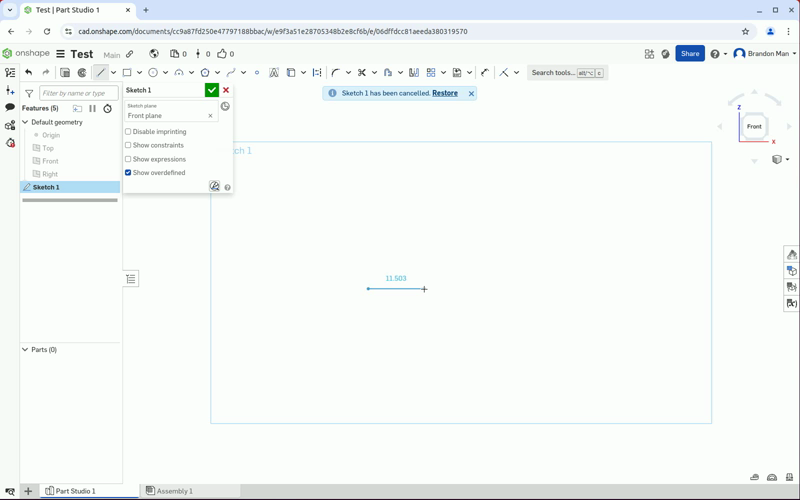
key_up(shift)
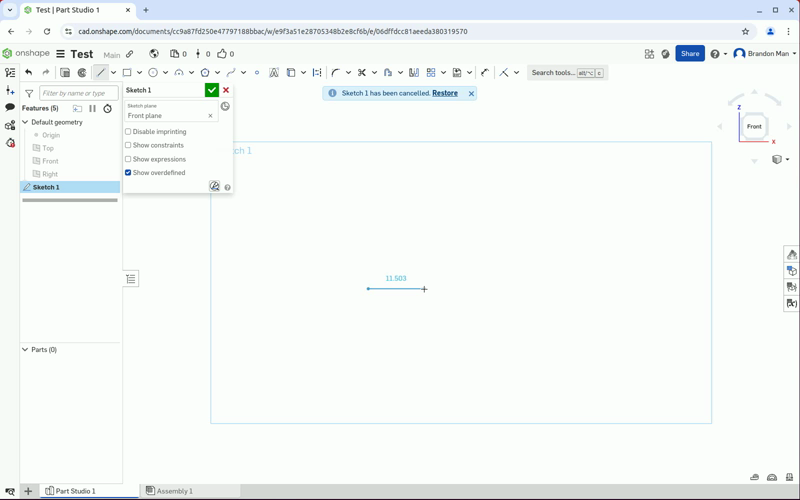
key_down(shift)
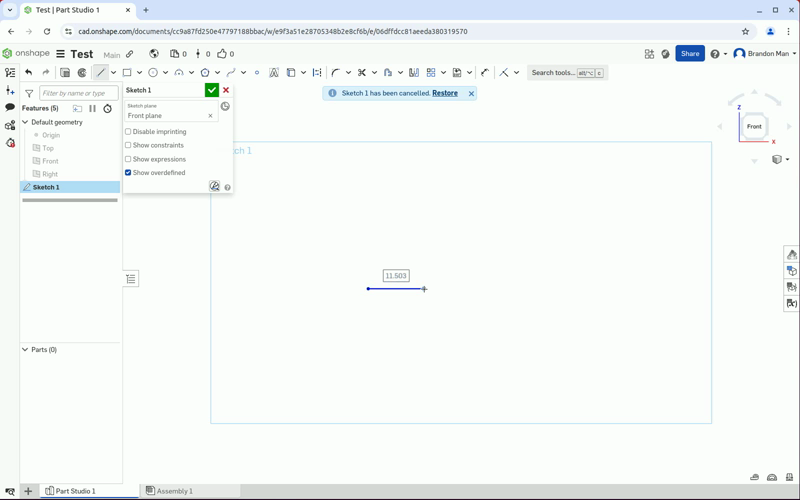
mouse_move(454, 288)
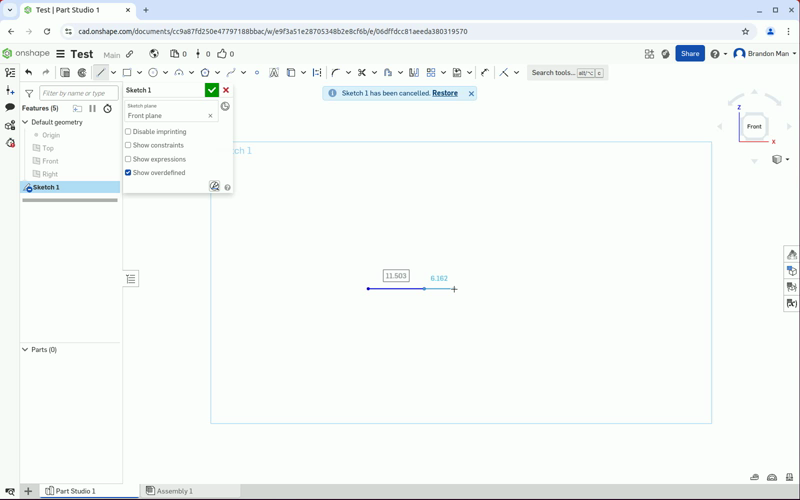
mouse_move(424, 278)
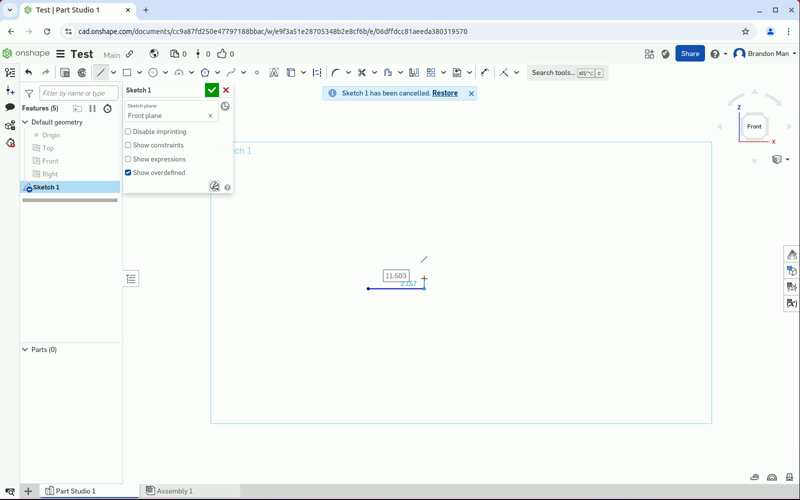
click(424, 278)
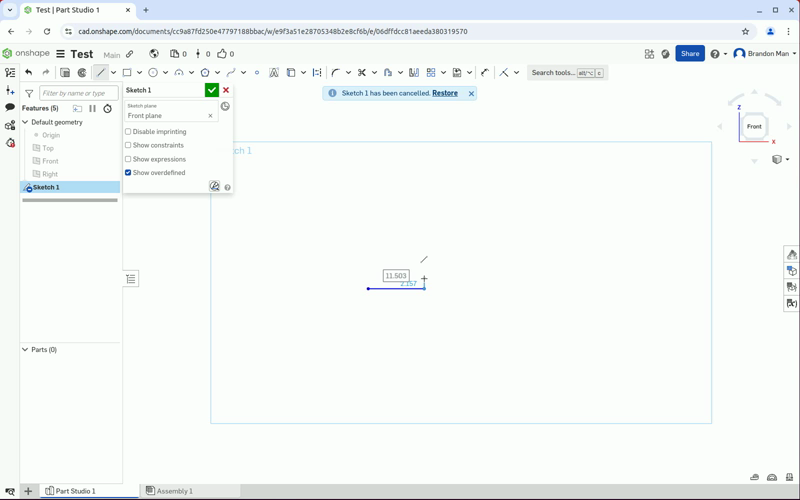
key_up(shift)
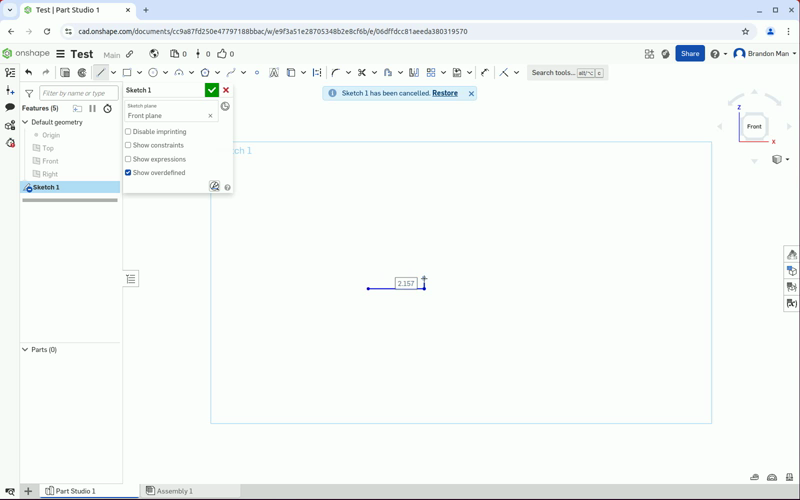
key_down(shift)
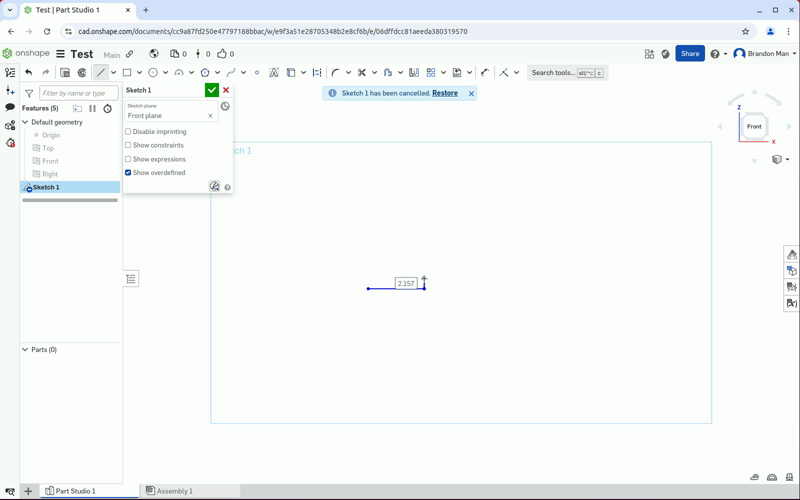
mouse_move(516, 278)
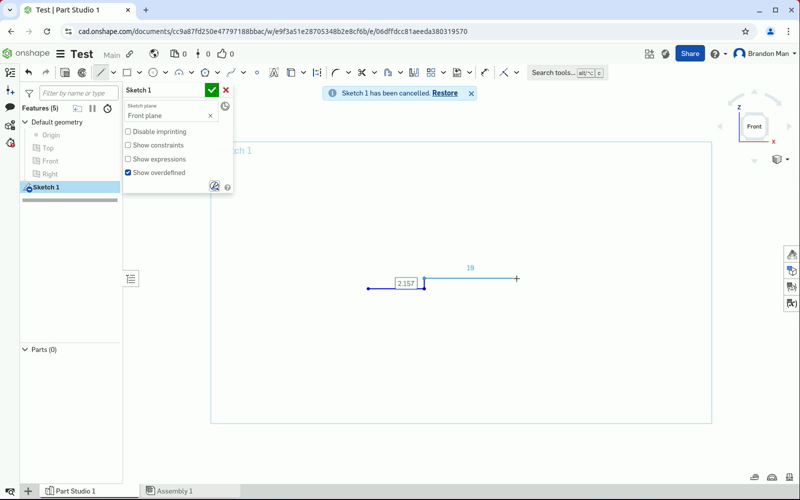
click(516, 278)
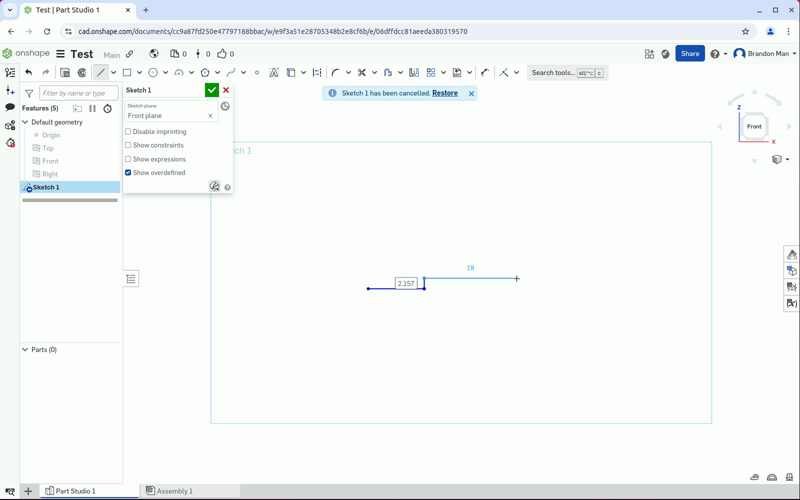
key_up(shift)
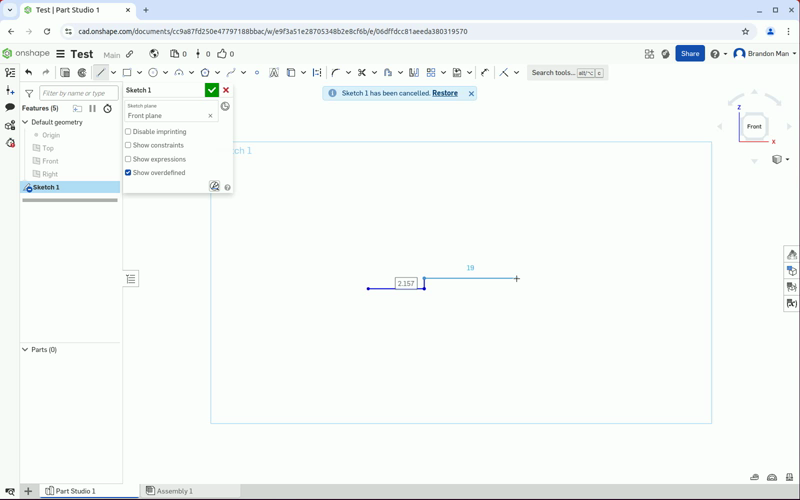
key_down(shift)
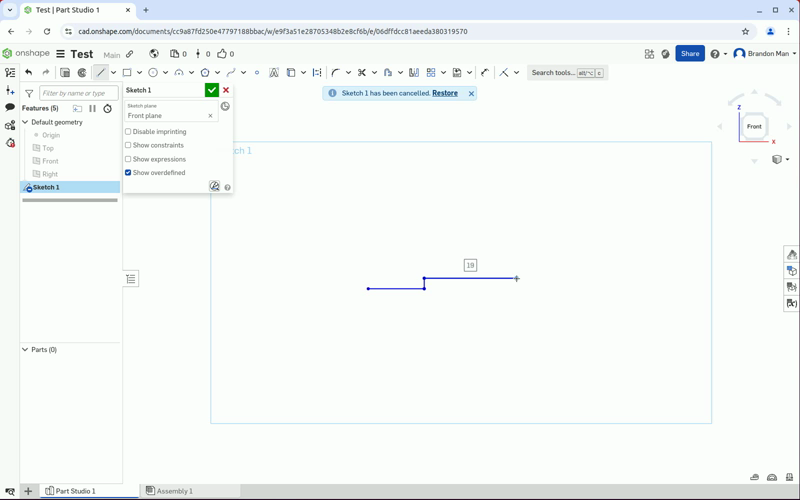
mouse_move(546, 278)
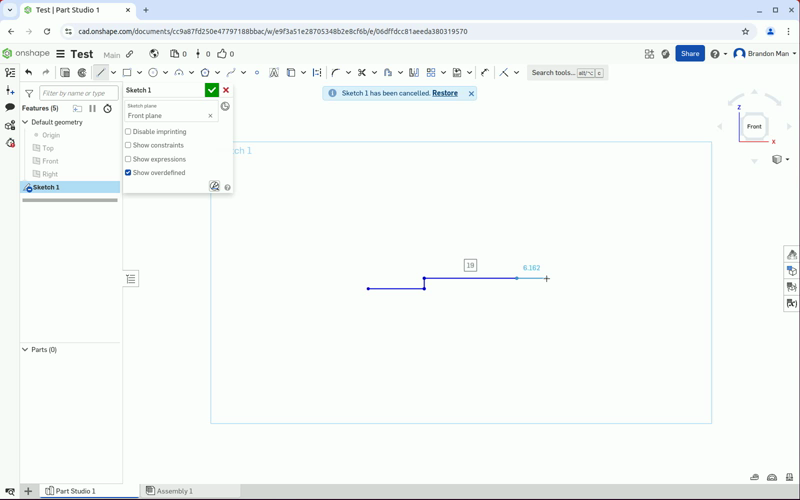
mouse_move(516, 288)
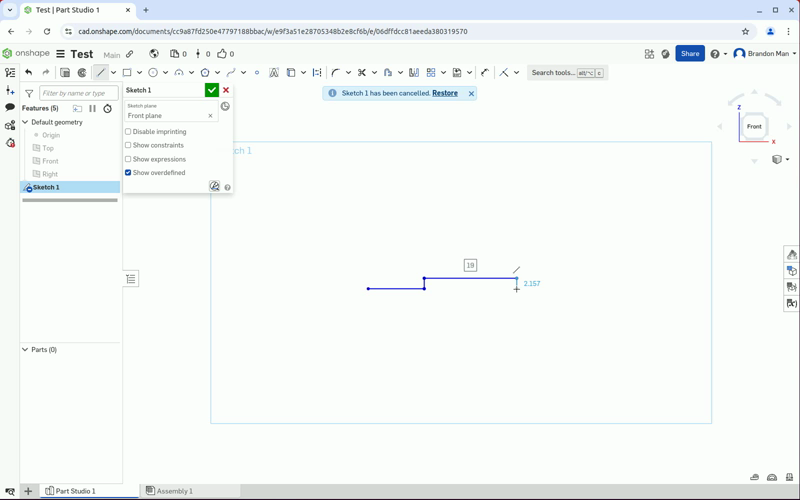
click(516, 288)
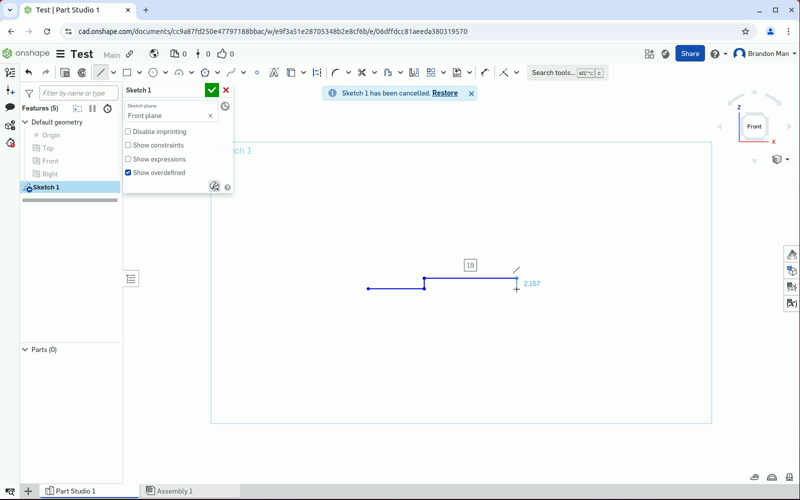
key_up(shift)
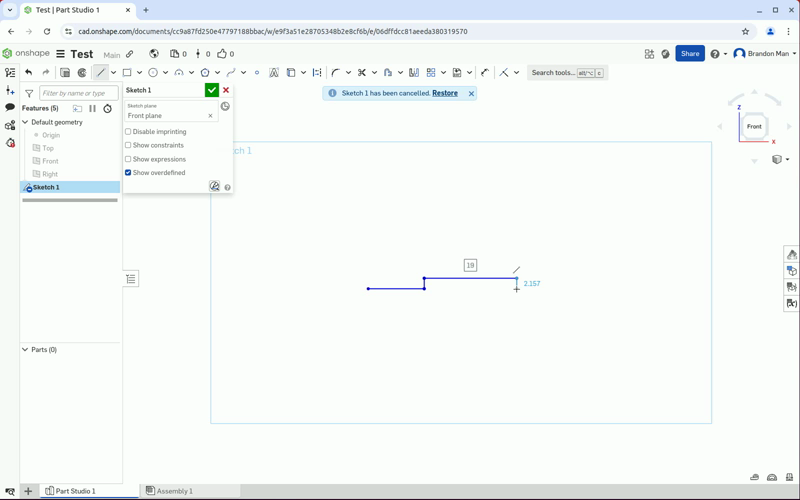
key_down(shift)
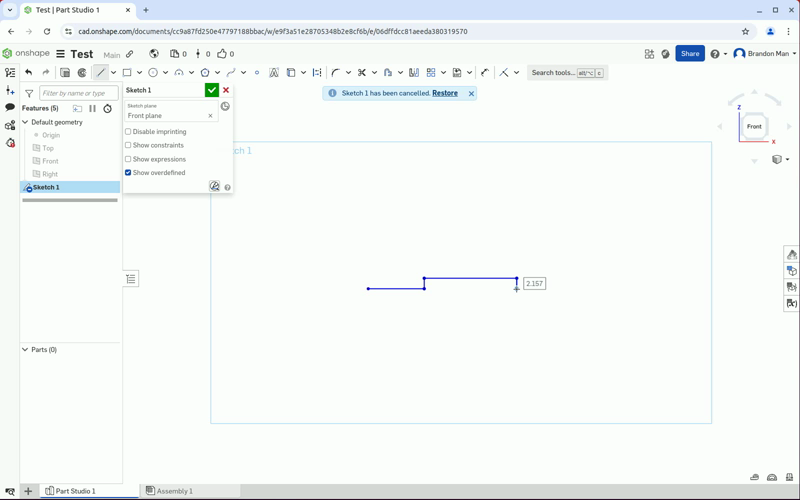
mouse_move(546, 288)
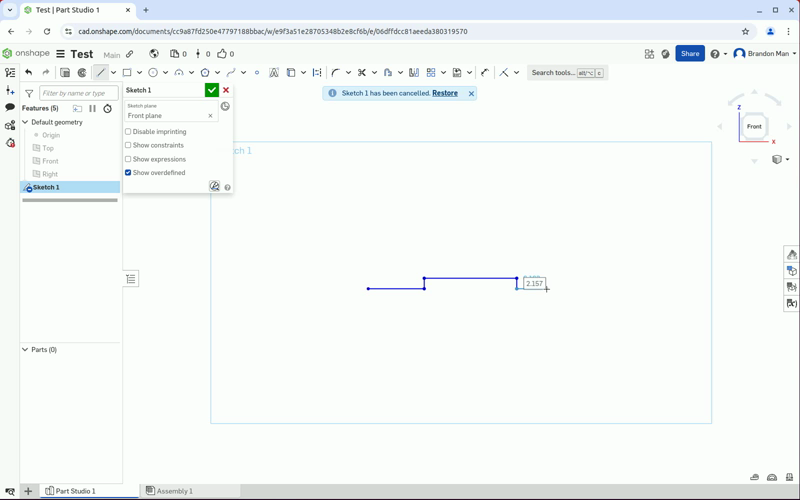
mouse_move(572, 288)
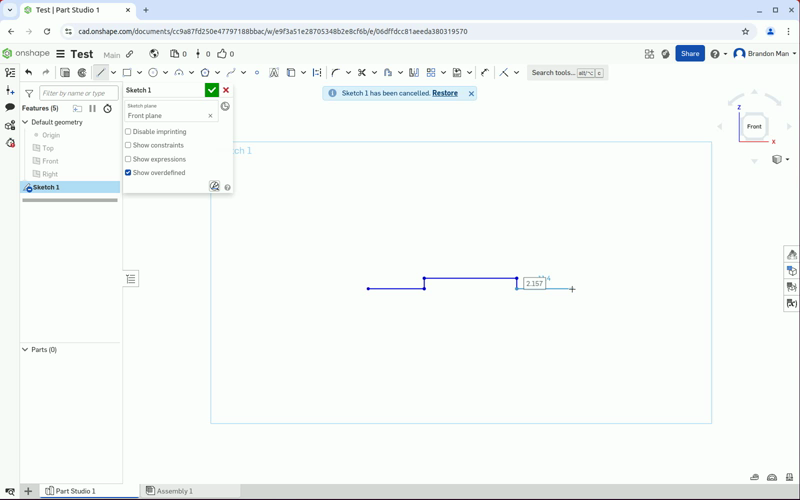
click(572, 288)
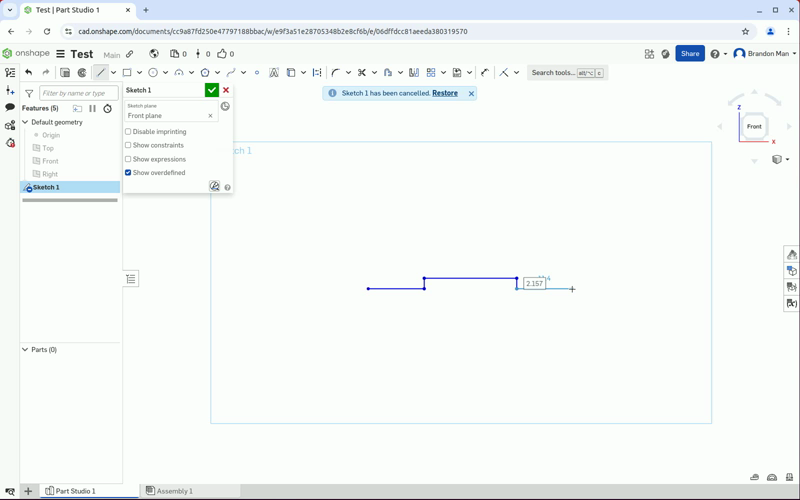
key_up(shift)
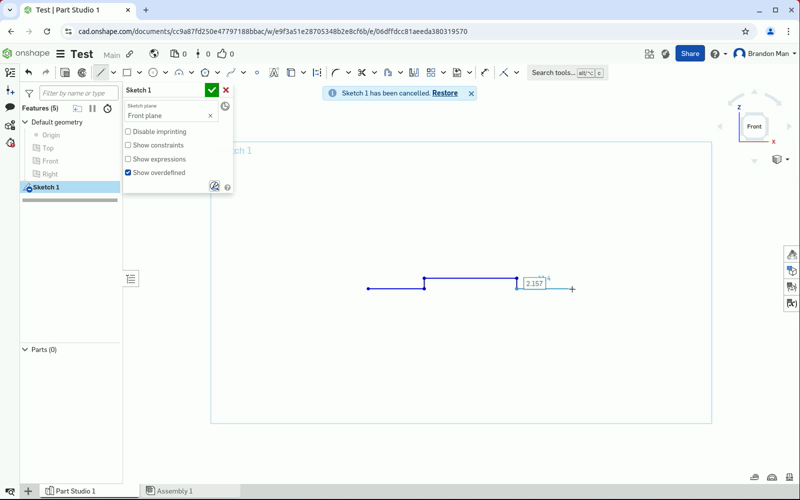
key_down(shift)
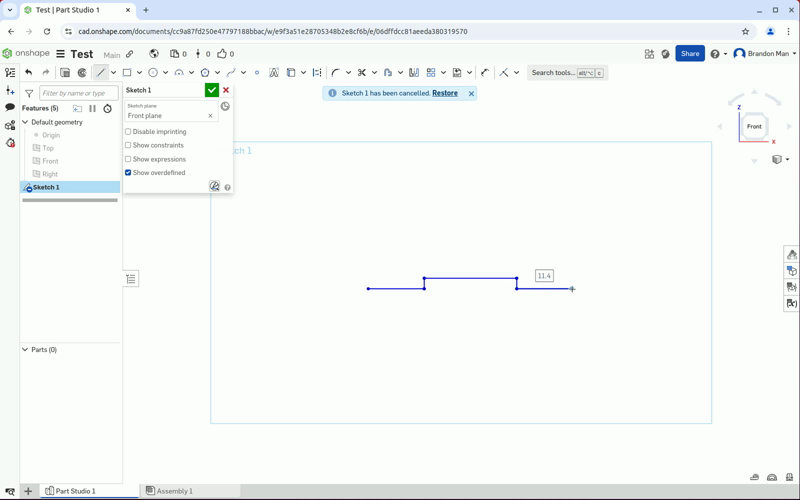
mouse_move(589, 288)
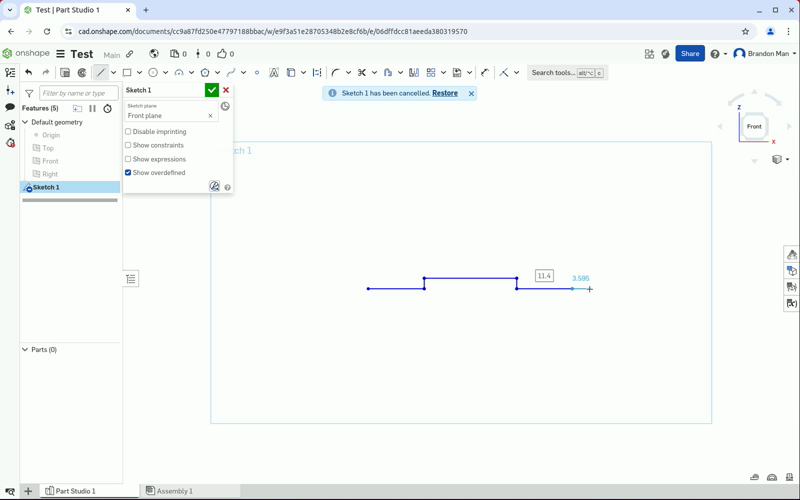
mouse_move(572, 278)
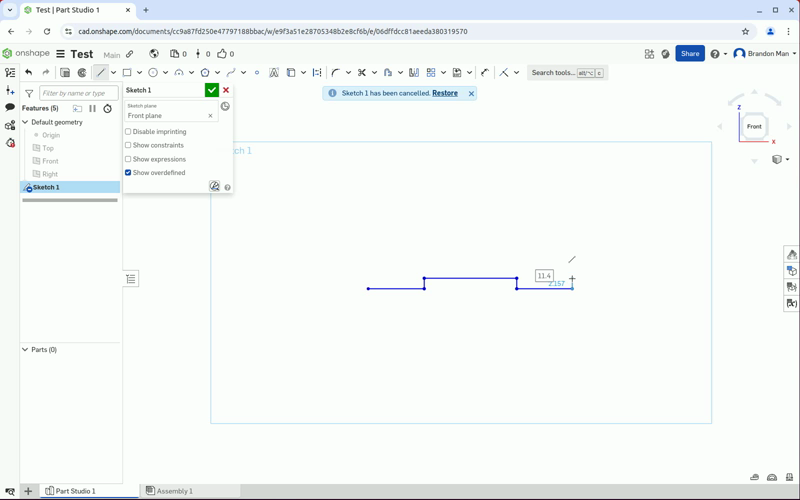
click(572, 278)
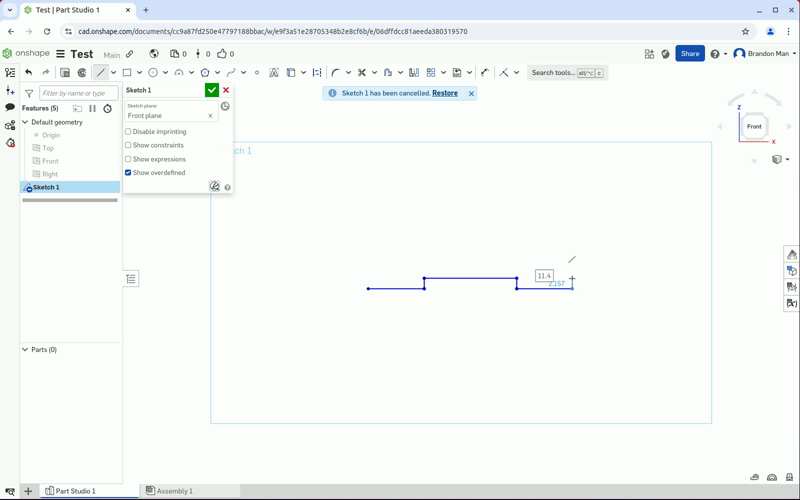
key_up(shift)
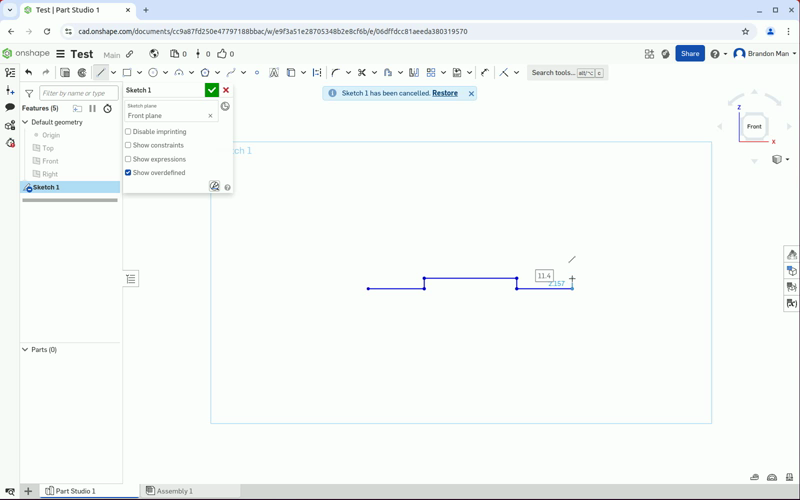
key_down(shift)
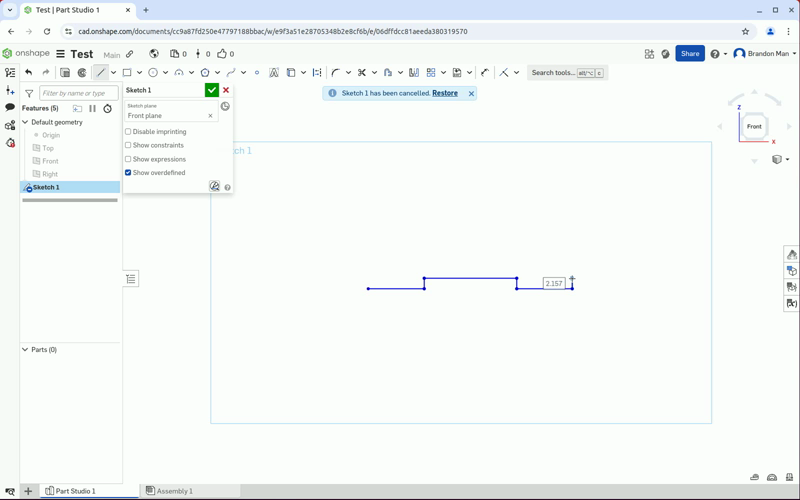
mouse_move(589, 278)
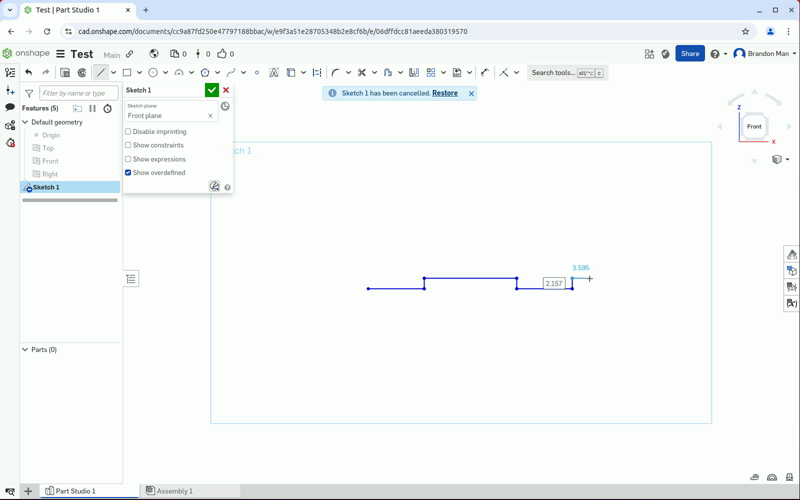
mouse_move(527, 278)
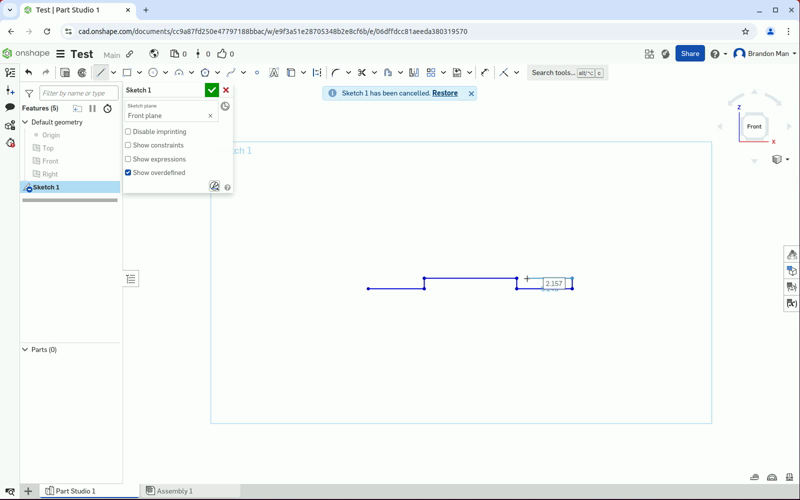
click(527, 278)
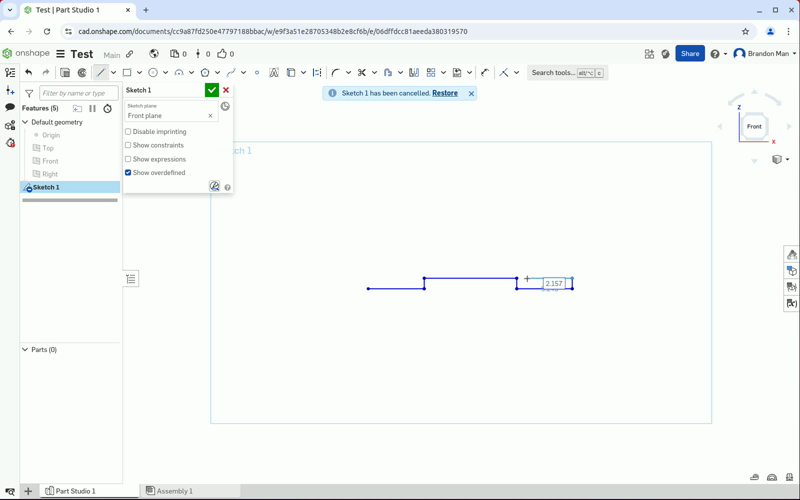
key_up(shift)
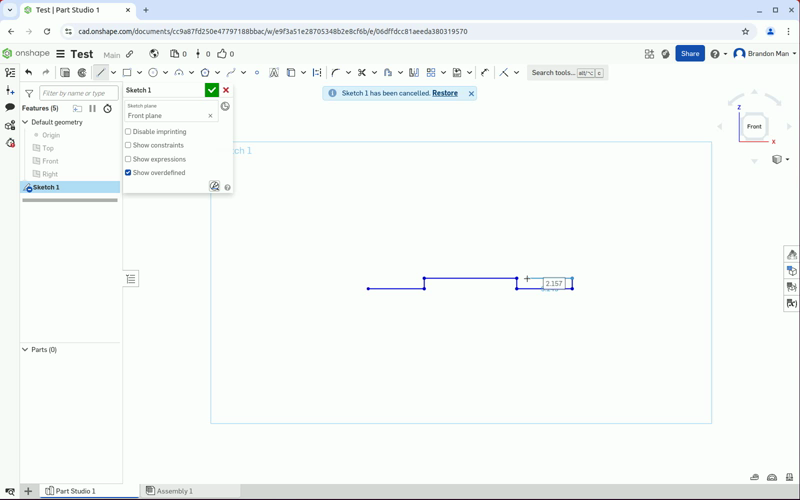
key_down(shift)
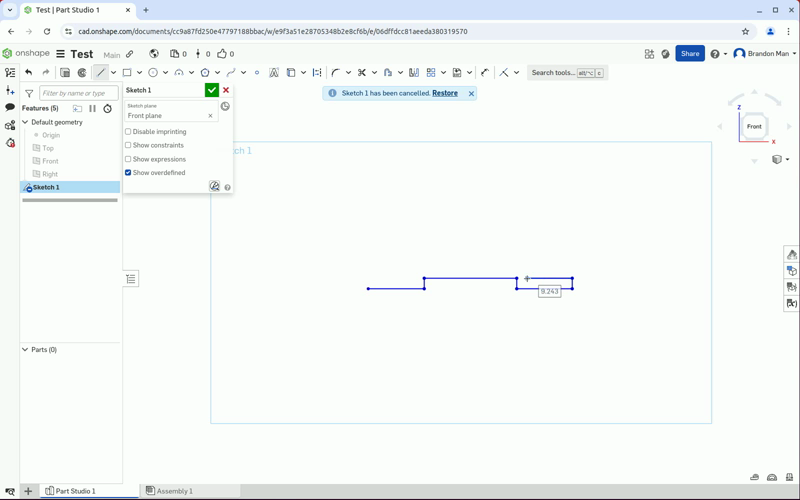
mouse_move(557, 278)
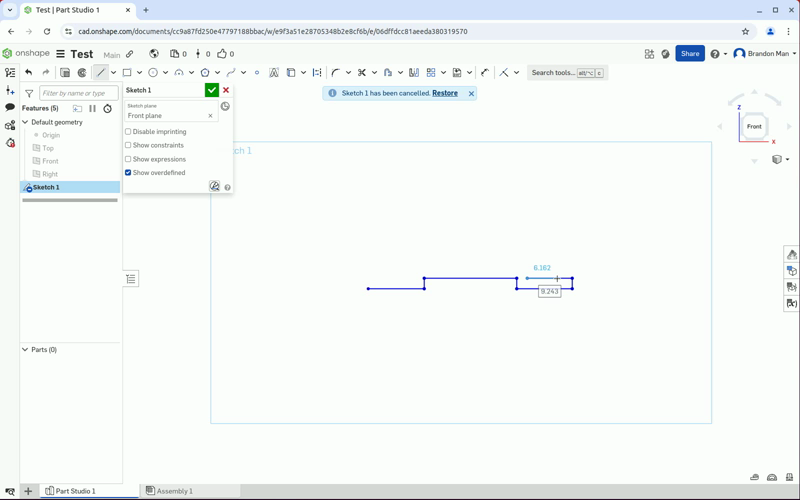
mouse_move(527, 260)
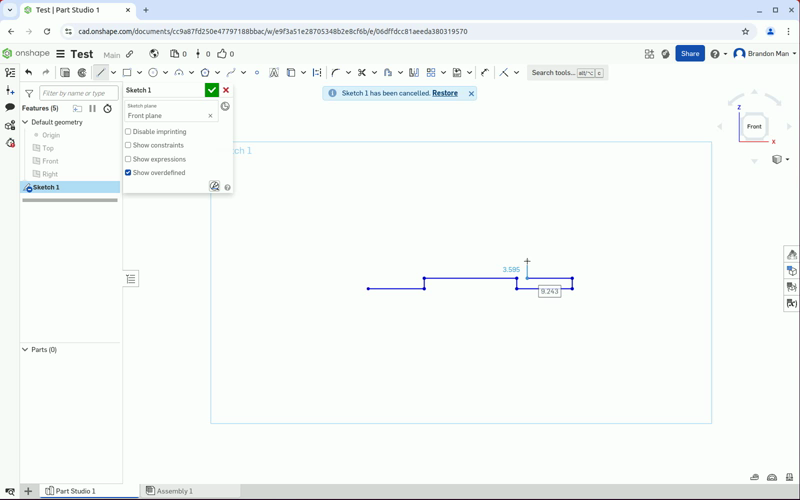
click(527, 260)
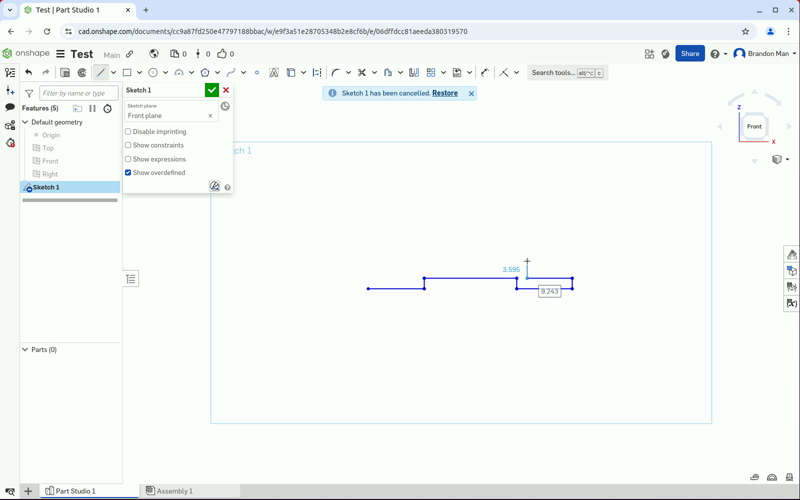
key_up(shift)
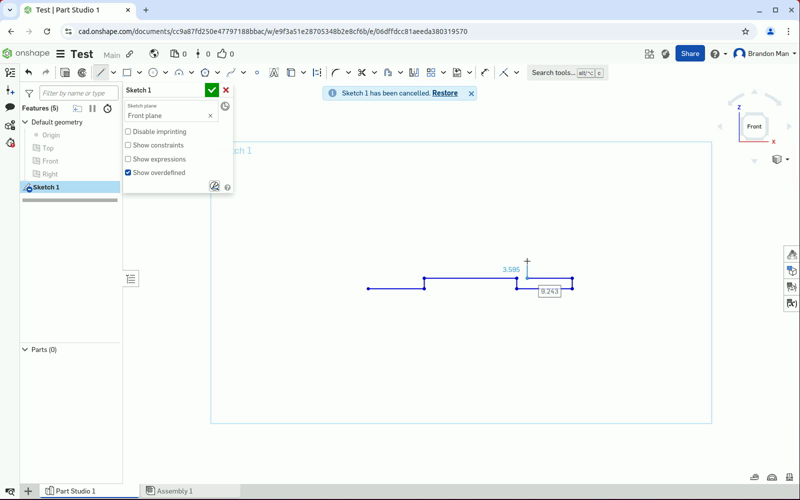
key_down(shift)
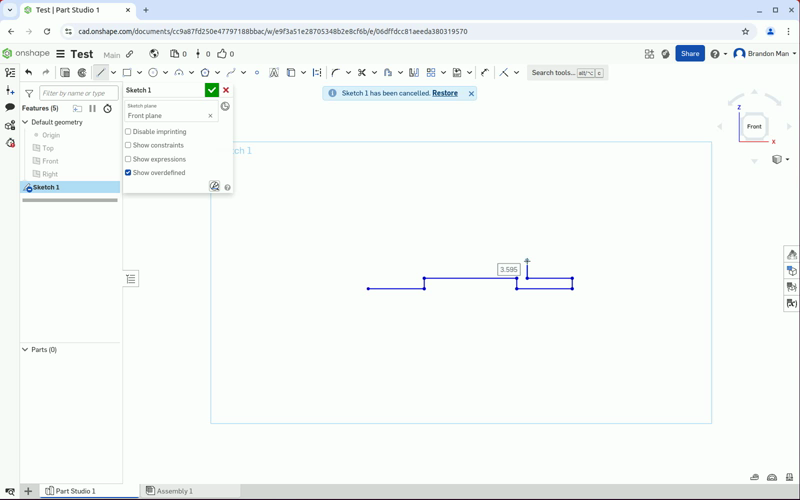
mouse_move(415, 260)
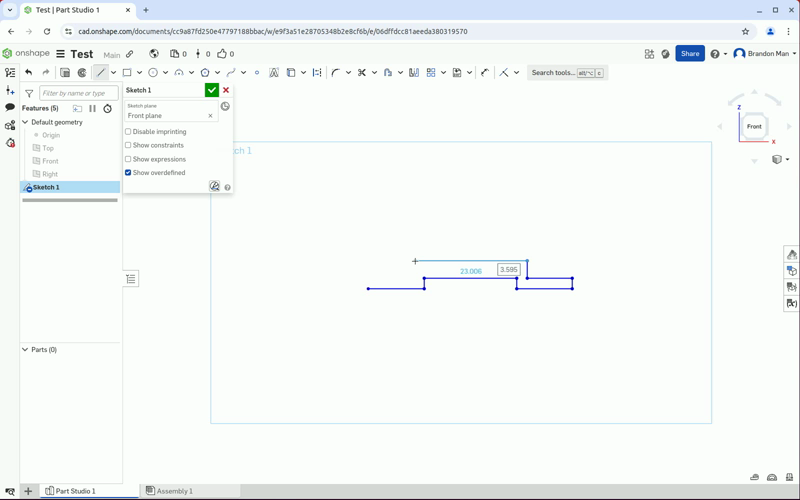
click(415, 260)
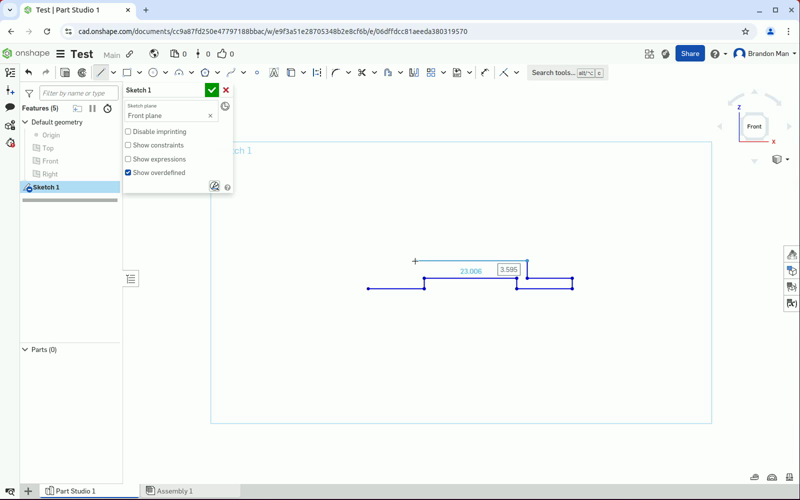
key_up(shift)
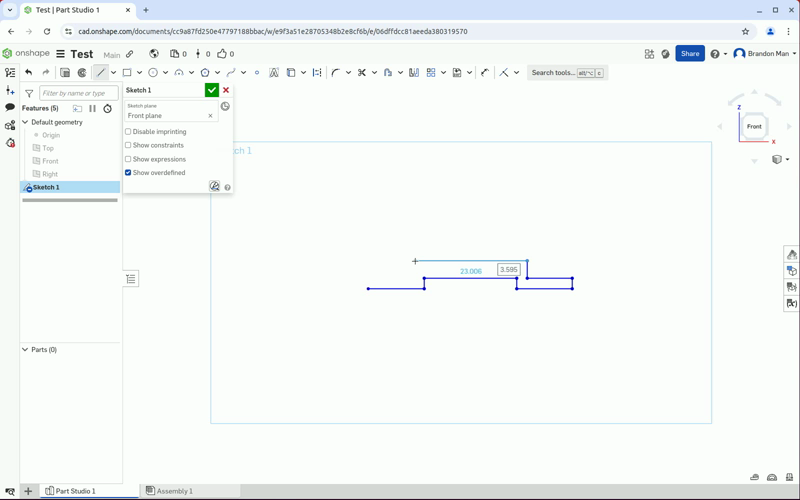
key_down(shift)
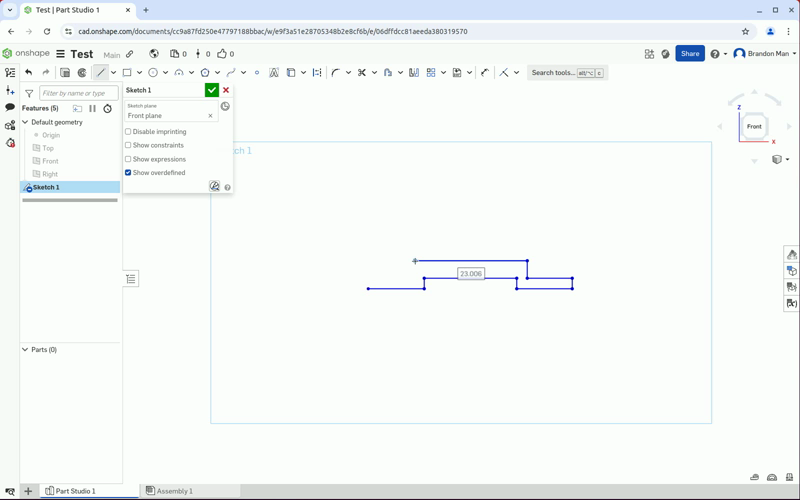
mouse_move(445, 260)
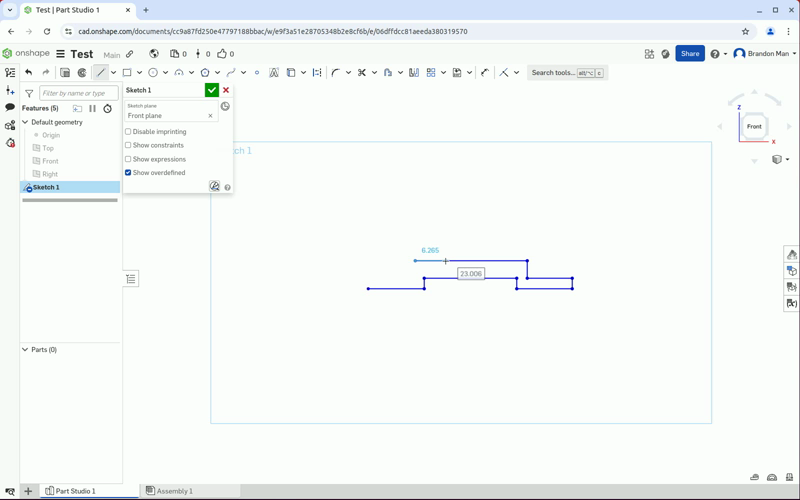
mouse_move(415, 278)
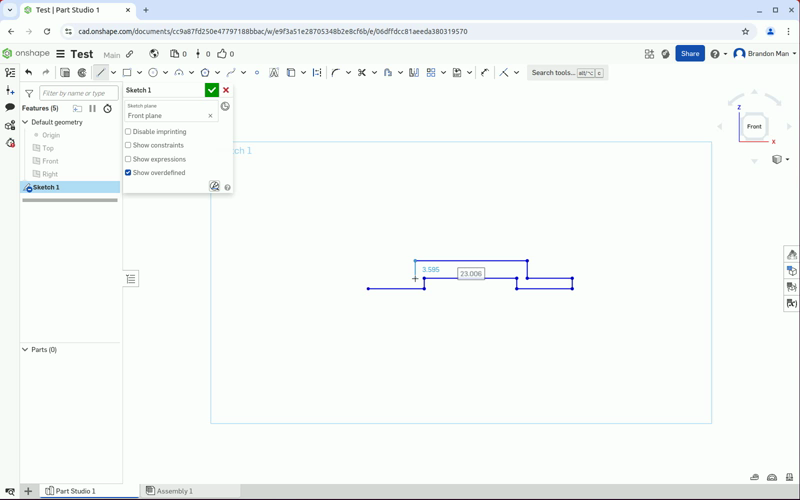
click(415, 278)
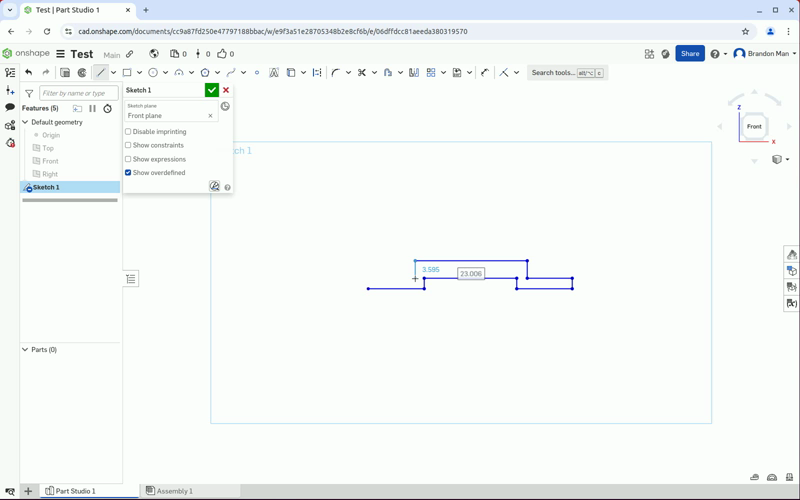
key_up(shift)
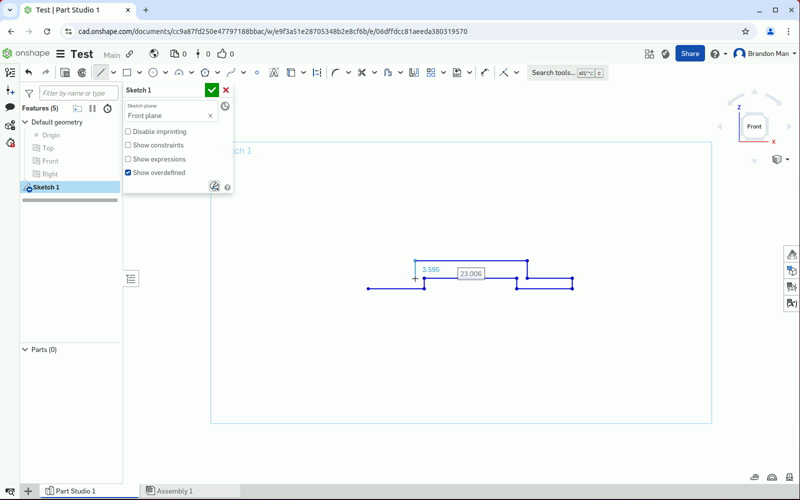
key_down(shift)
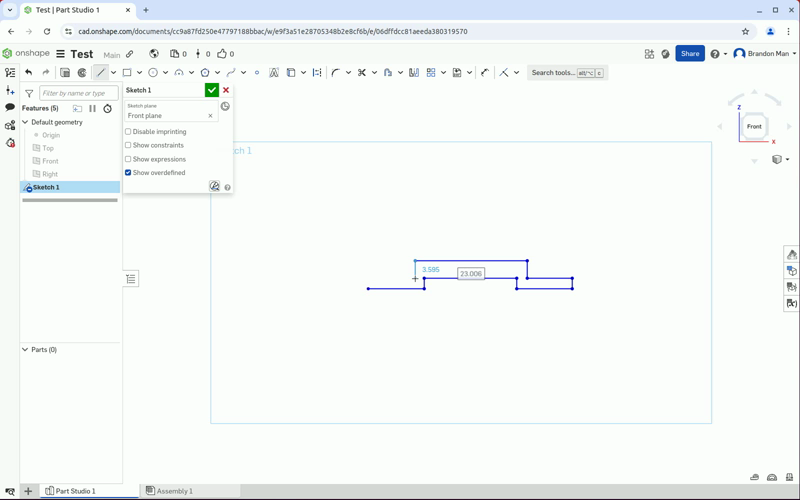
mouse_move(445, 278)
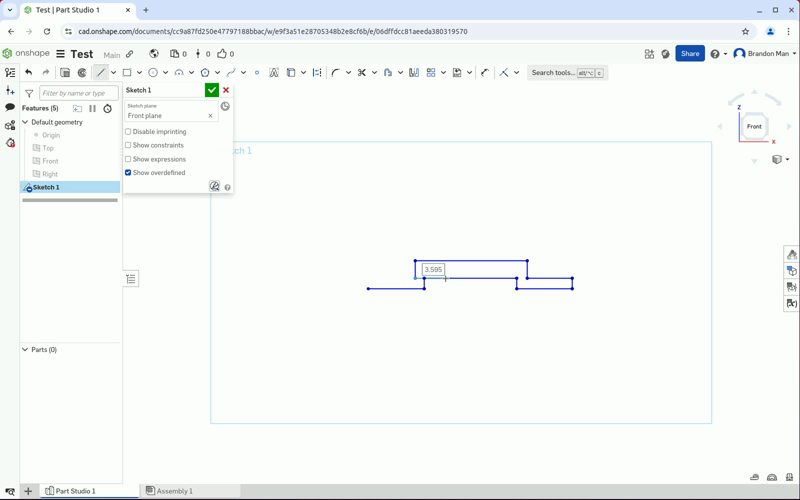
mouse_move(368, 278)
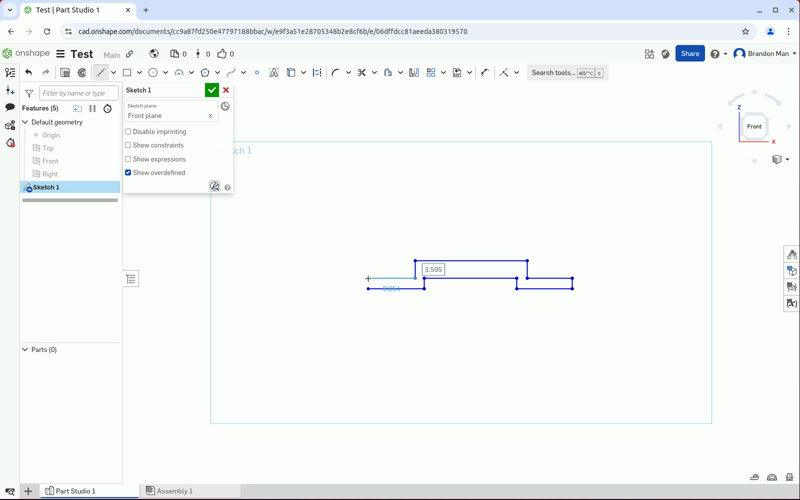
click(368, 278)
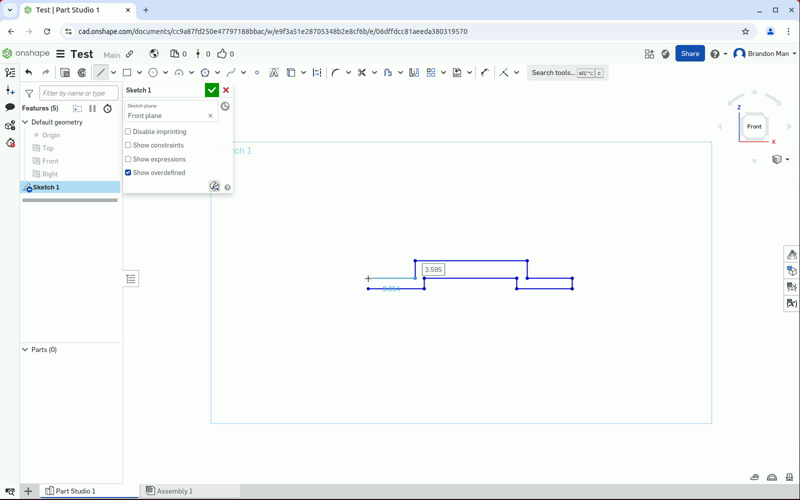
key_up(shift)
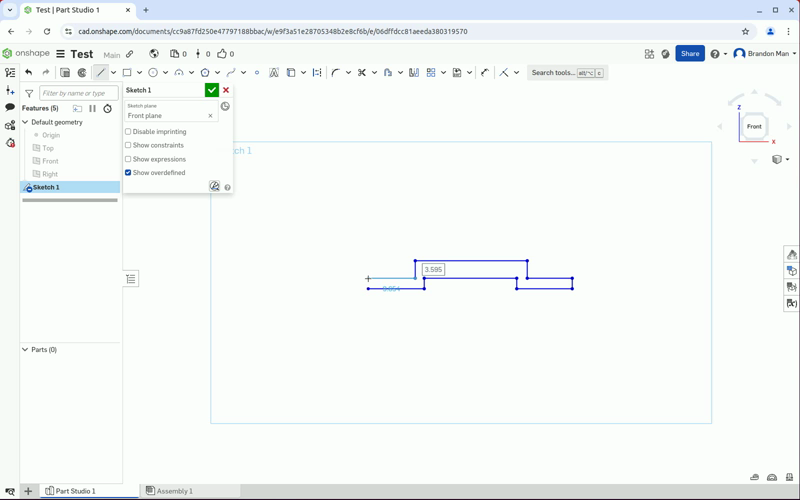
mouse_move(398, 278)
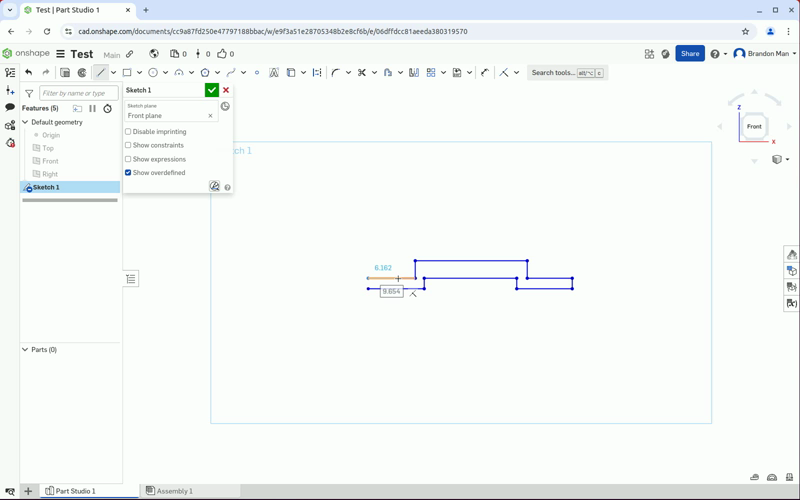
key_down(shift)
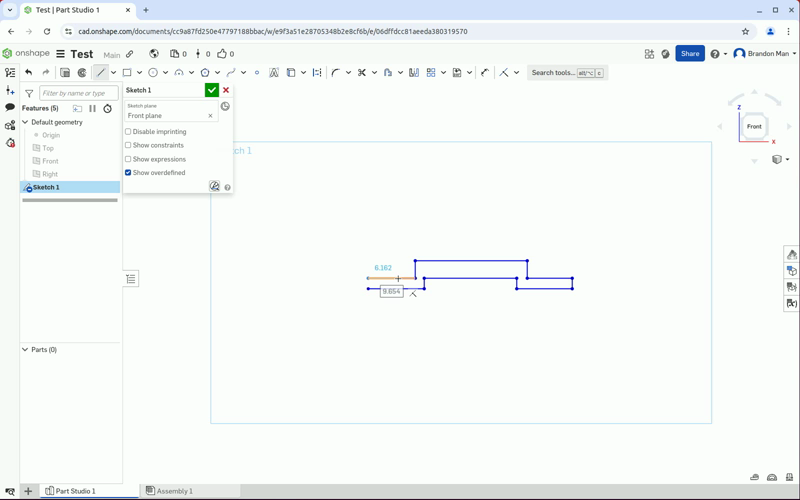
mouse_move(368, 288)
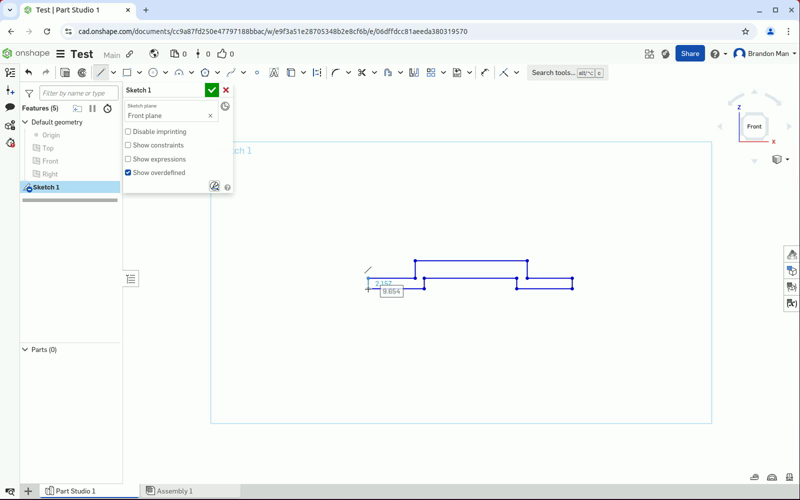
key_up(shift)
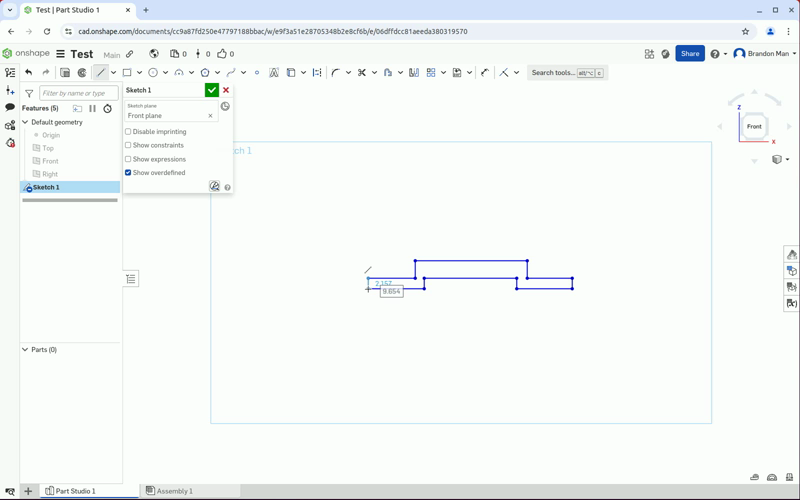
click(368, 288)
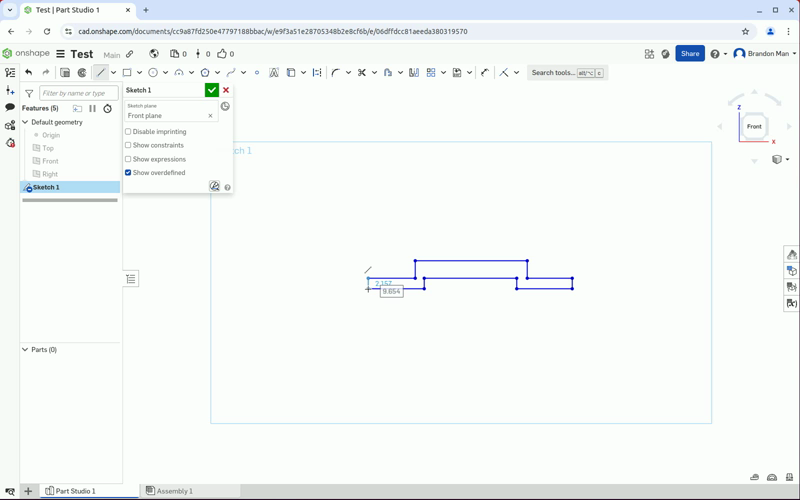
key(esc)
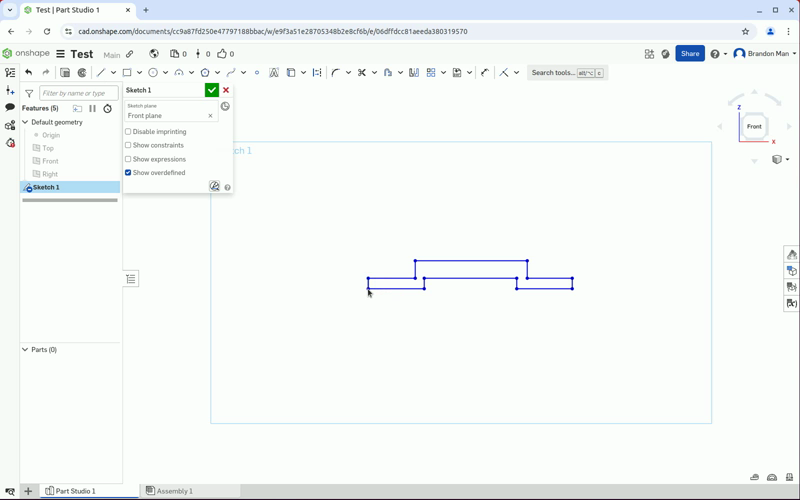
mouse_move(547, 282)
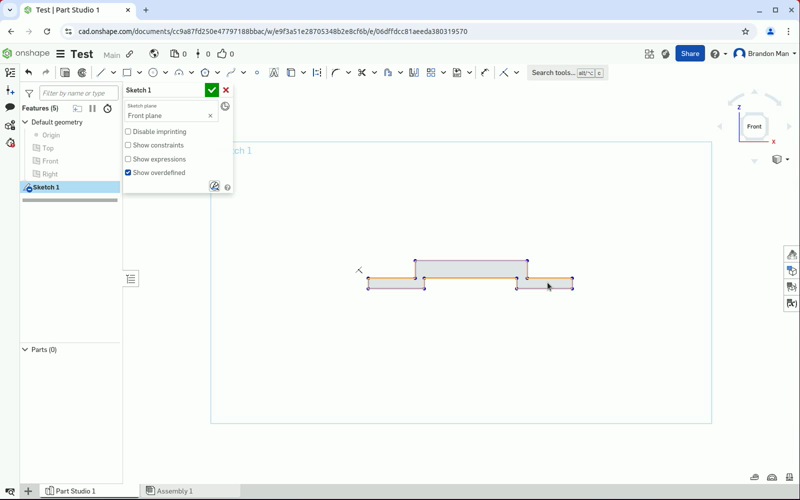
click(547, 282)
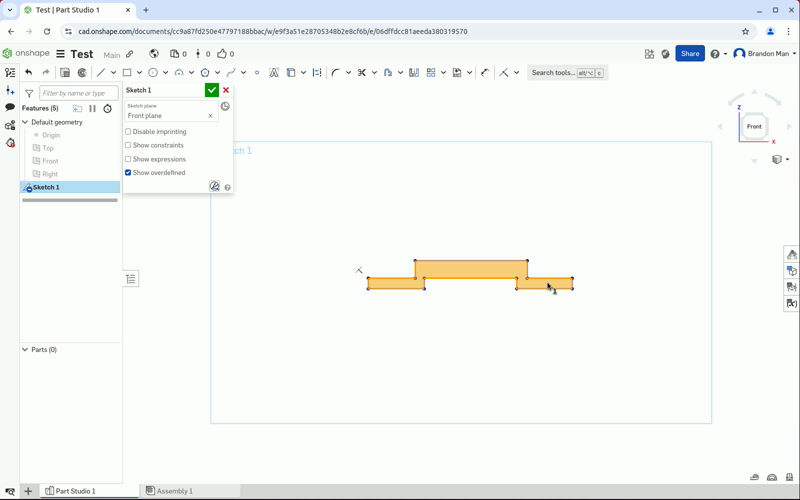
mouse_move(73, 352)
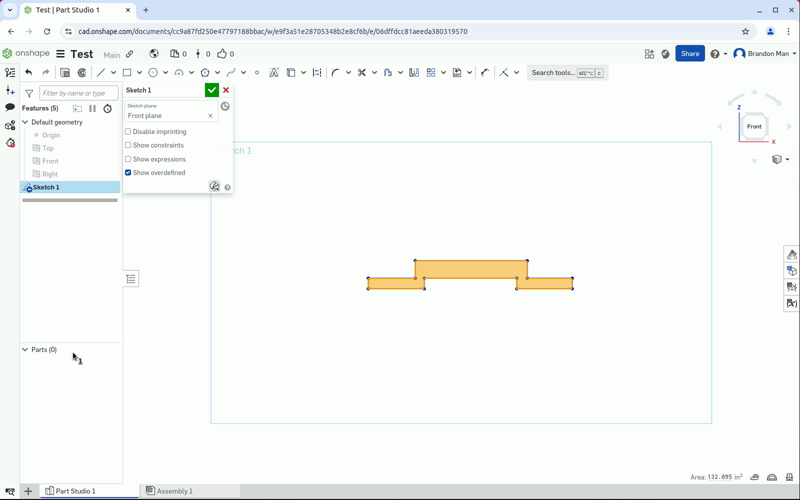
key(shift+y)
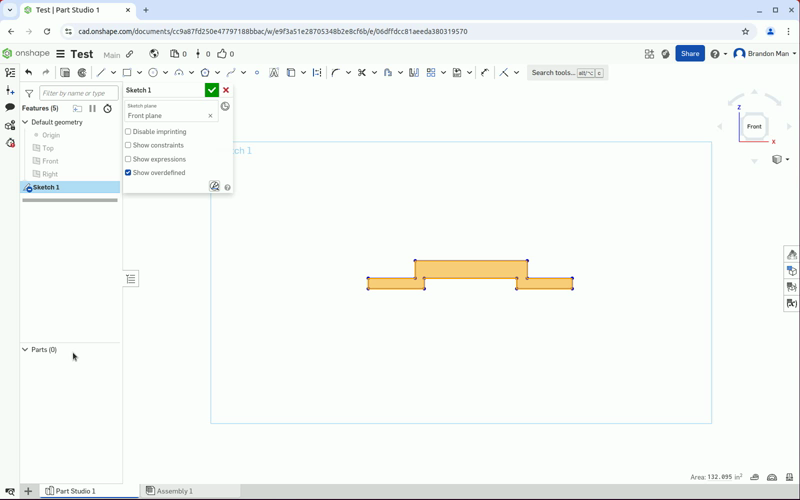
key(shift+e)
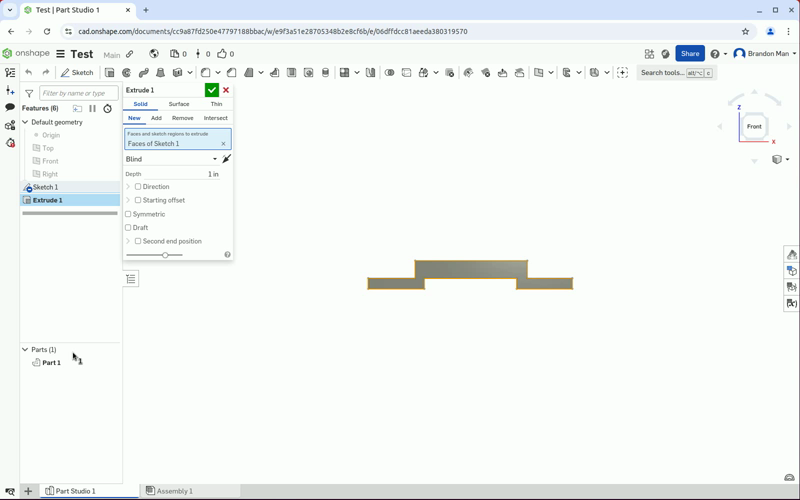
mouse_move(143, 106)
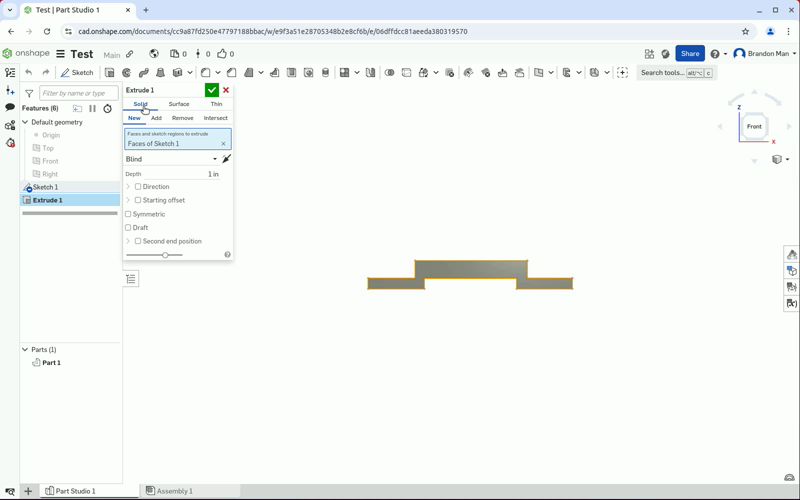
click(143, 106)
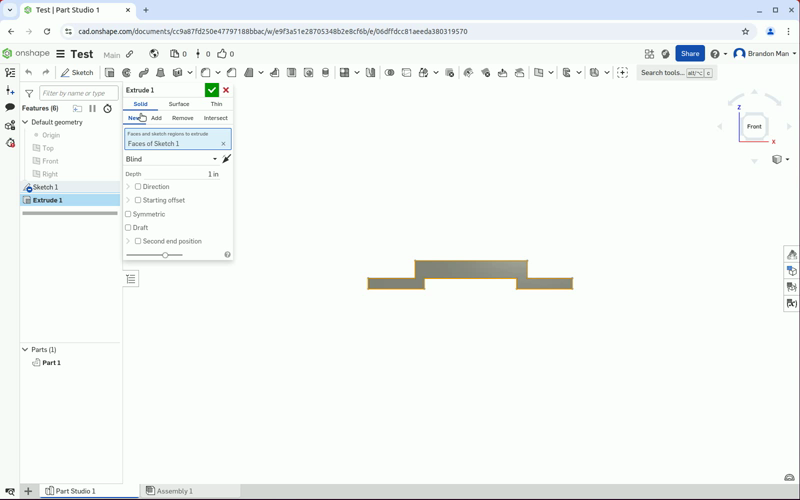
mouse_move(137, 120)
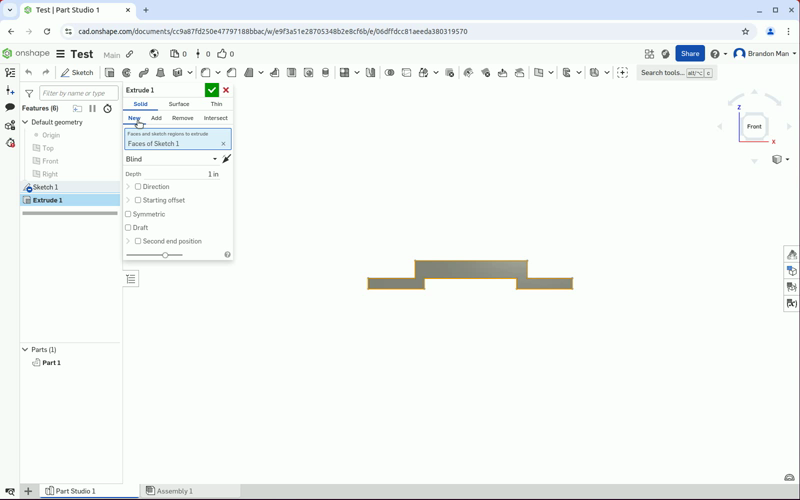
click(137, 120)
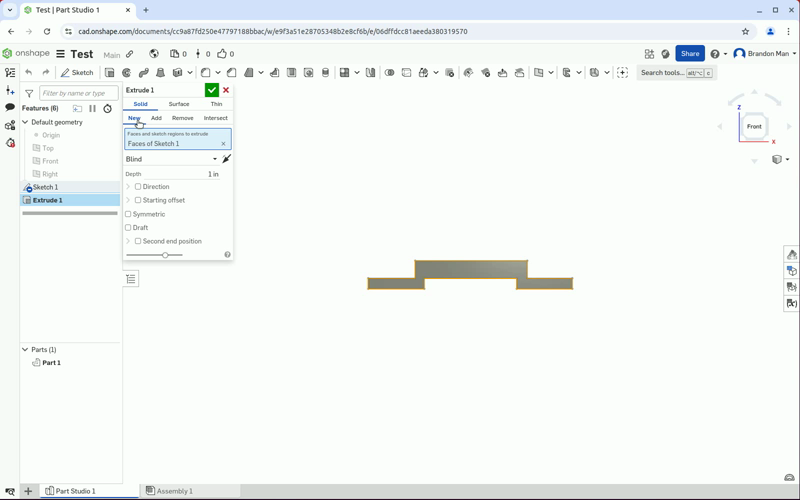
key(tab, 4)
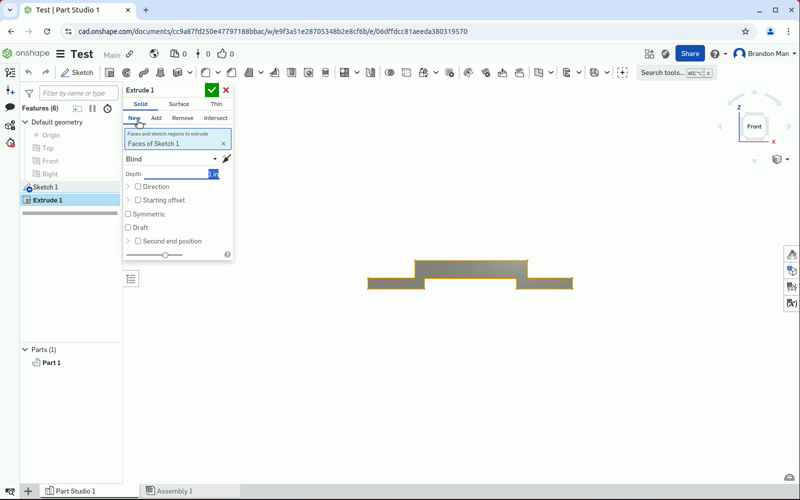
text(15.165)
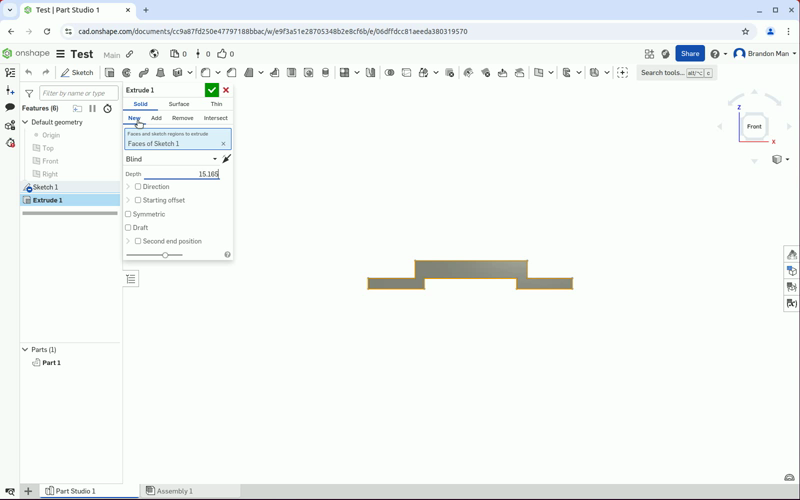
key(enter)
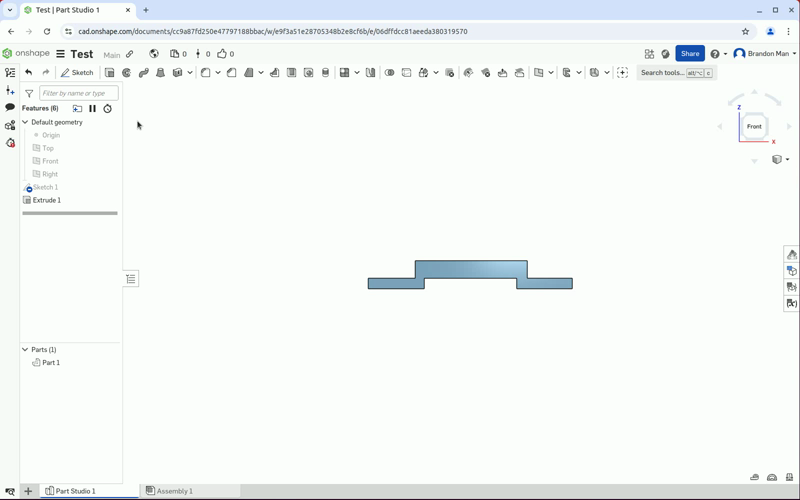
key(shift+h)
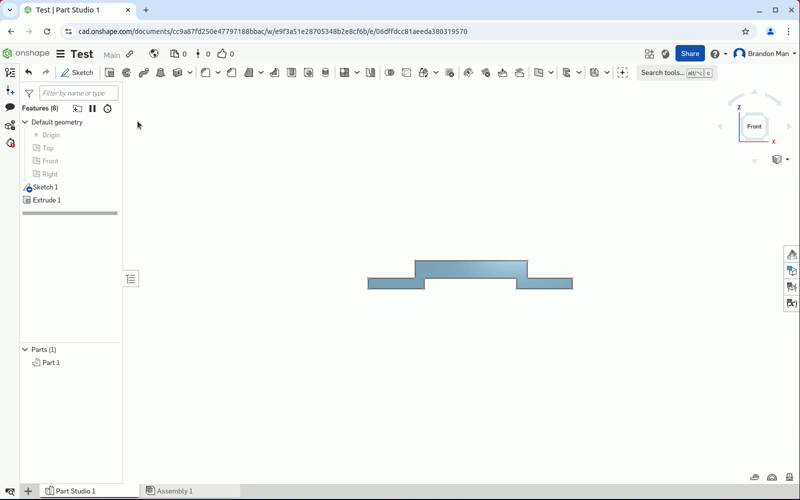
key(shift+h)
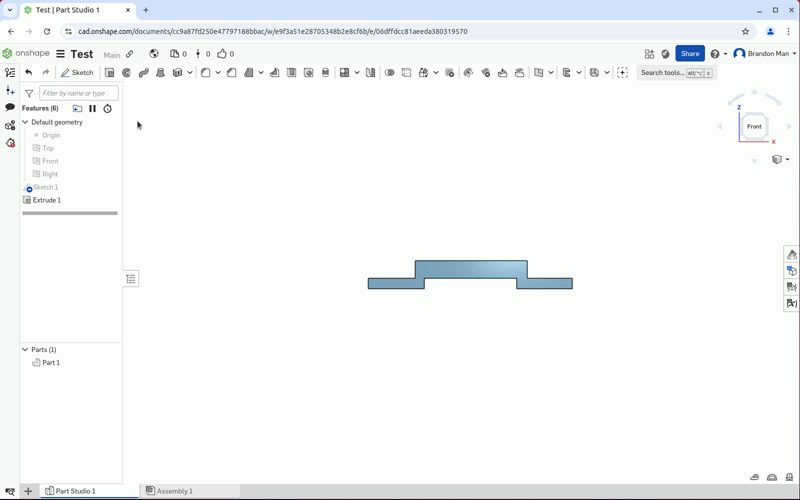
mouse_move(73, 189)
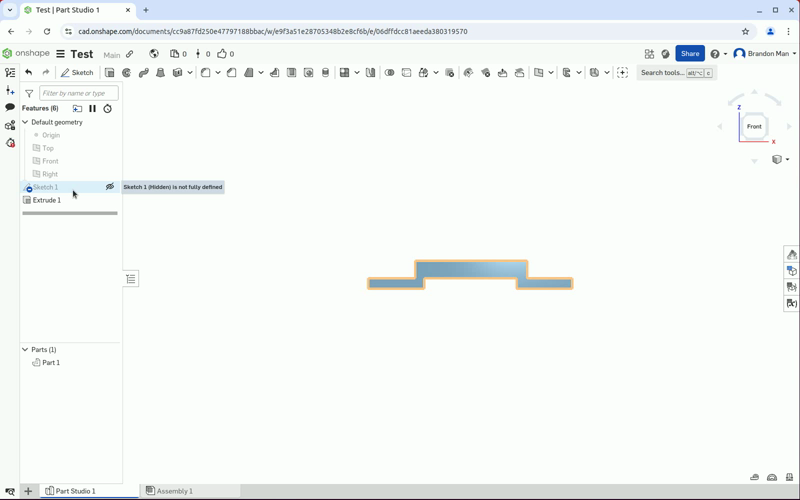
click(73, 189)
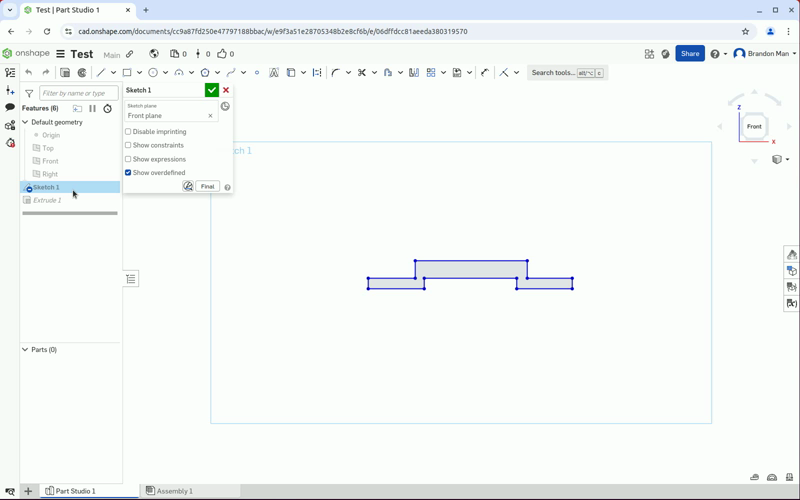
mouse_move(229, 92)
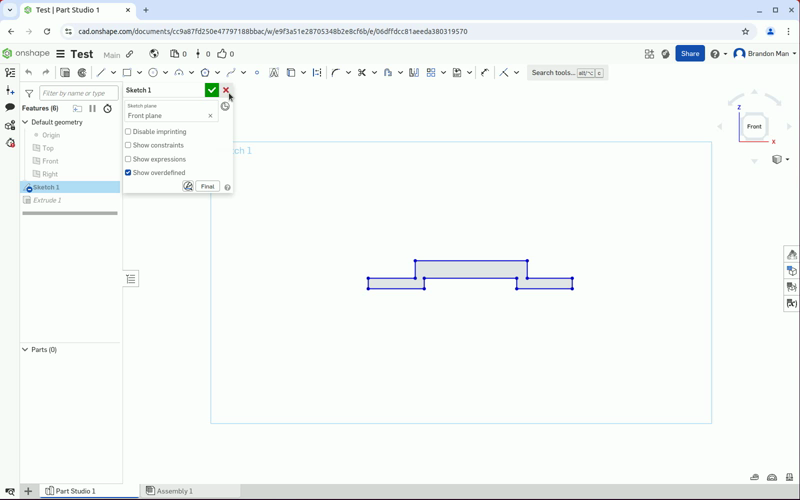
click(229, 92)
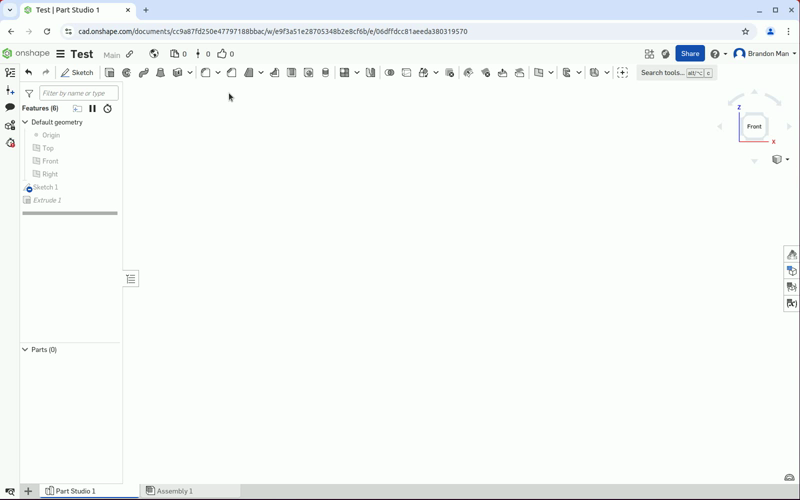
mouse_move(73, 352)
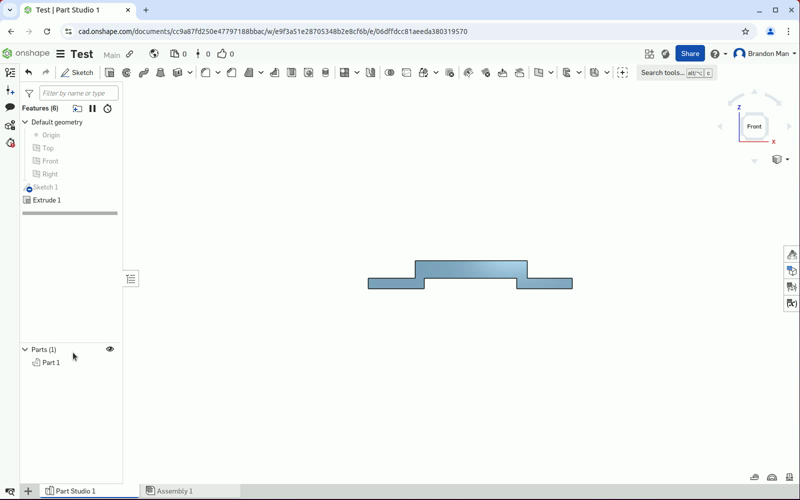
key(y)
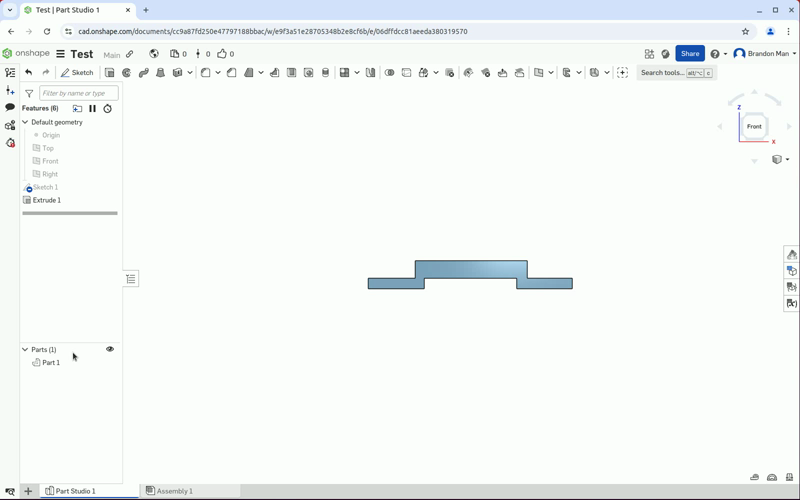
key(shift+p)
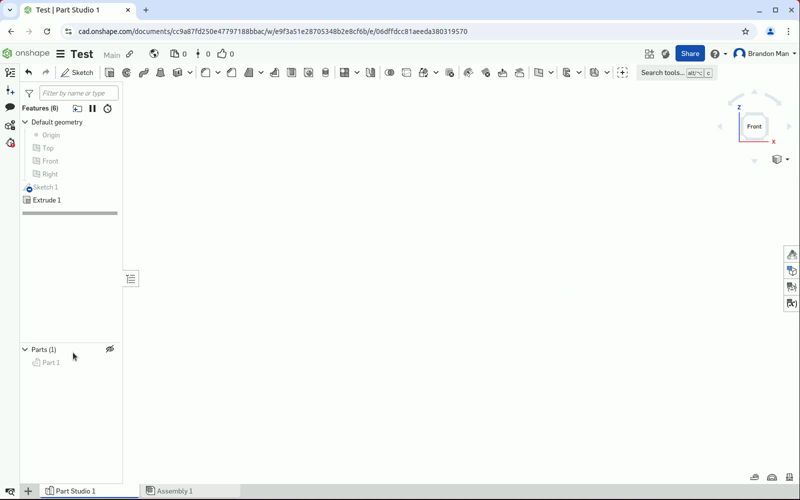
key(space)
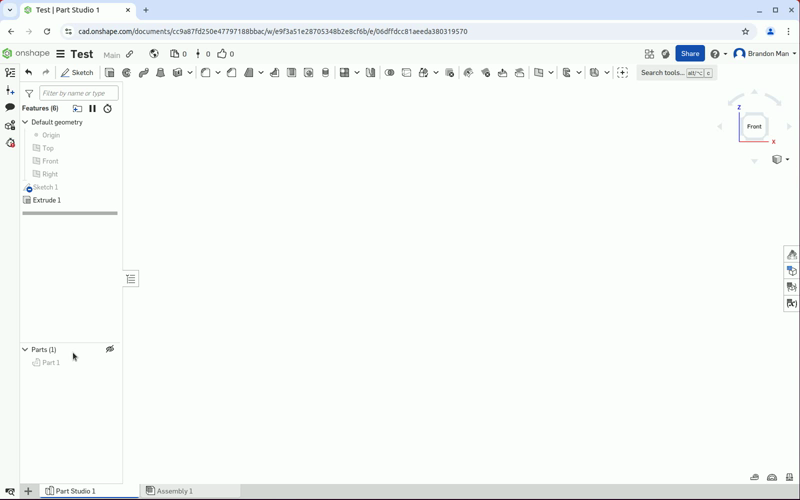
key_down(shift)
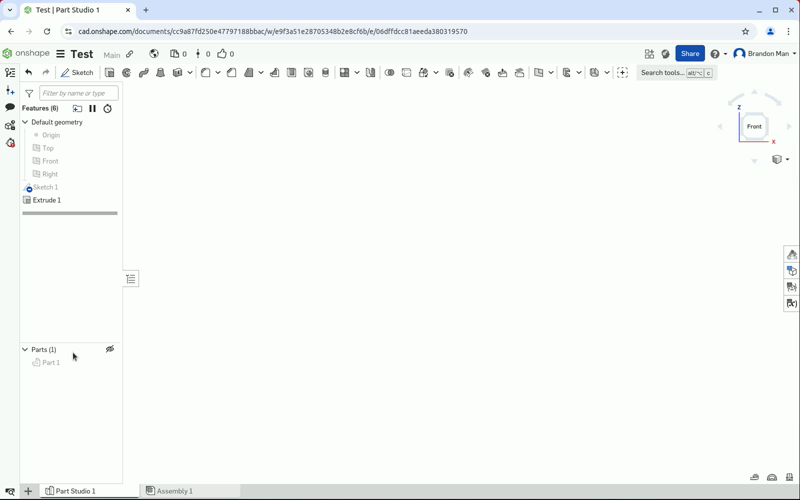
key(down)
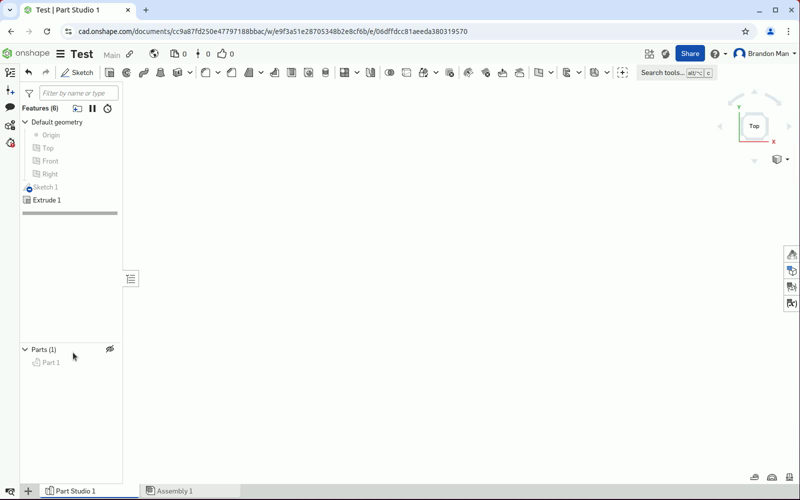
key_up(shift)
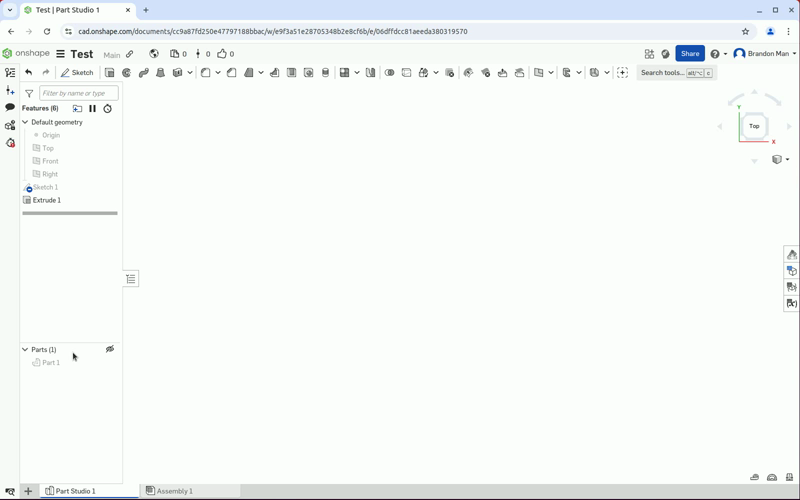
mouse_move(73, 352)
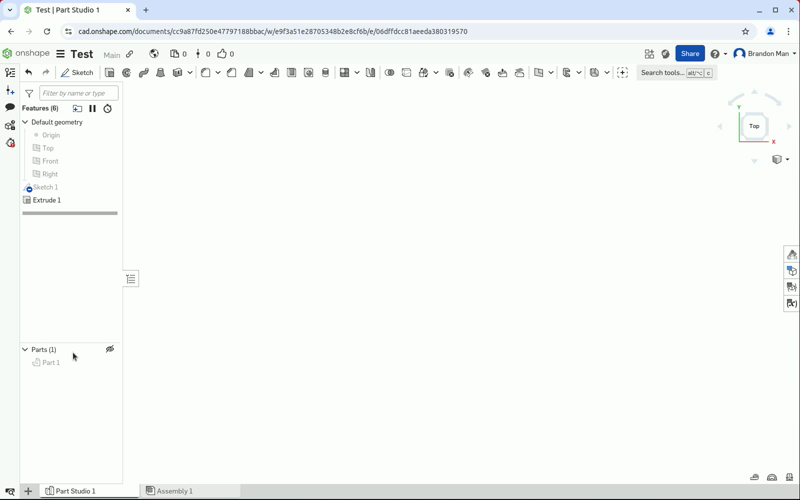
key(shift+y)
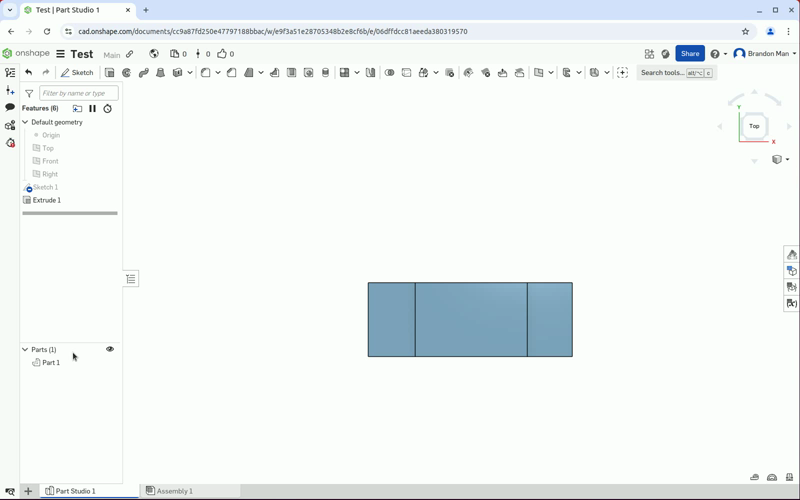
mouse_move(541, 75)
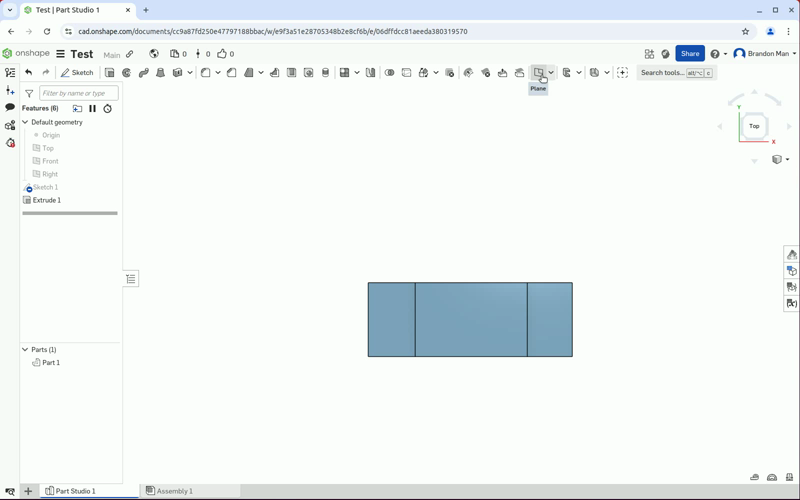
click(541, 75)
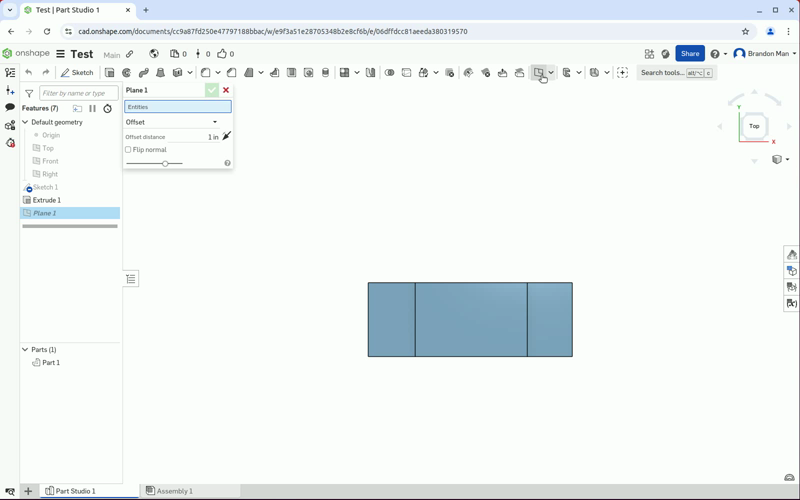
mouse_move(73, 150)
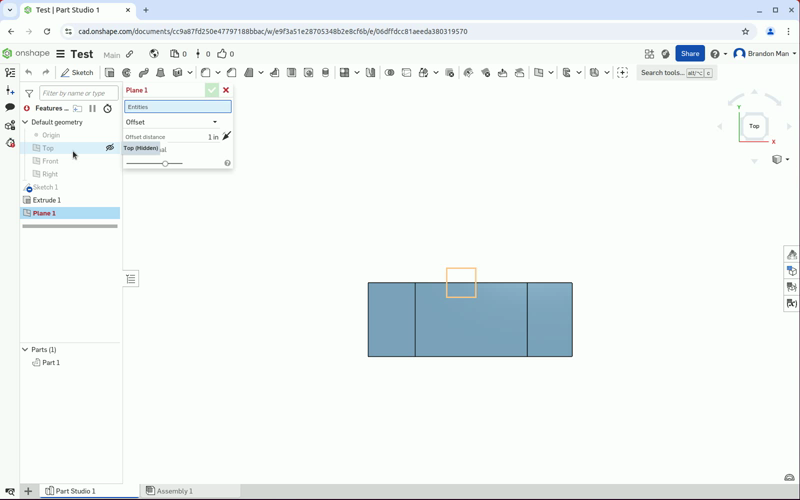
click(73, 150)
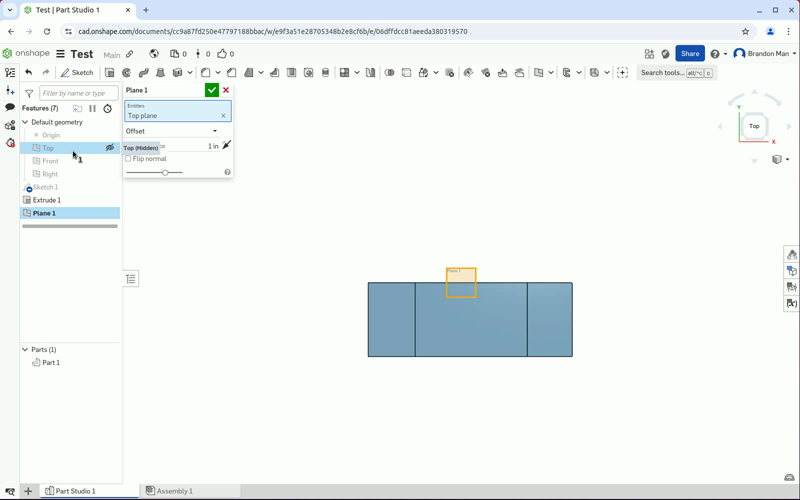
key(tab, 2)
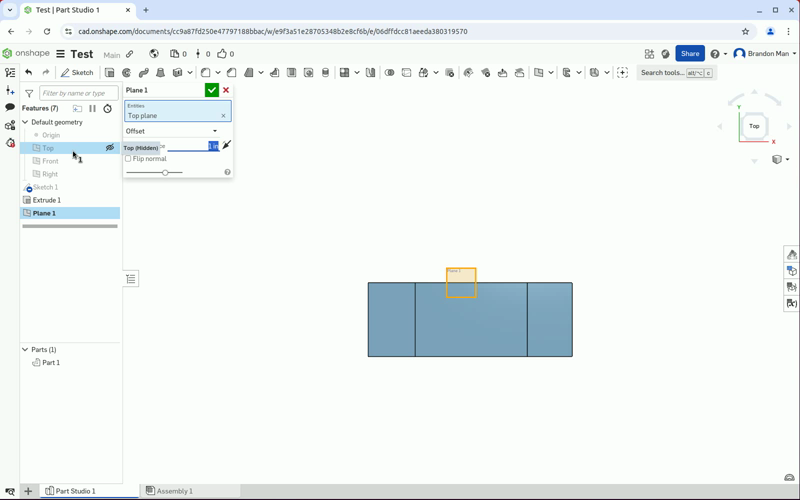
text(0.955)
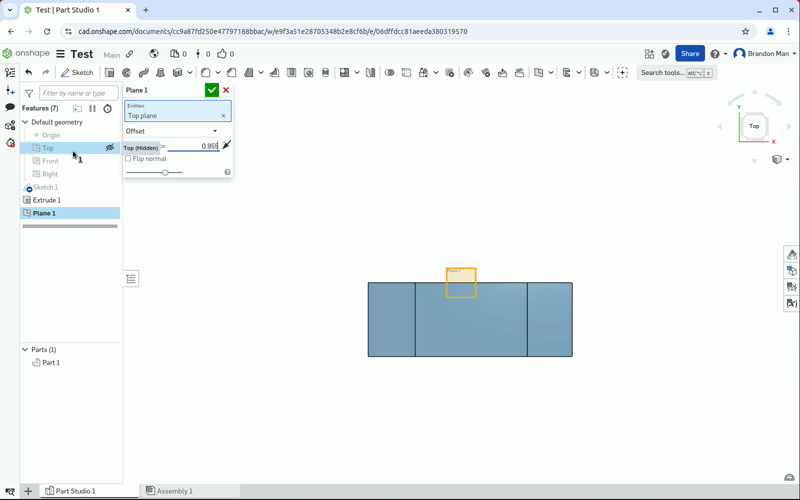
key(enter, 2)
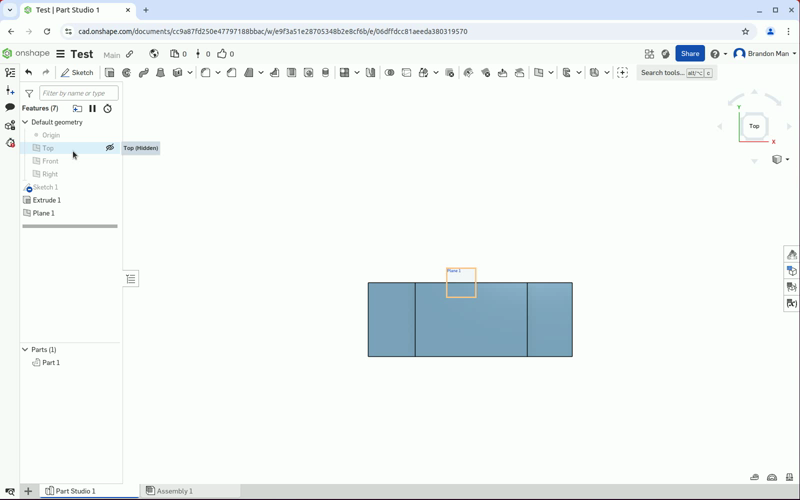
key(shift+s)
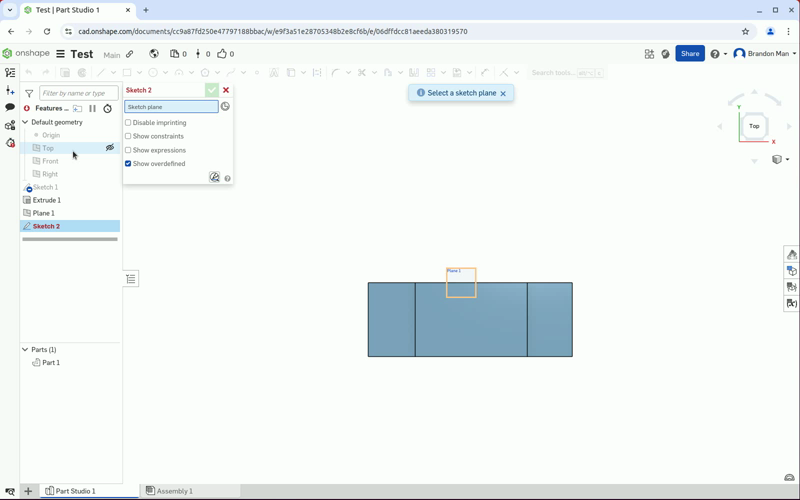
mouse_move(73, 215)
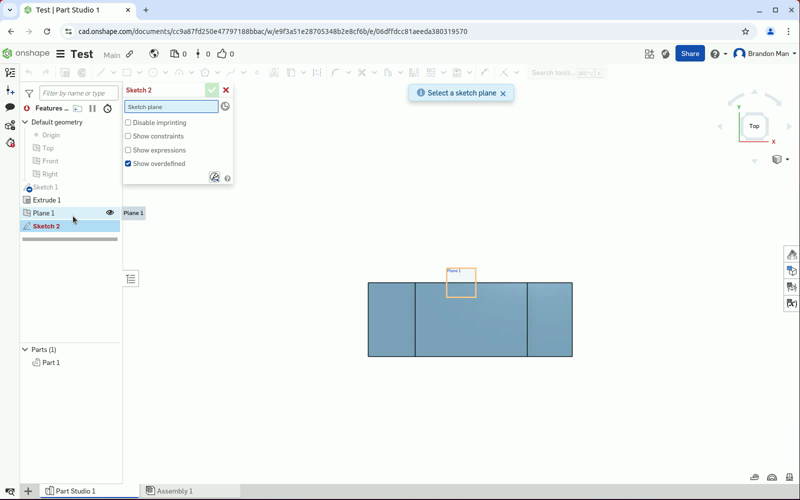
click(73, 215)
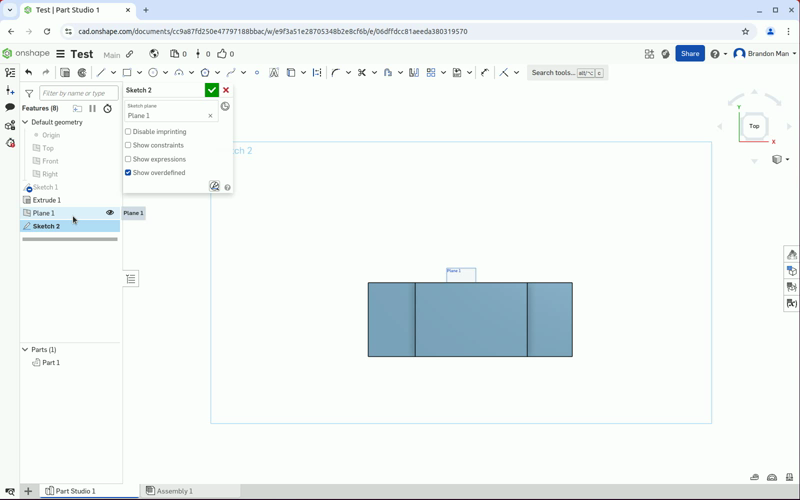
mouse_move(73, 352)
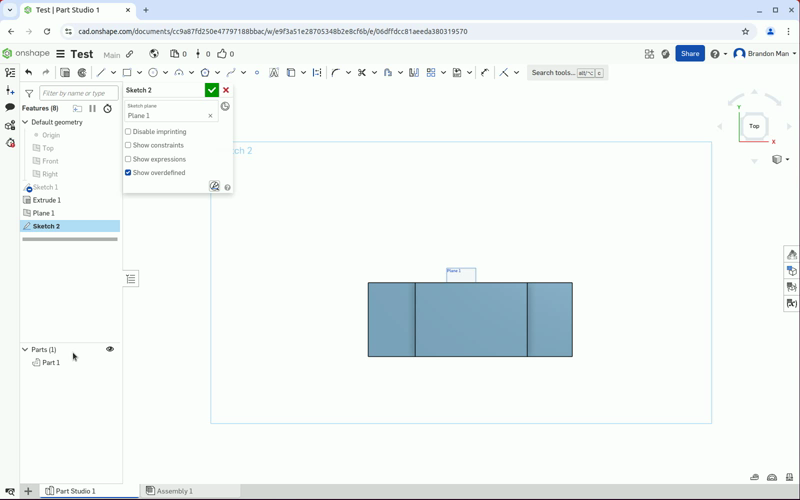
key(y)
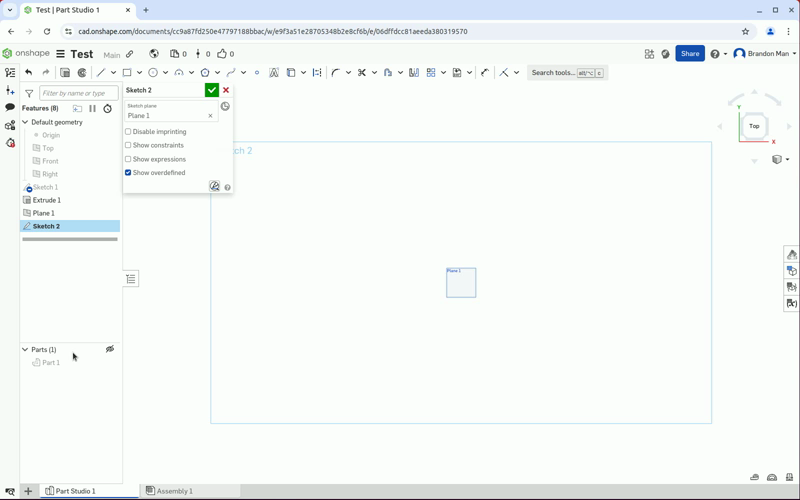
key(c)
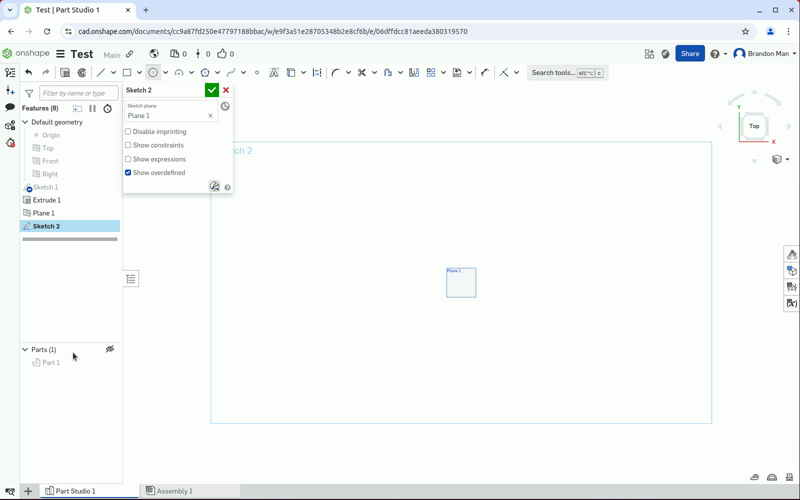
key_down(shift)
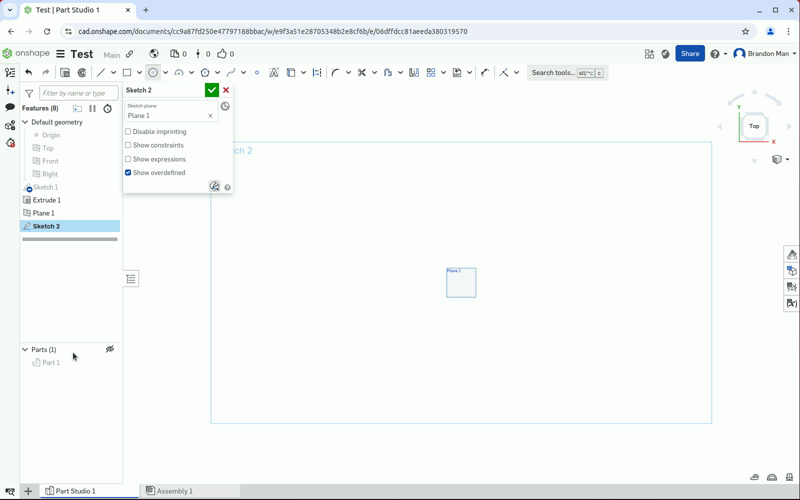
mouse_move(392, 346)
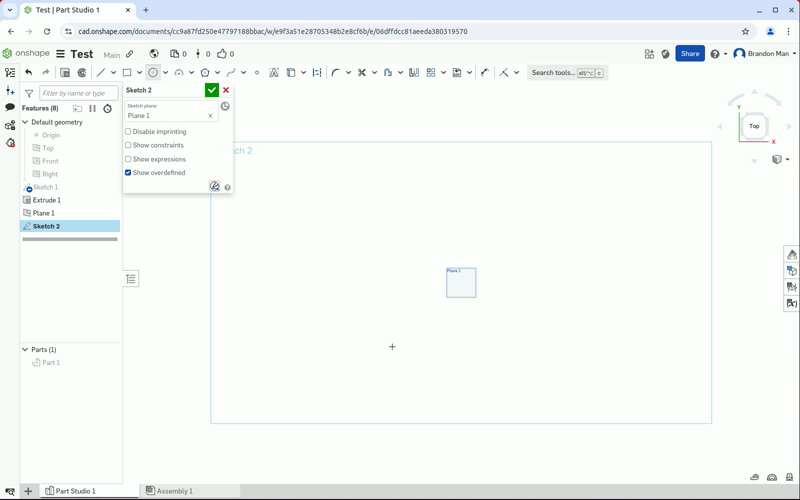
click(392, 346)
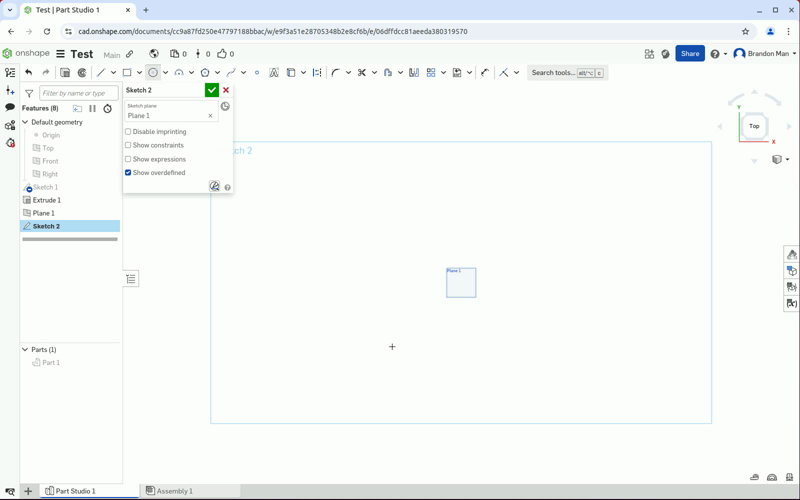
key_up(shift)
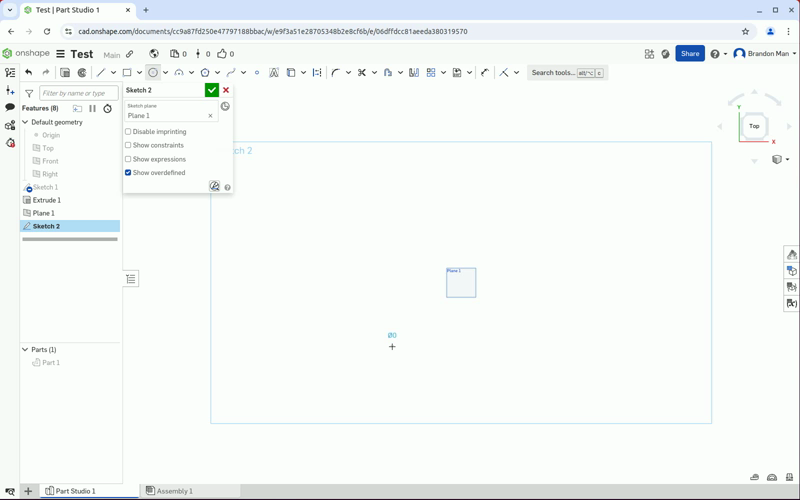
mouse_move(399, 346)
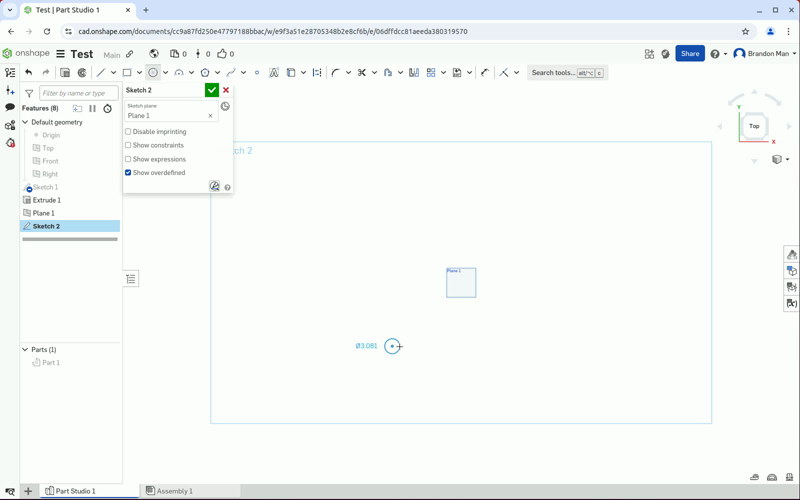
click(399, 346)
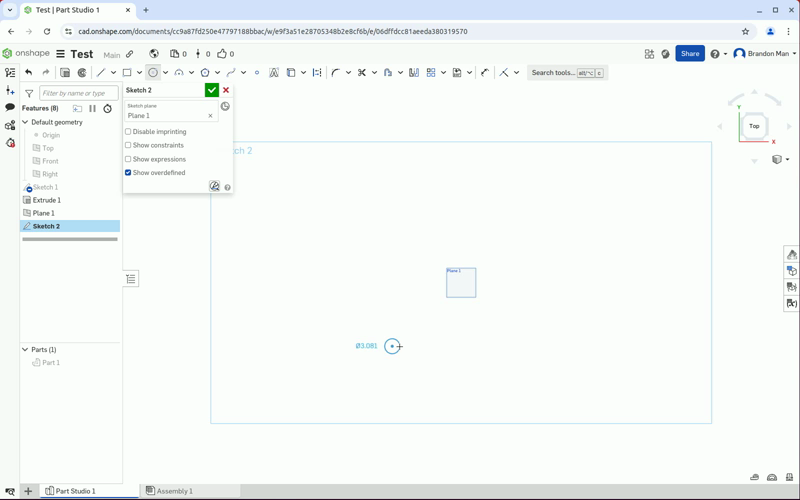
key(esc)
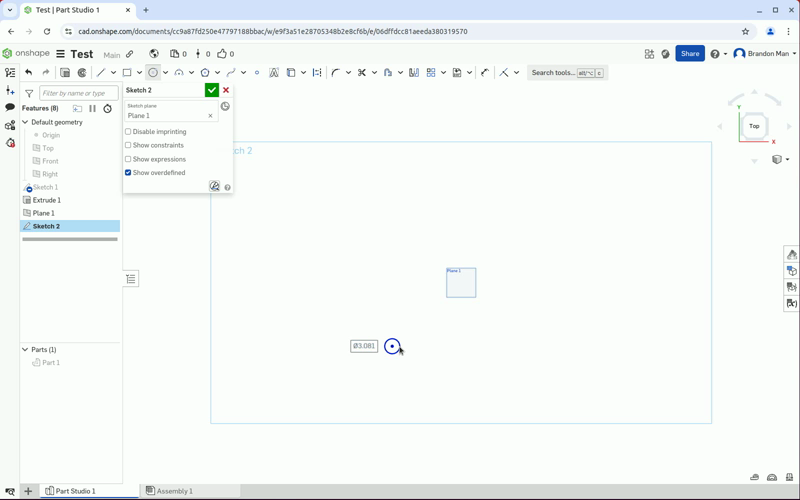
mouse_move(388, 351)
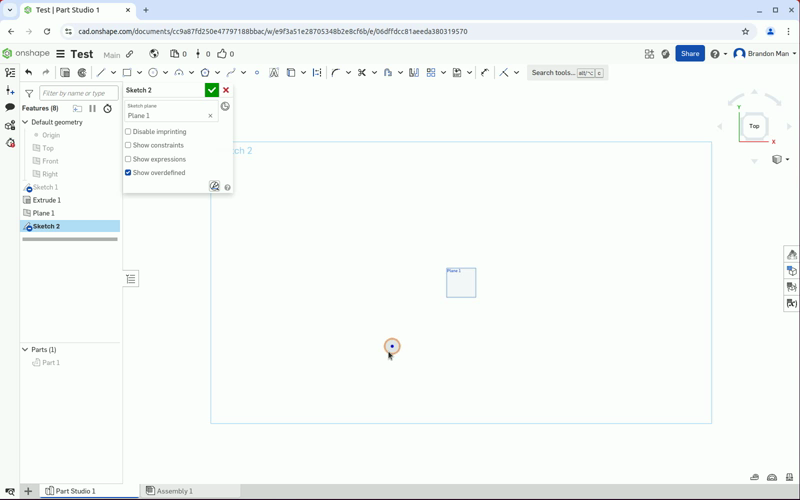
scroll(6)
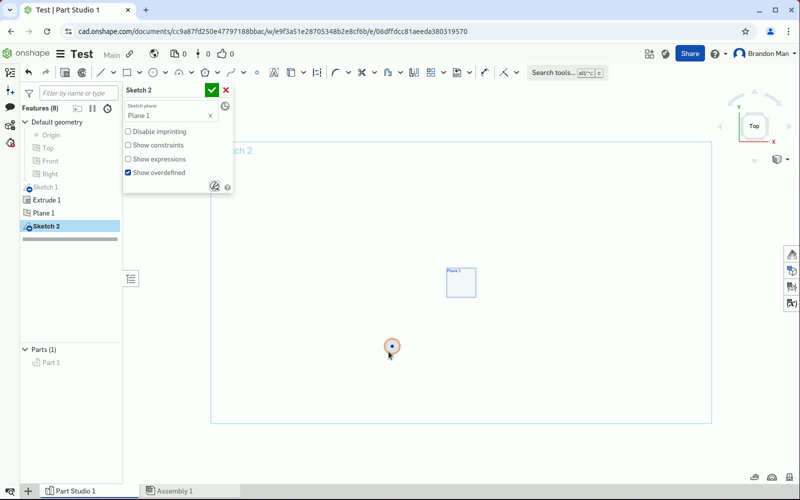
scroll(6)
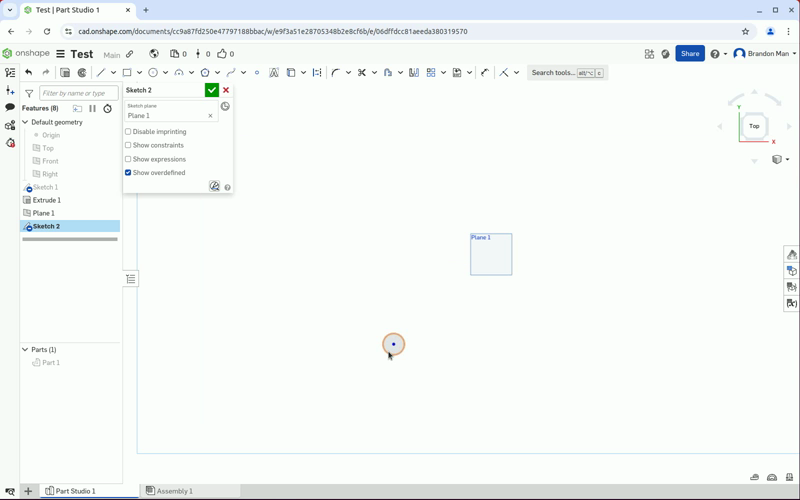
scroll(6)
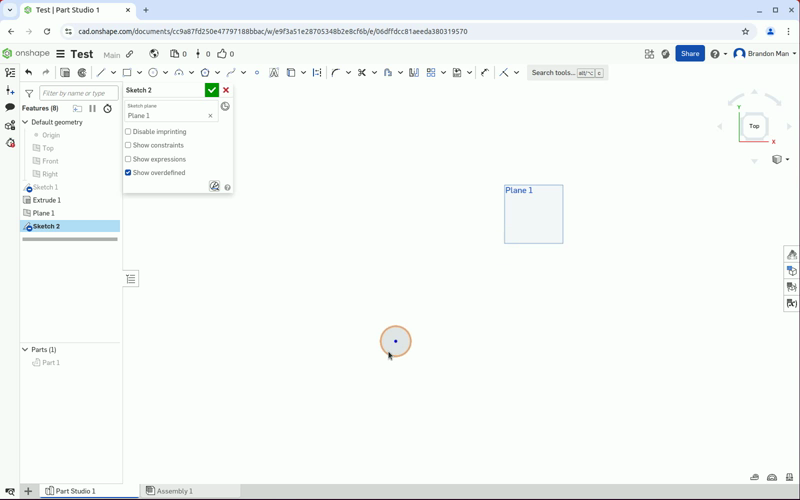
scroll(6)
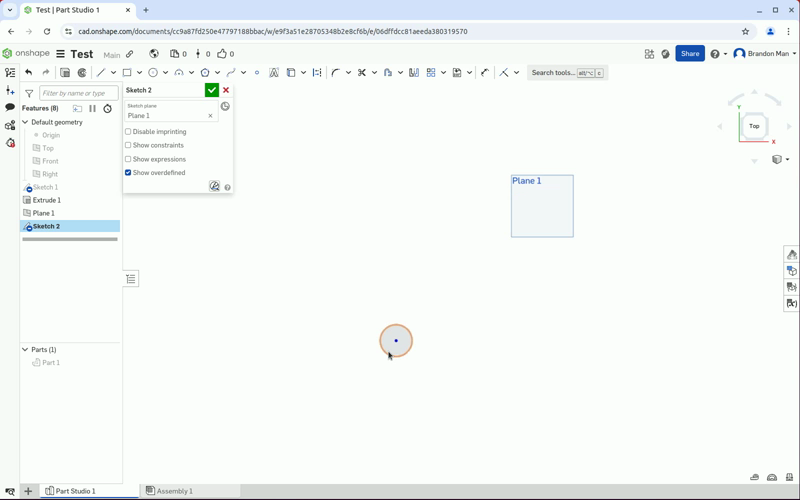
scroll(6)
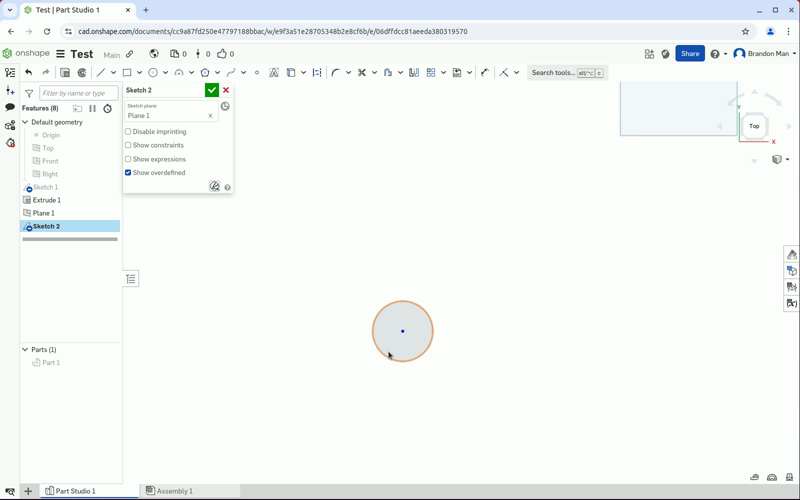
scroll(6)
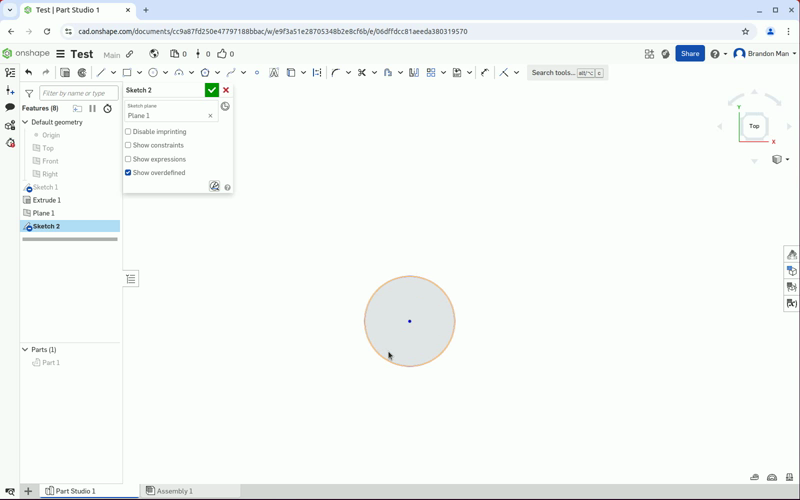
scroll(6)
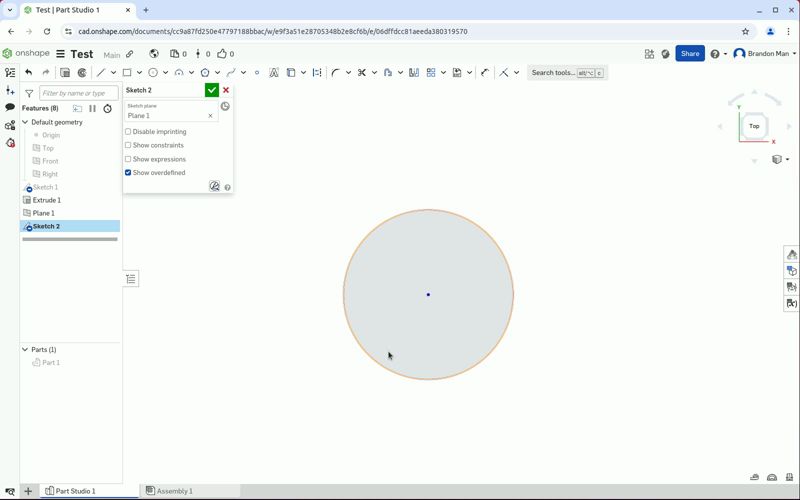
click(388, 351)
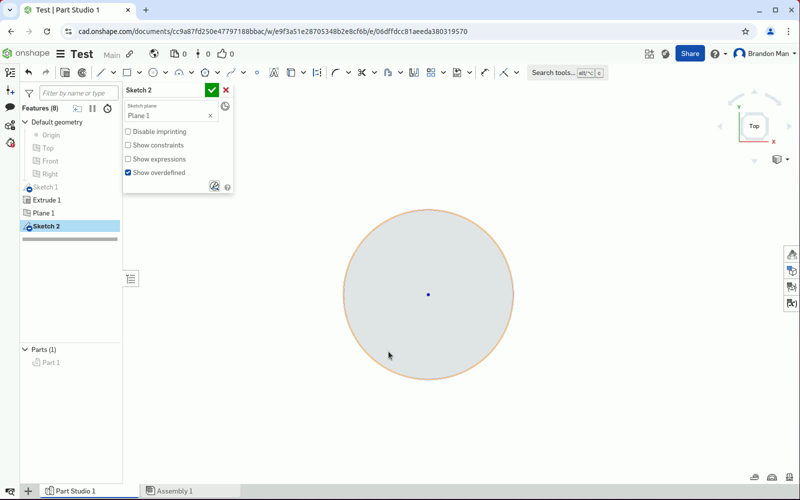
scroll(-6)
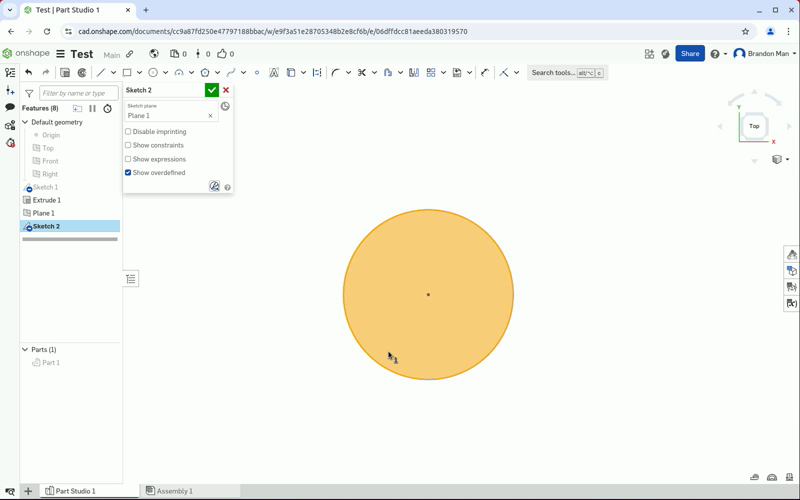
scroll(-6)
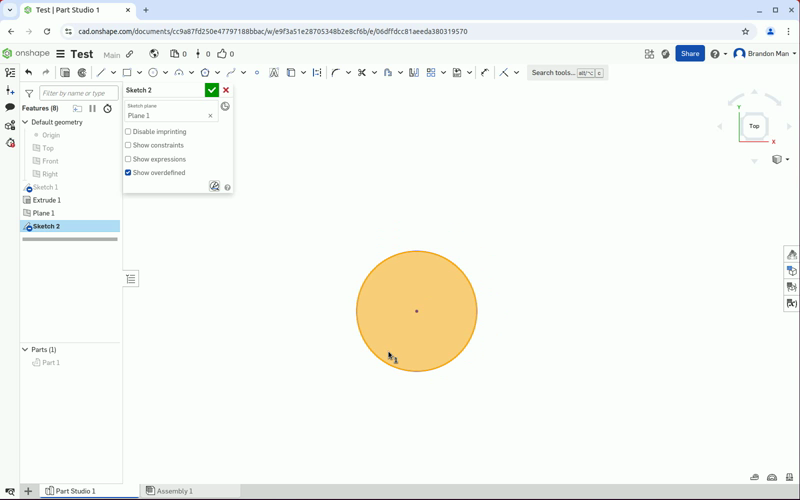
scroll(-6)
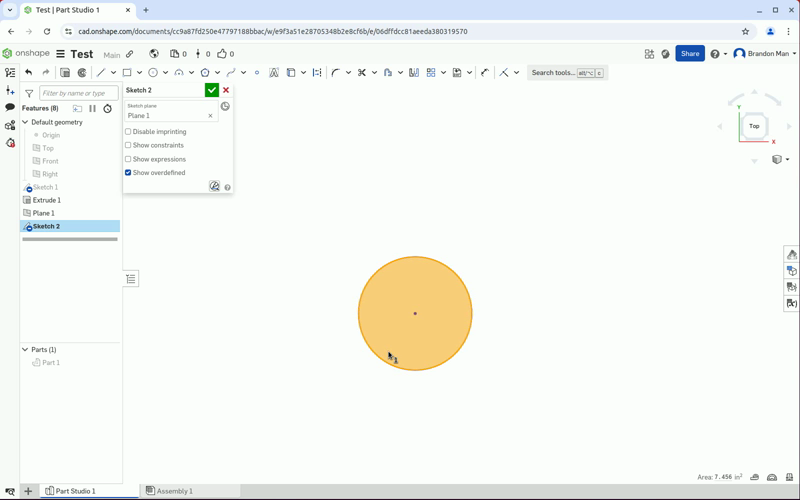
scroll(-6)
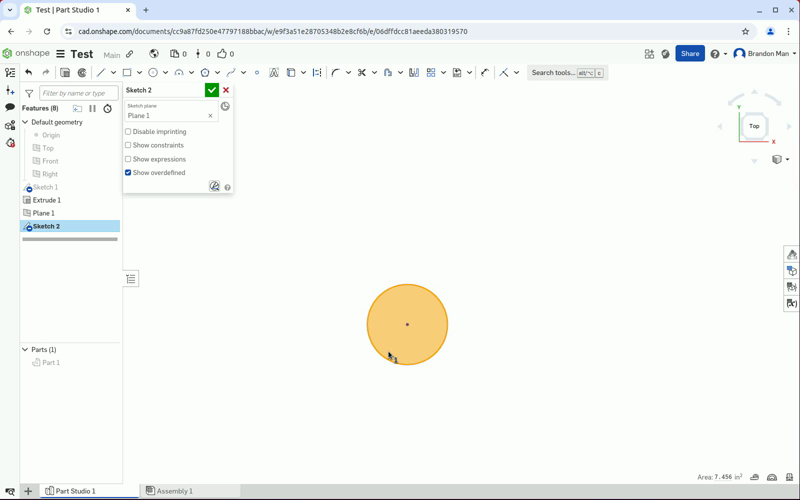
scroll(-6)
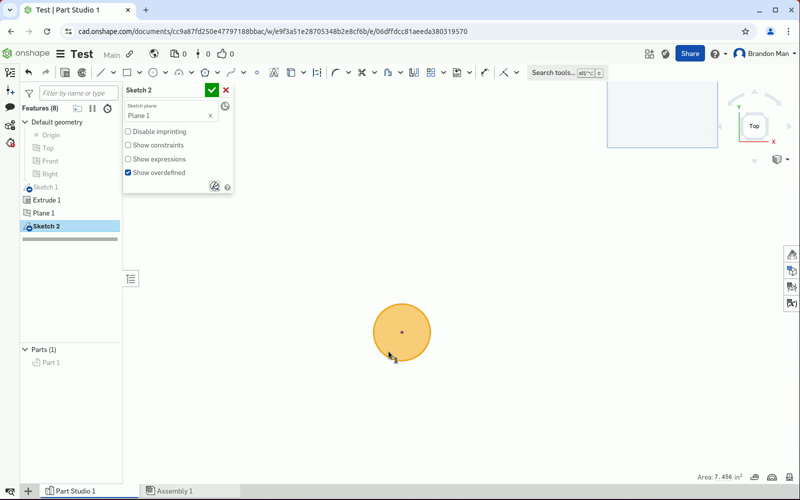
scroll(-6)
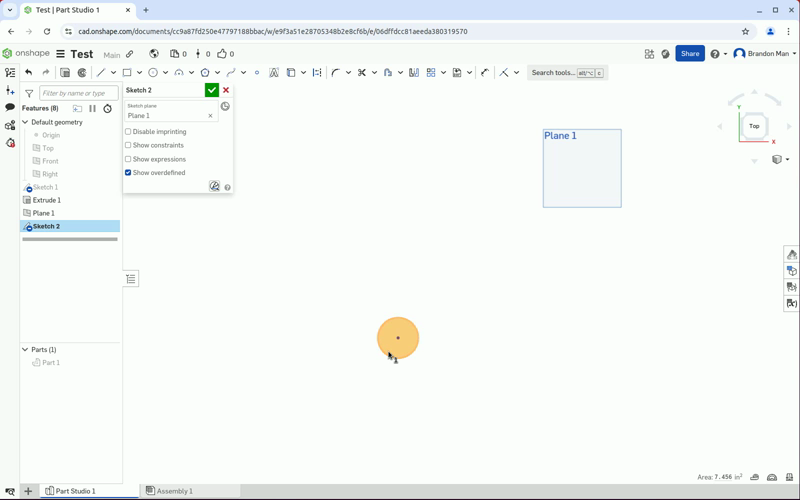
scroll(-6)
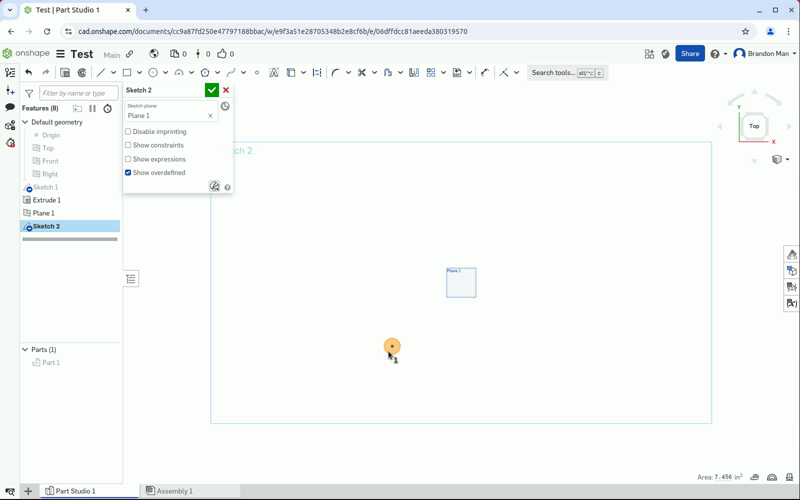
mouse_move(73, 352)
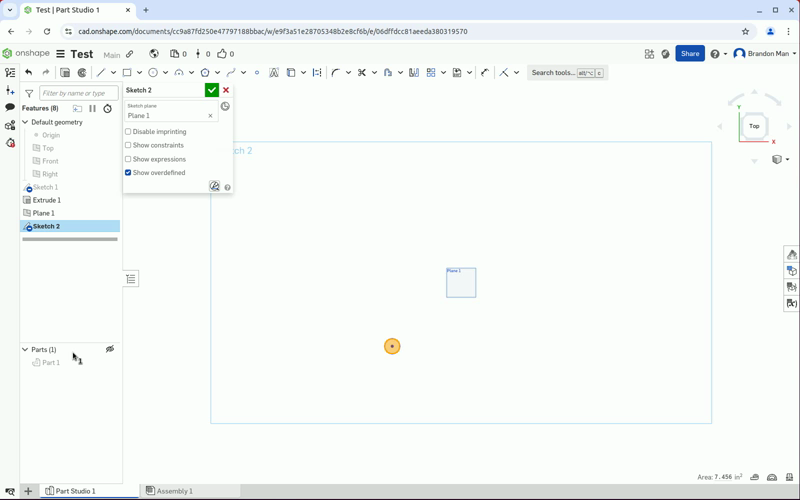
key(shift+y)
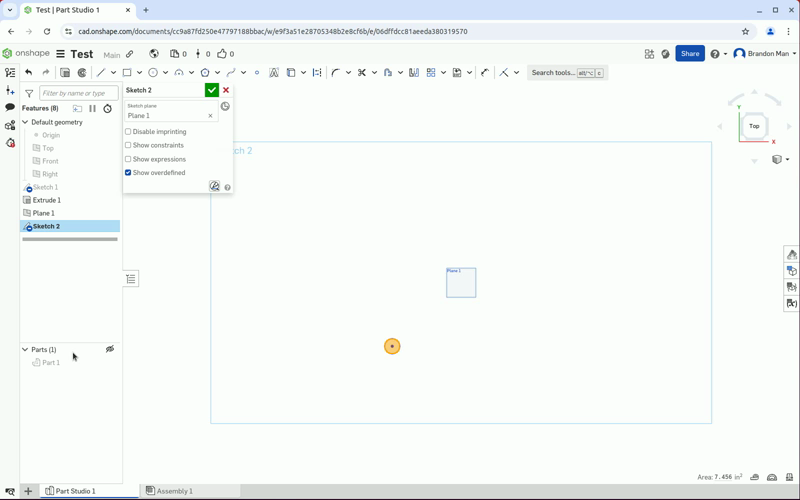
key(shift+e)
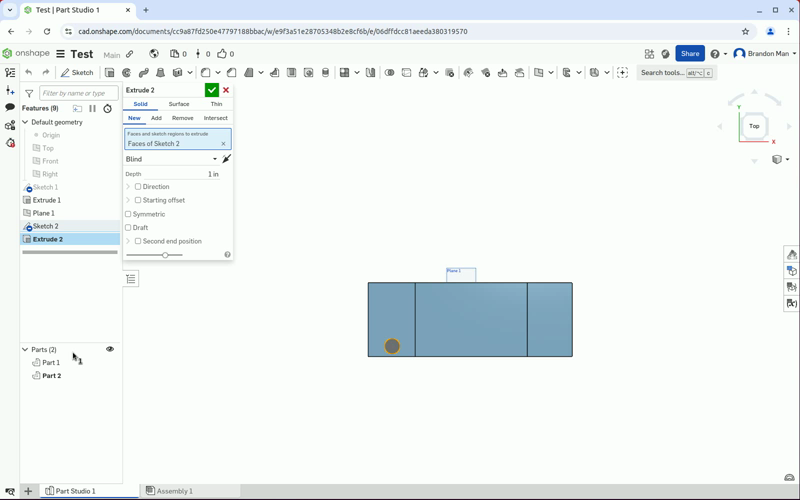
mouse_move(143, 106)
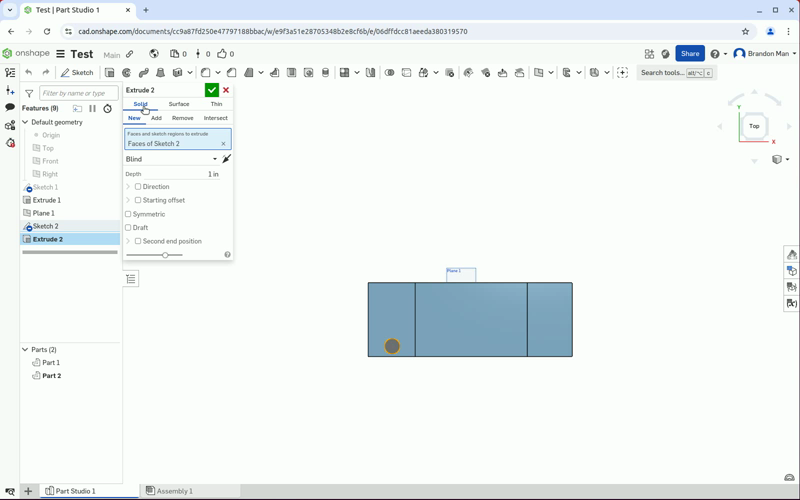
click(143, 106)
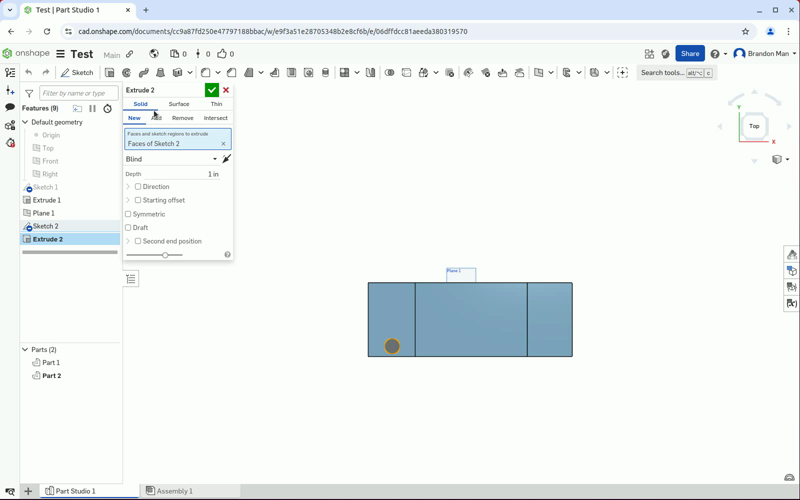
mouse_move(186, 120)
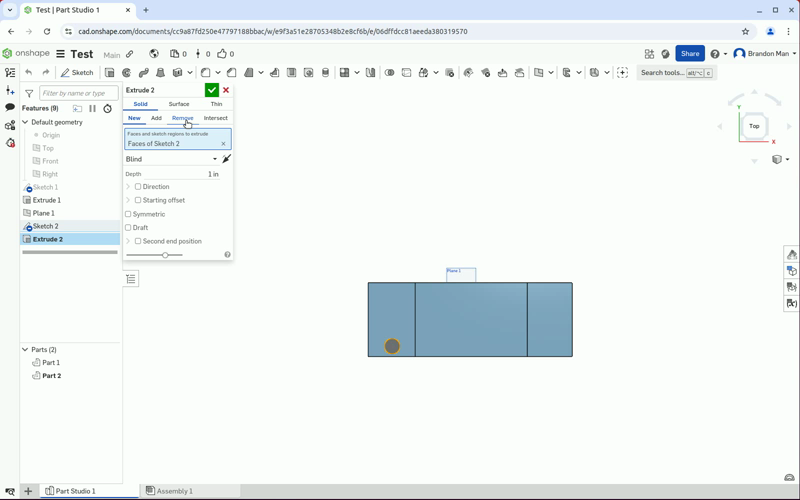
click(186, 120)
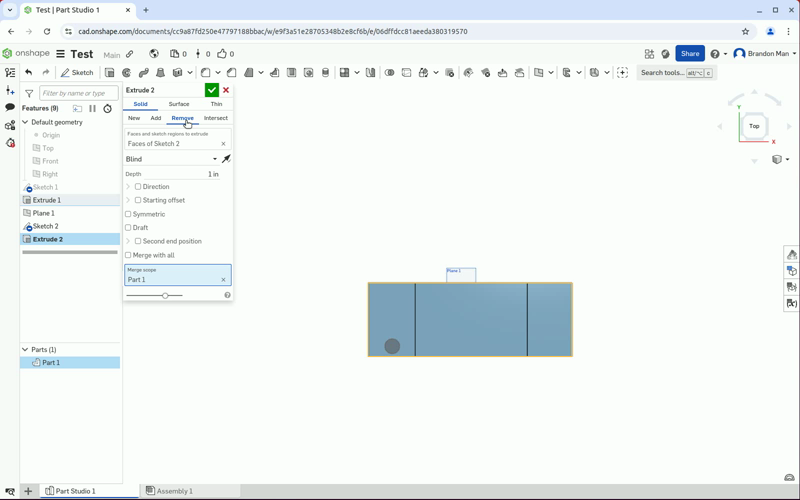
key(tab, 4)
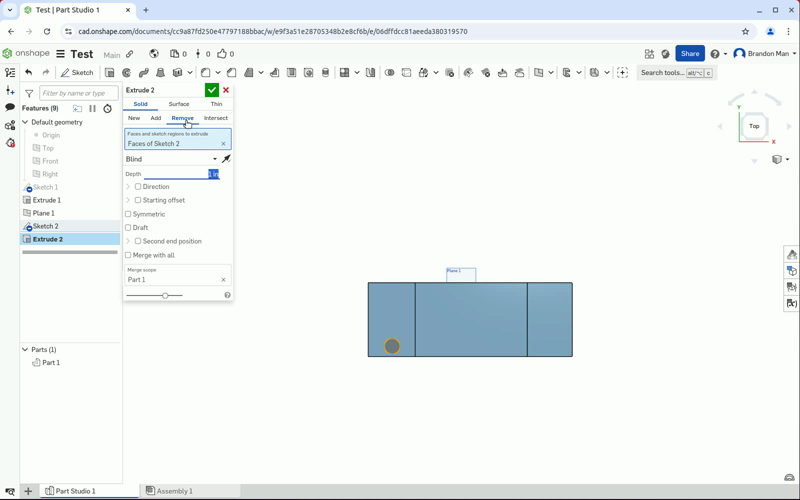
text(11.795)
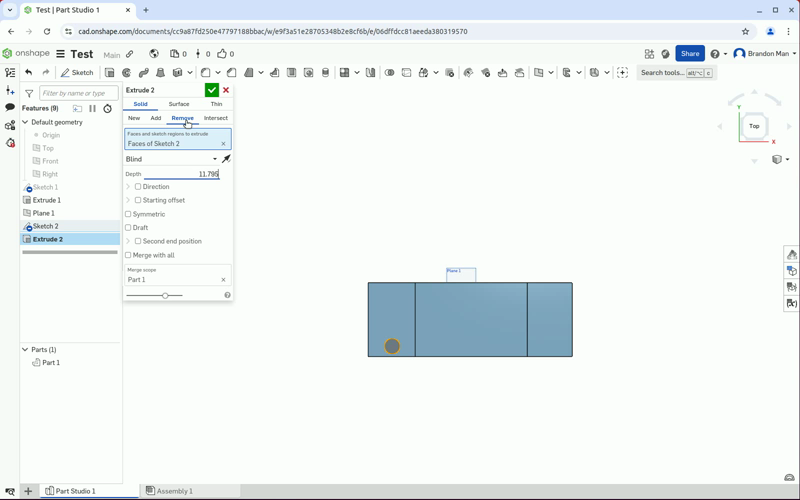
key(tab, 6)
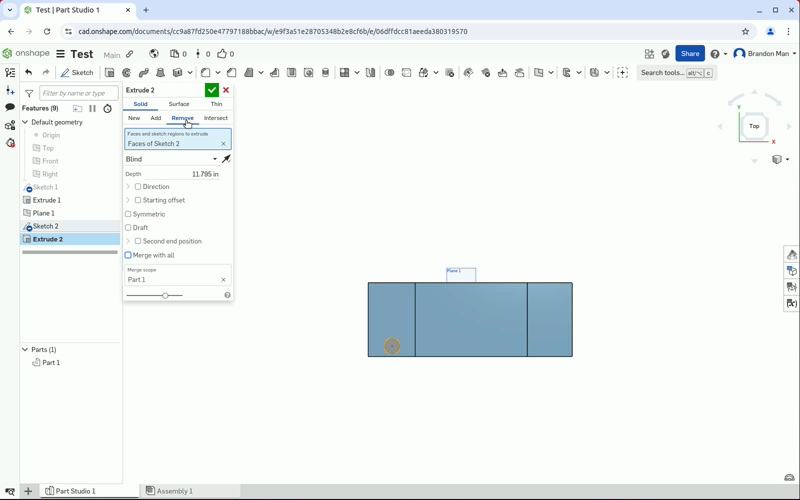
key(space)
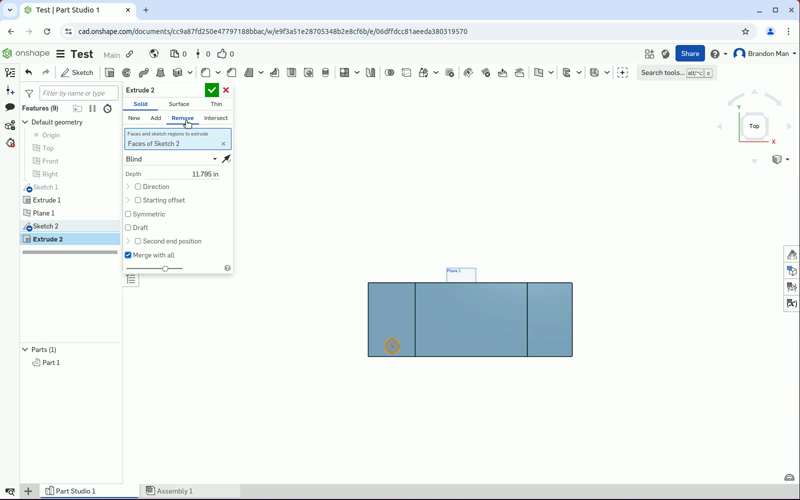
key(enter)
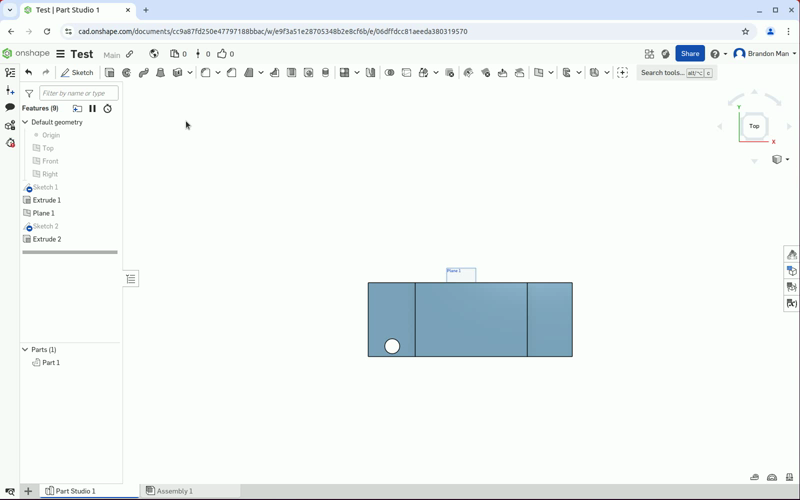
key(shift+h)
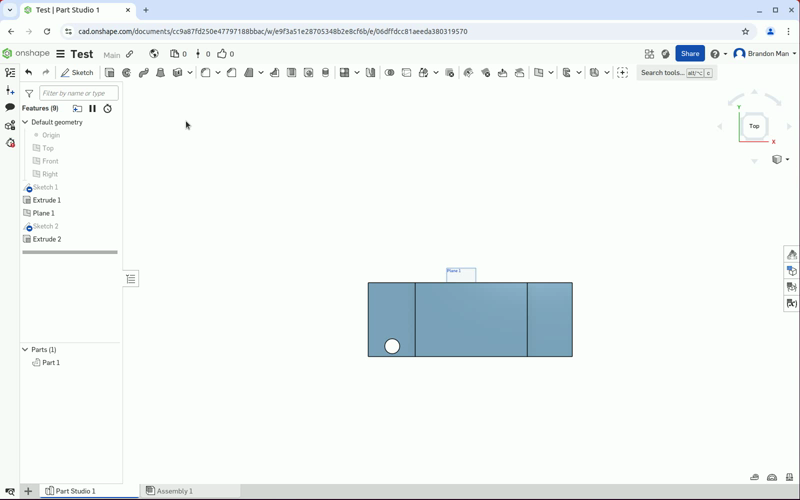
key(shift+h)
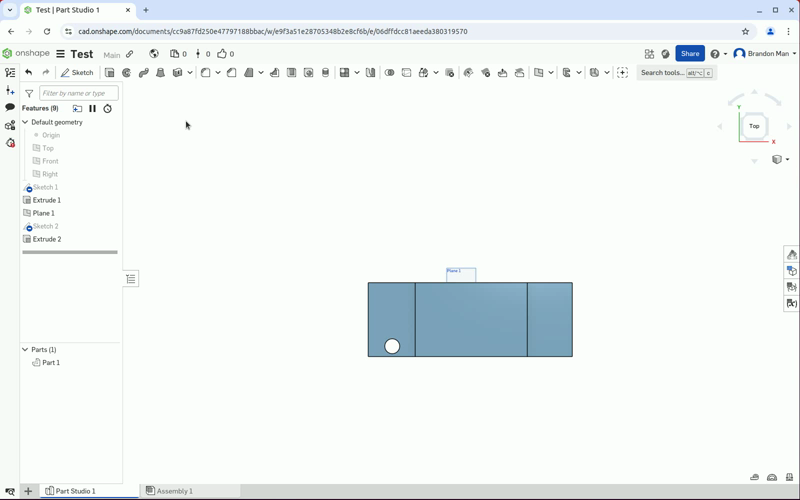
mouse_move(73, 189)
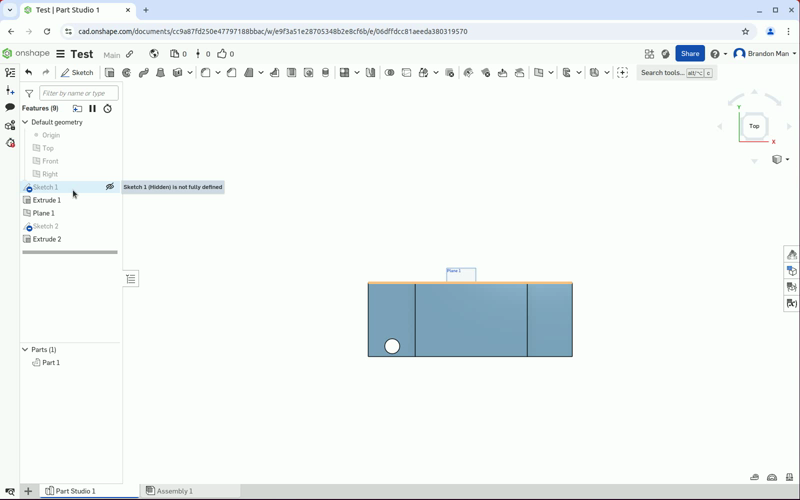
click(73, 189)
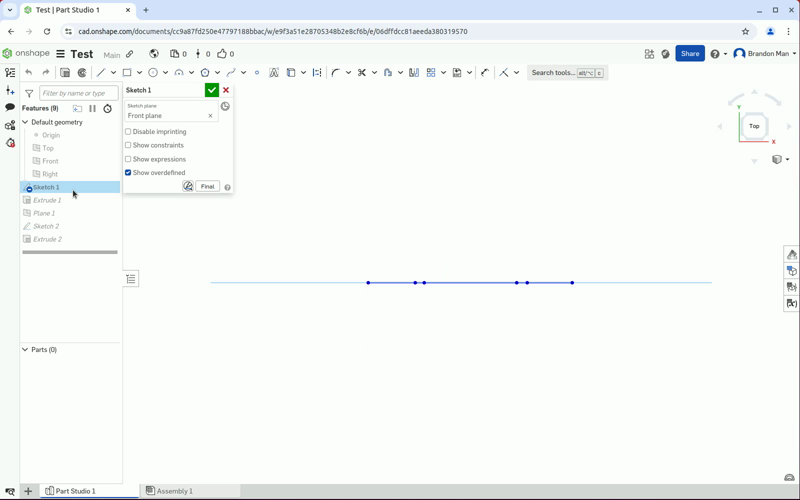
mouse_move(229, 92)
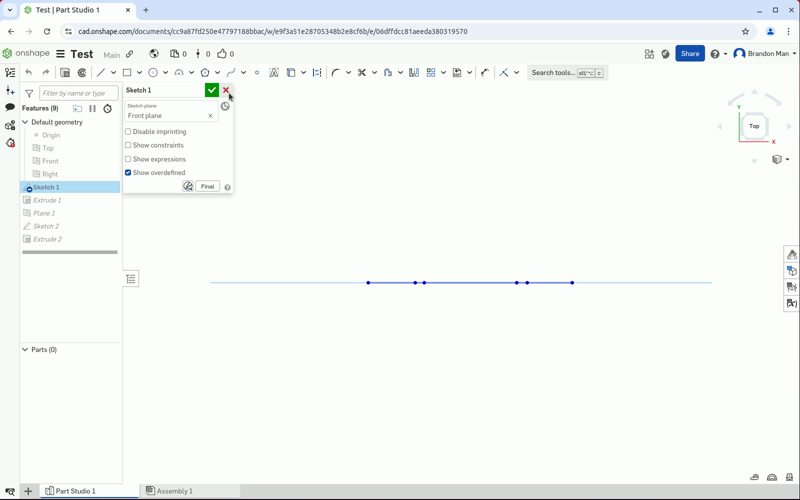
click(229, 92)
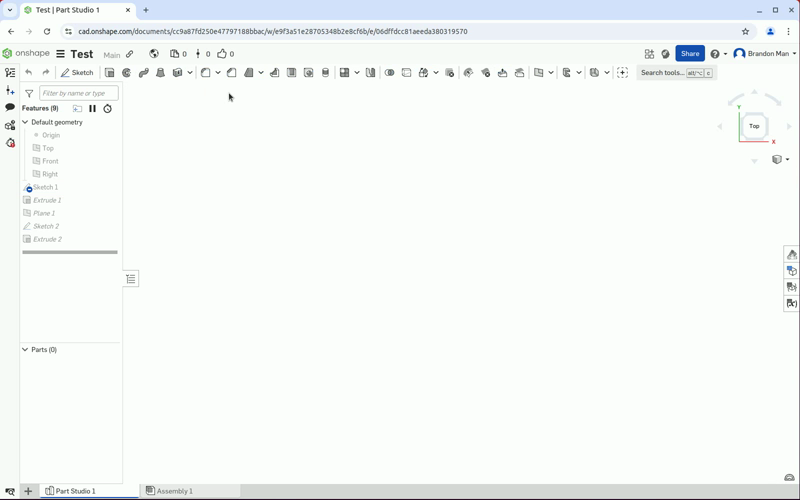
key(shift+s)
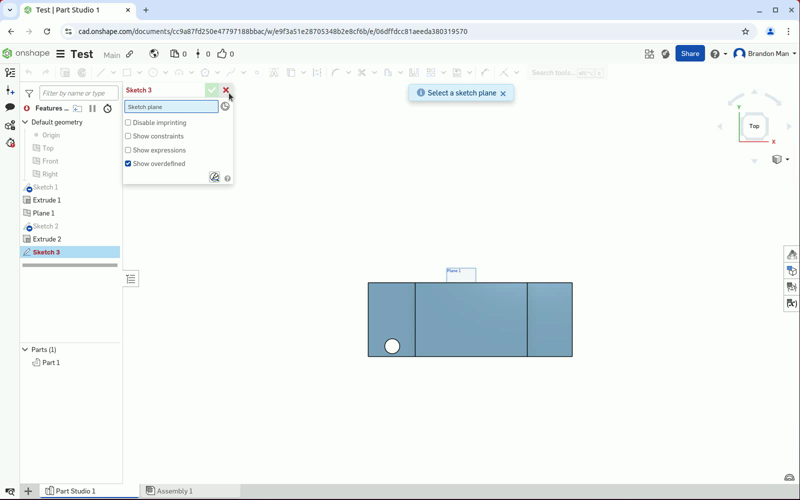
mouse_move(73, 215)
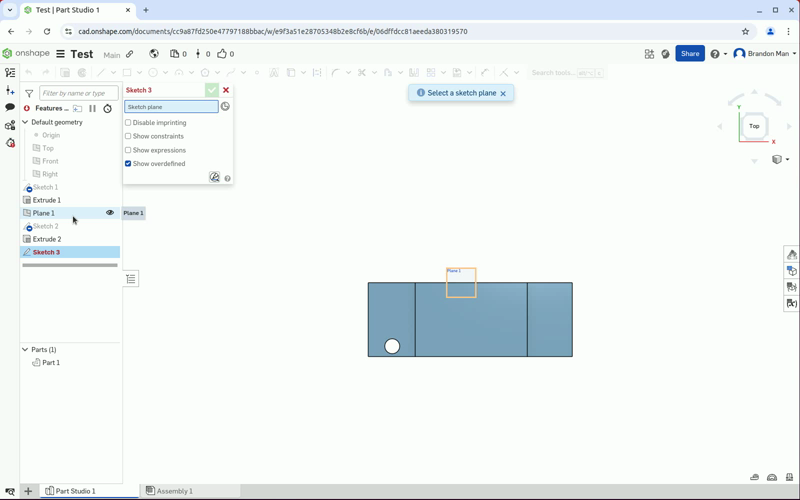
click(73, 215)
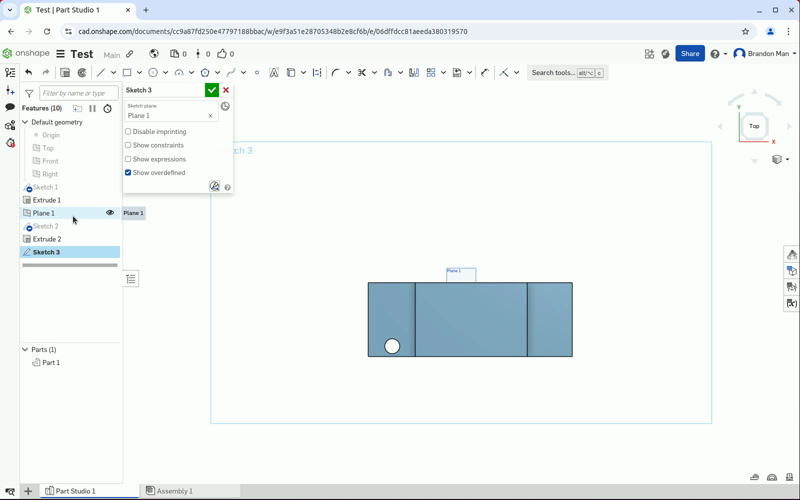
mouse_move(73, 352)
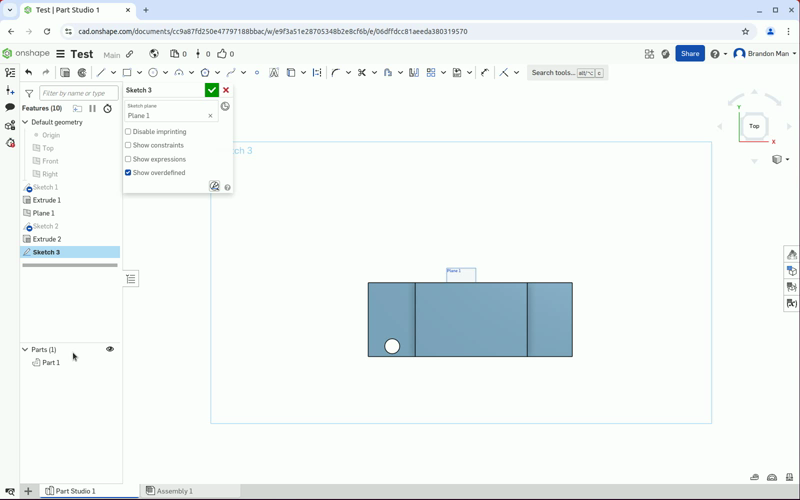
key(y)
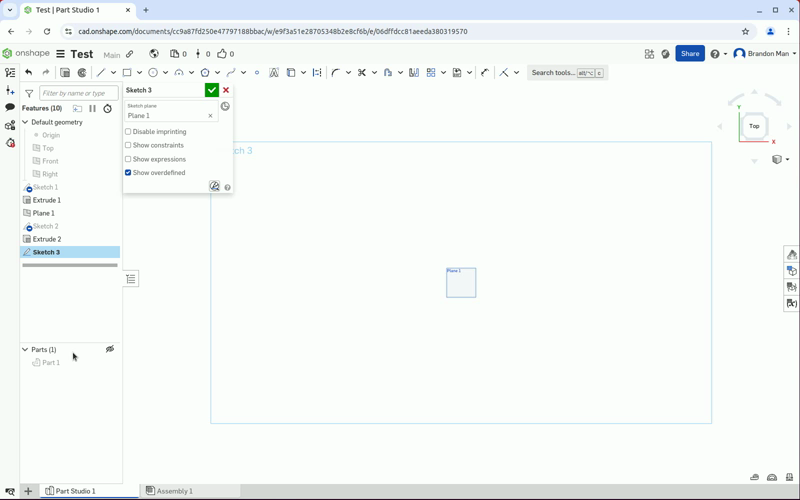
key(c)
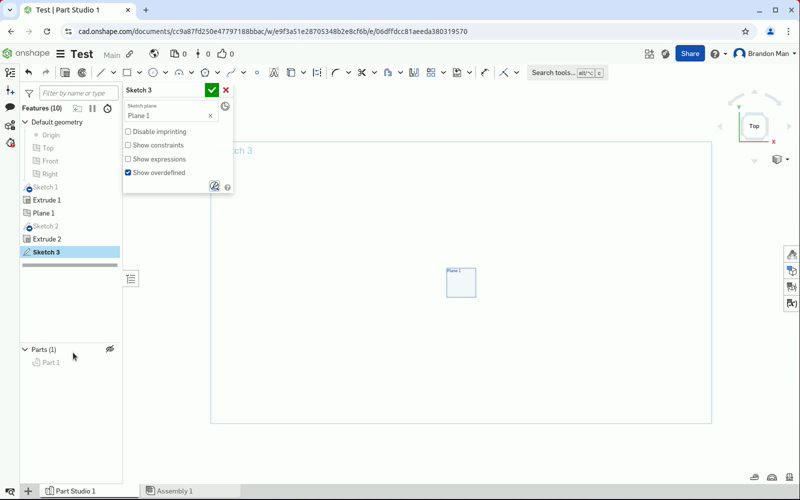
key_down(shift)
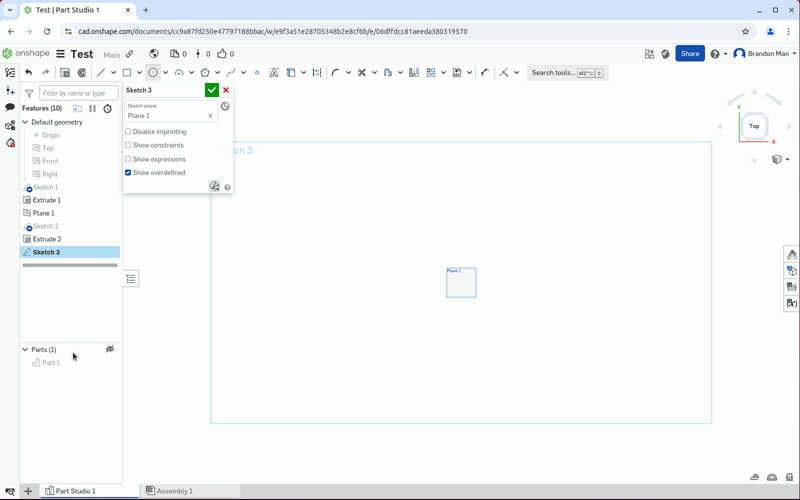
mouse_move(392, 293)
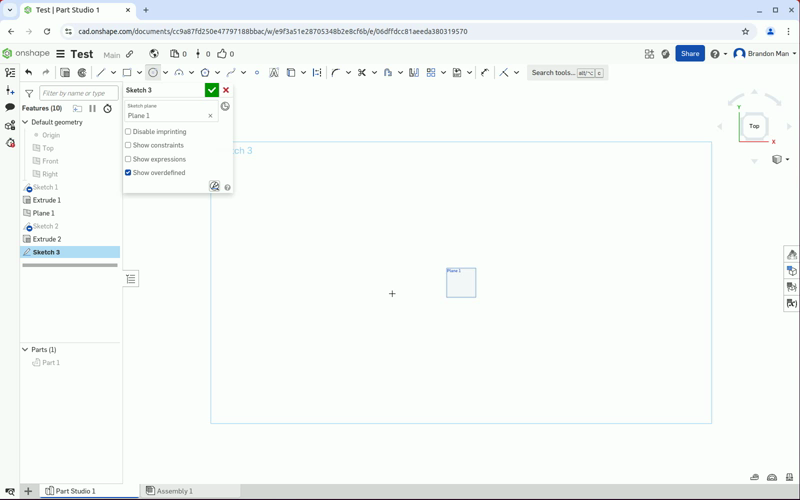
click(392, 293)
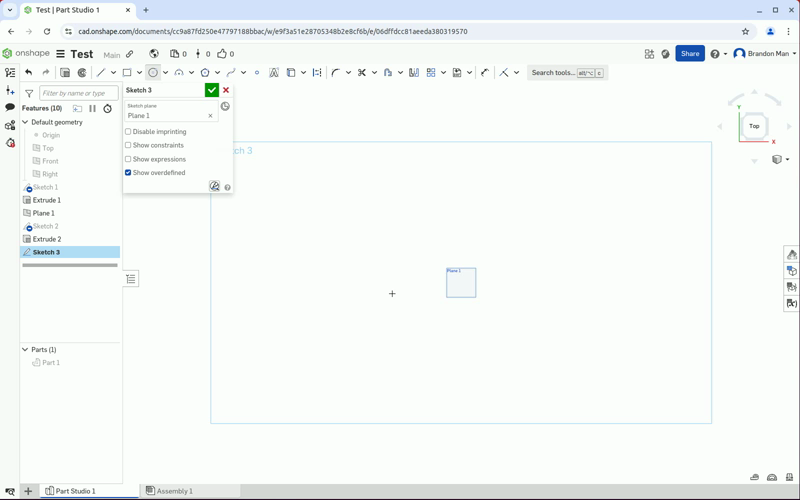
key_up(shift)
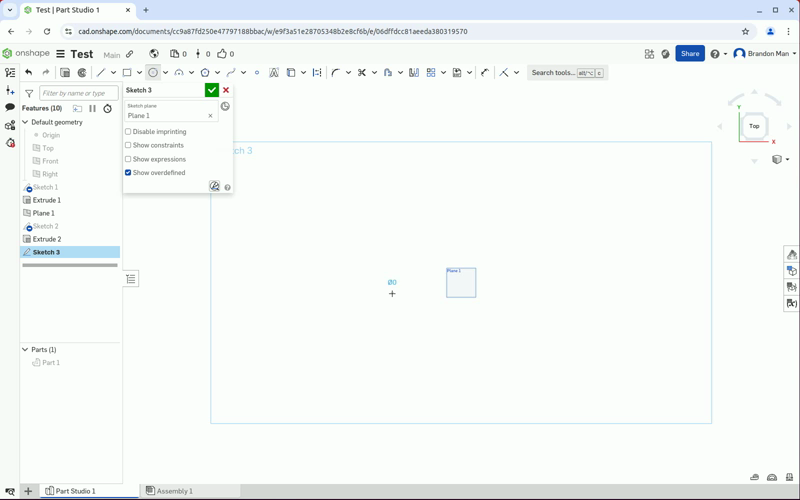
mouse_move(399, 293)
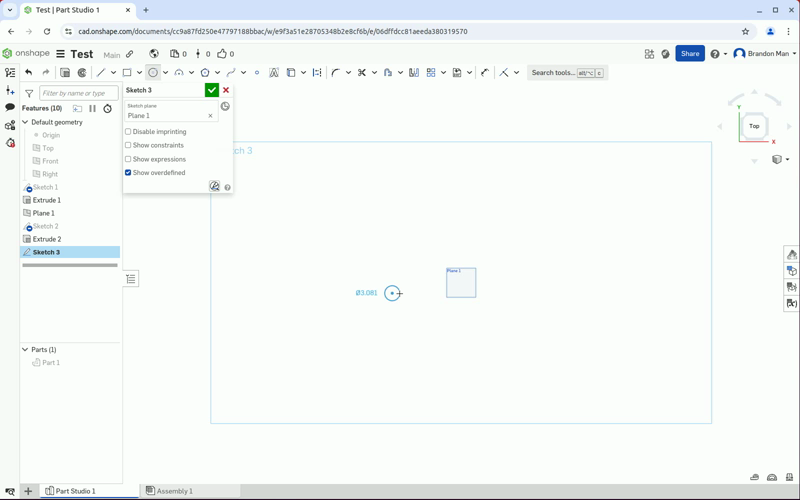
click(399, 293)
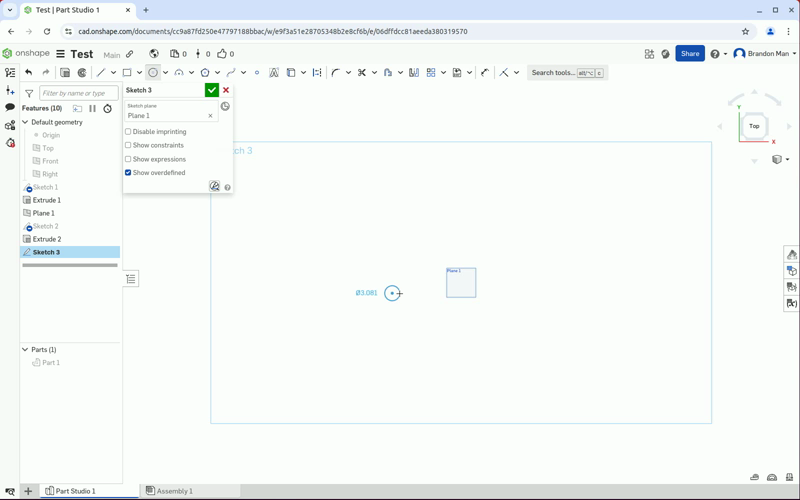
key(esc)
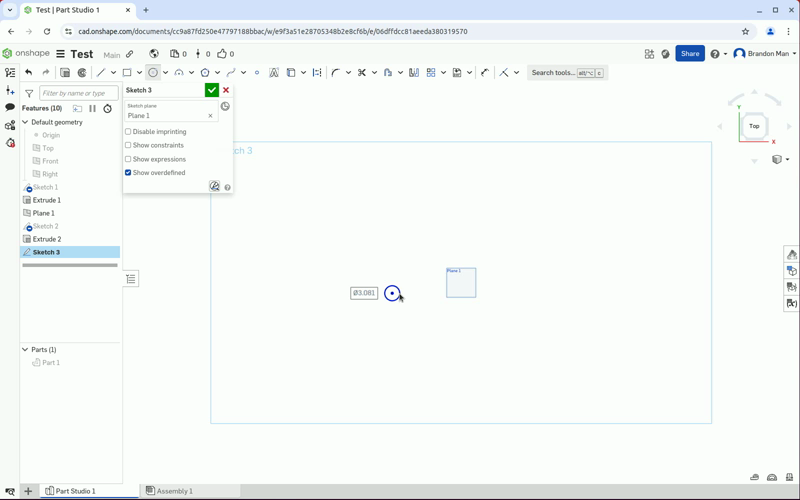
mouse_move(392, 298)
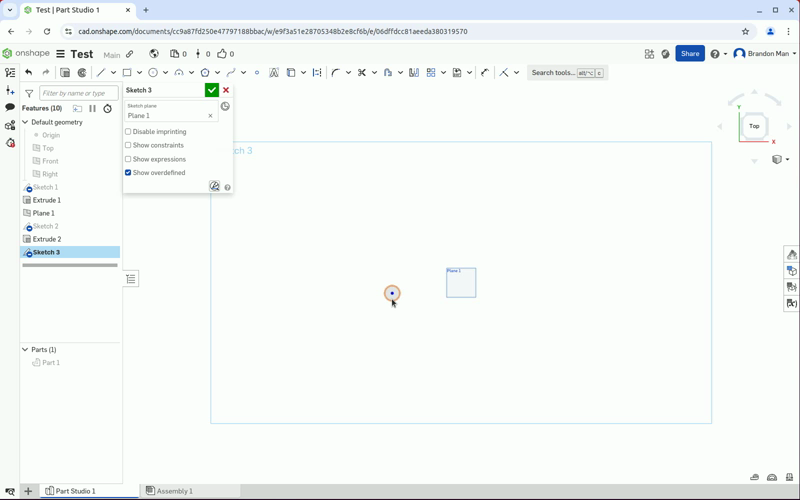
scroll(6)
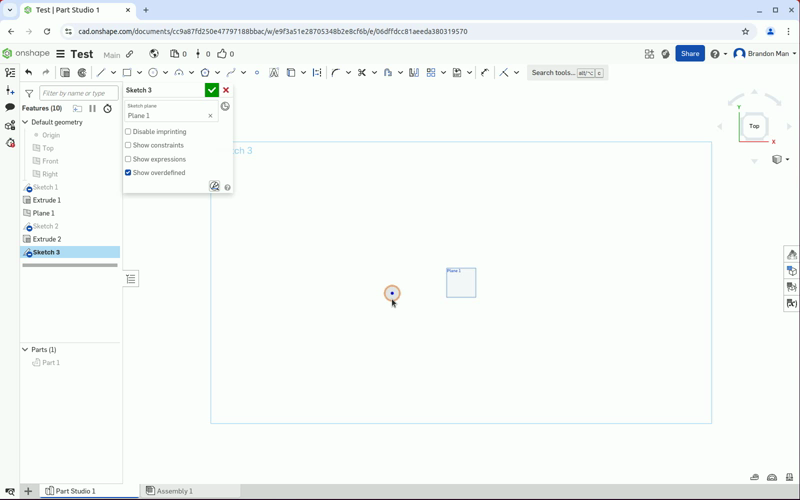
scroll(6)
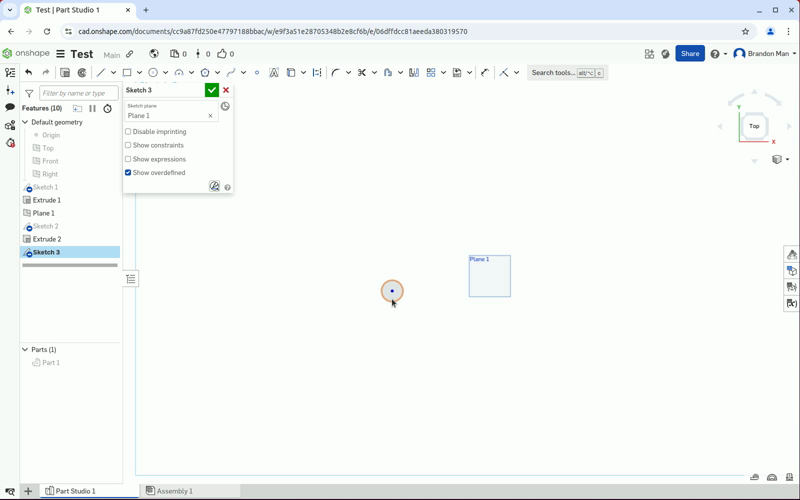
scroll(6)
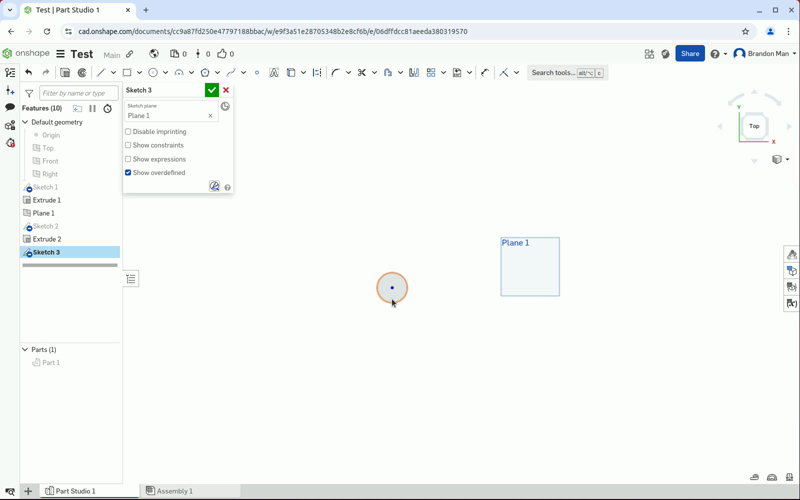
scroll(6)
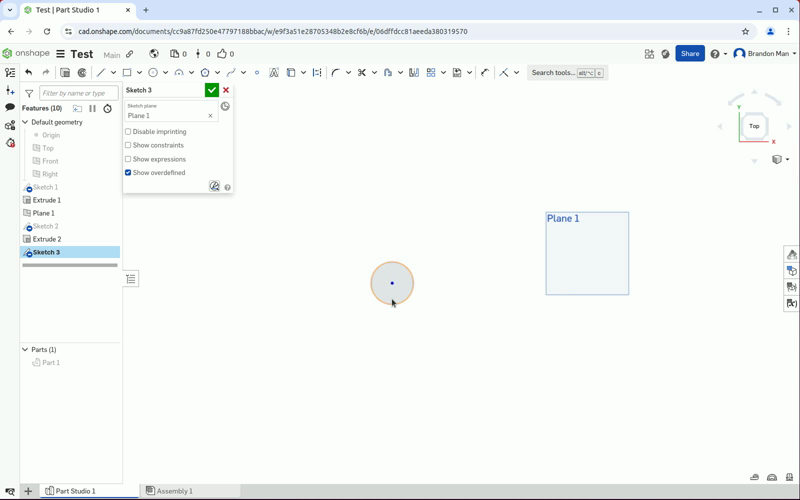
scroll(6)
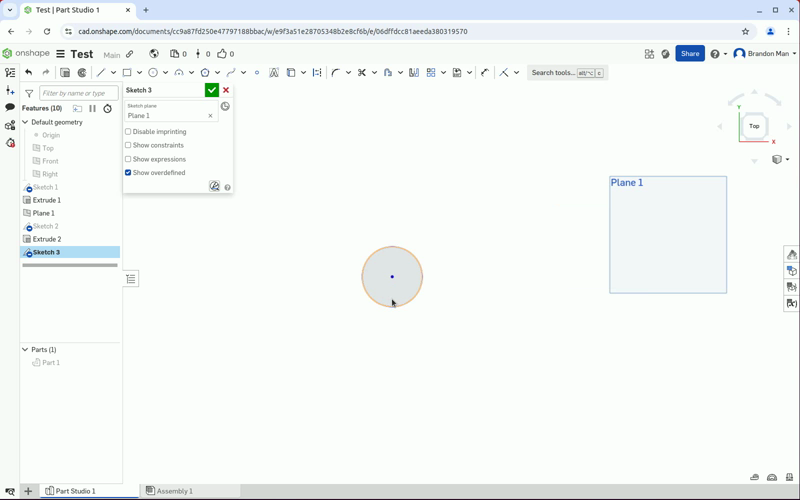
scroll(6)
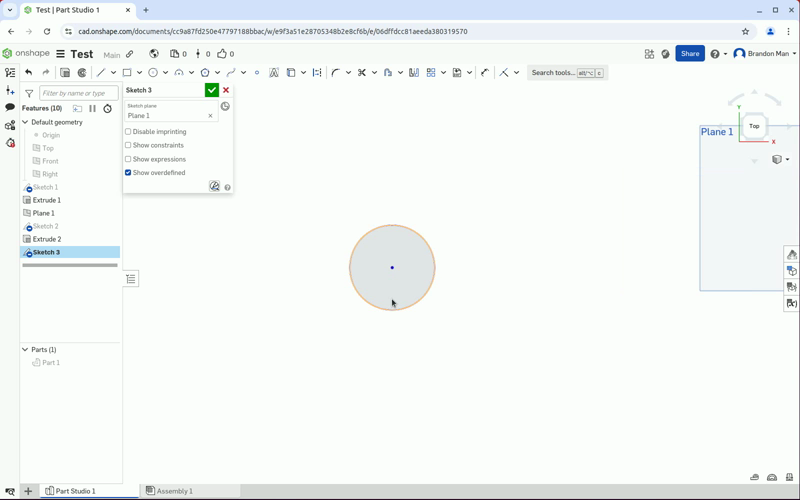
scroll(6)
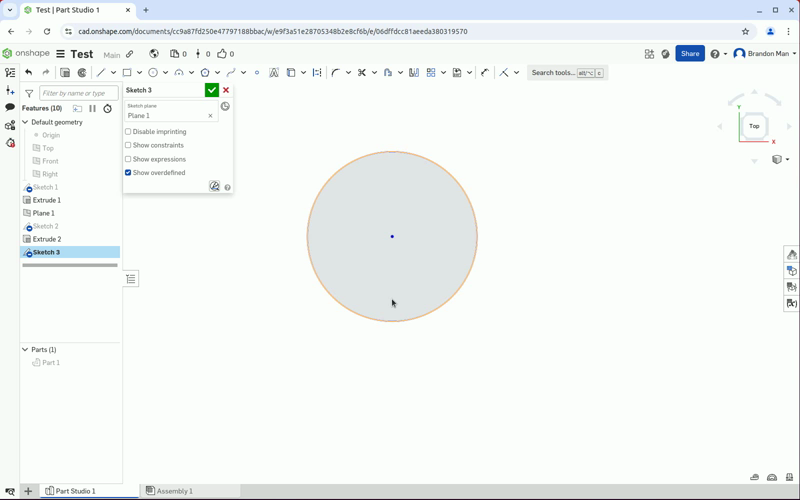
click(392, 298)
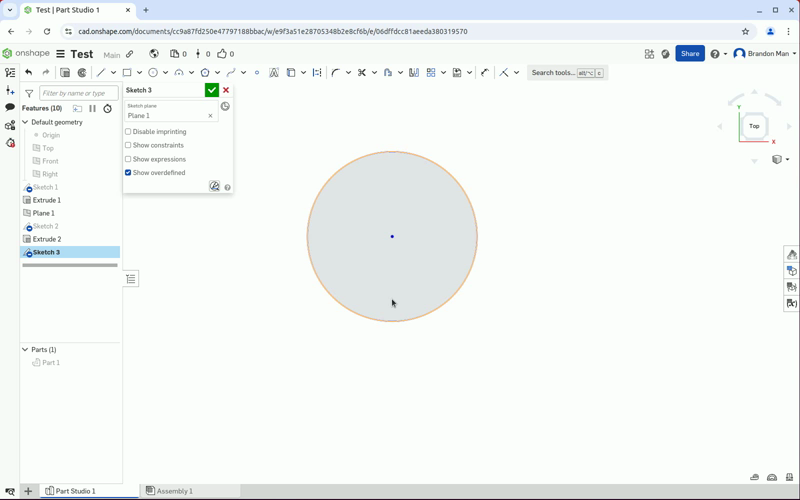
scroll(-6)
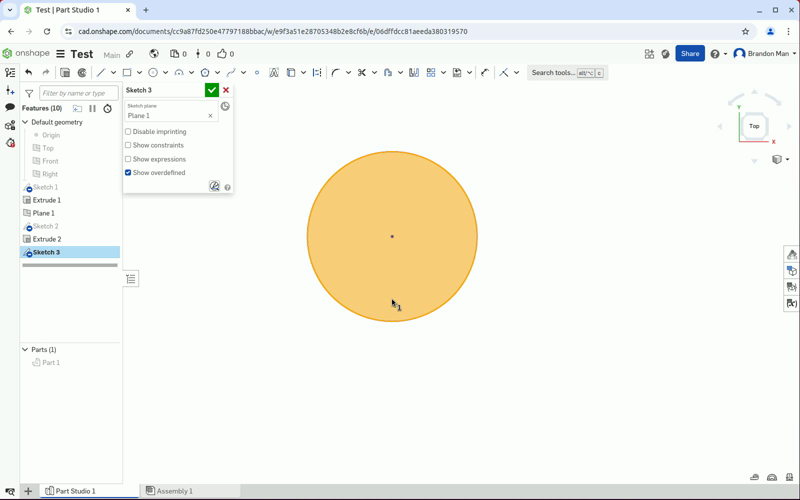
scroll(-6)
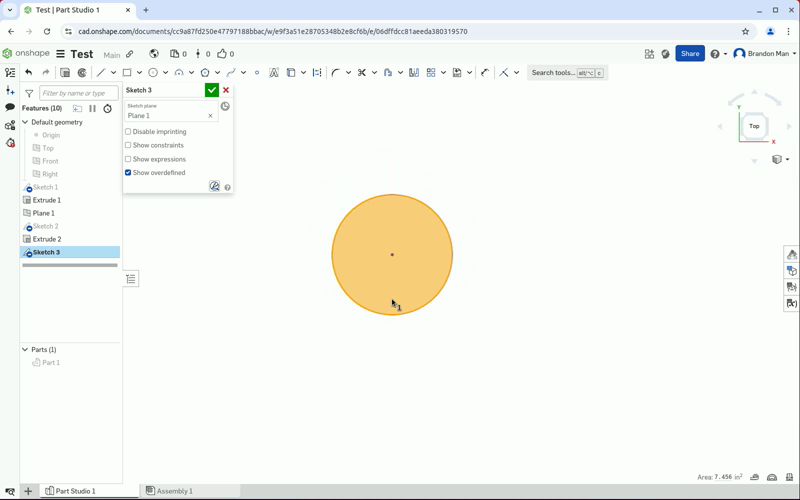
scroll(-6)
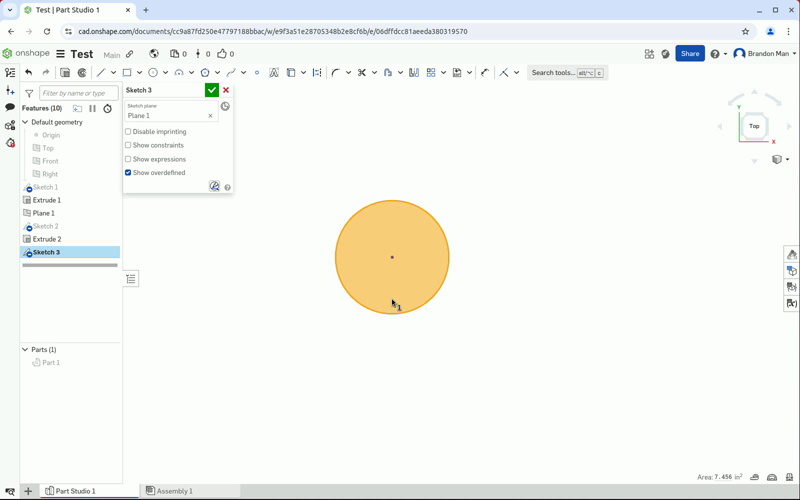
scroll(-6)
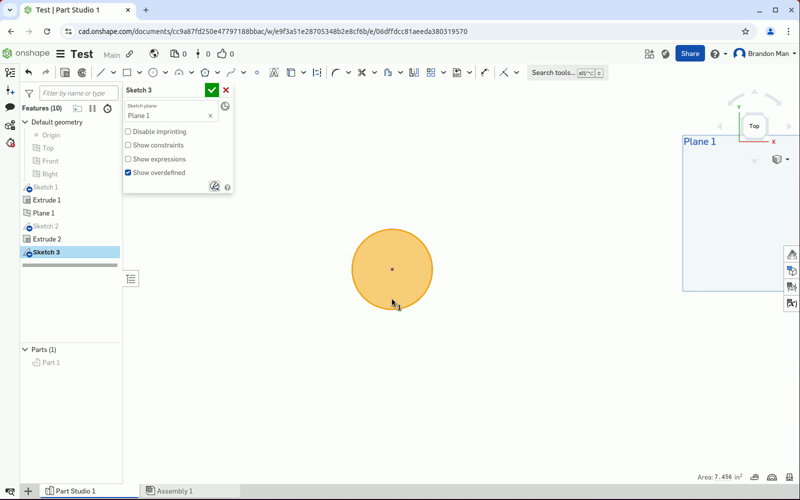
scroll(-6)
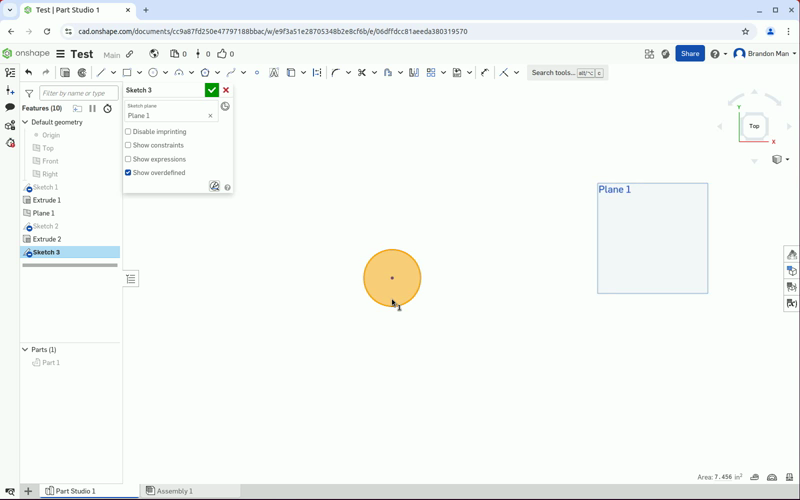
scroll(-6)
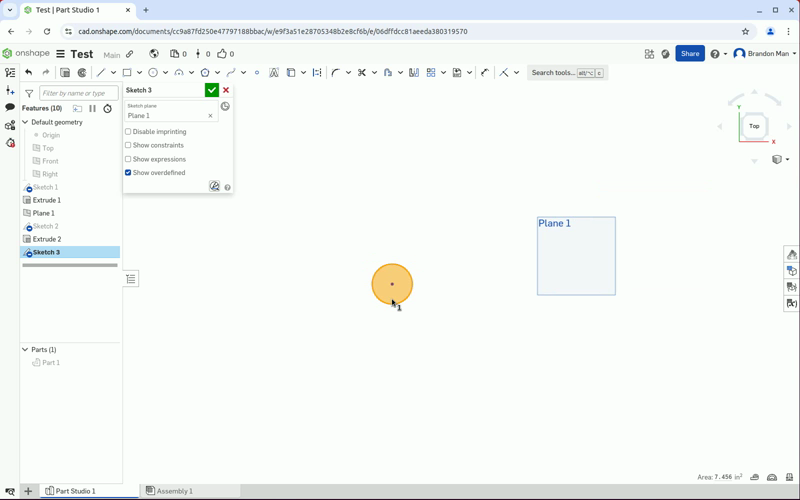
scroll(-6)
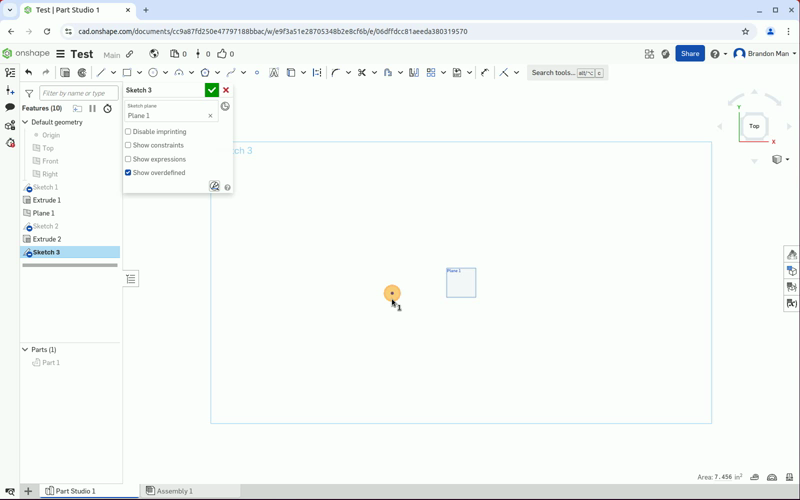
mouse_move(73, 352)
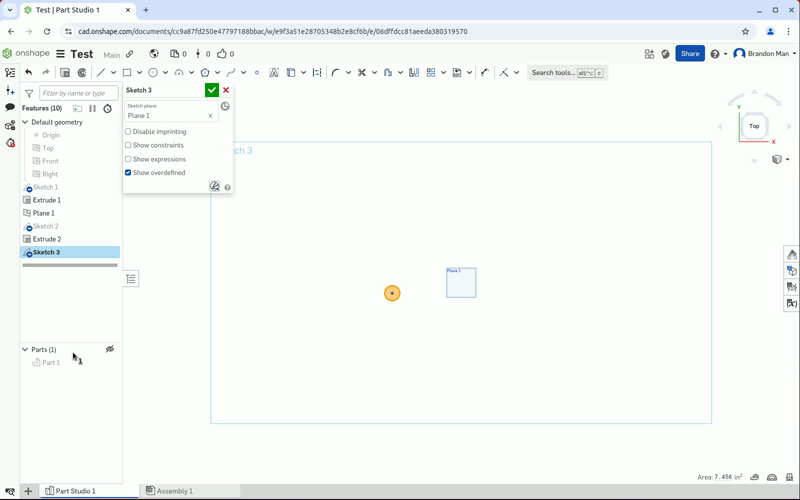
key(shift+y)
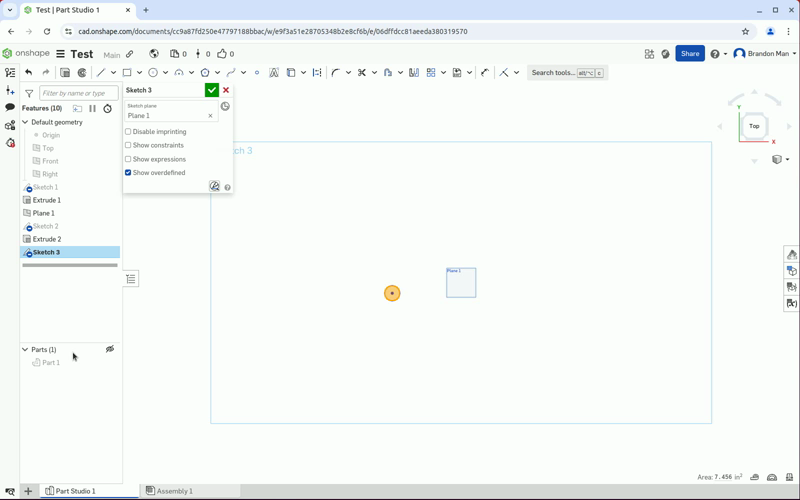
key(shift+e)
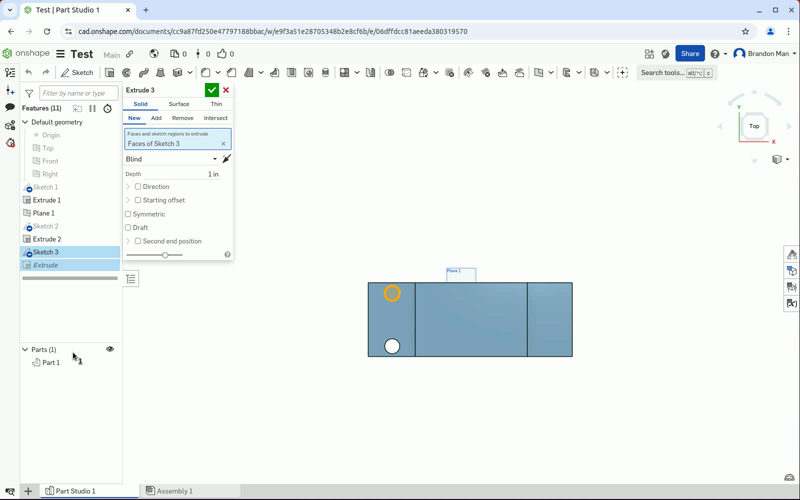
mouse_move(143, 106)
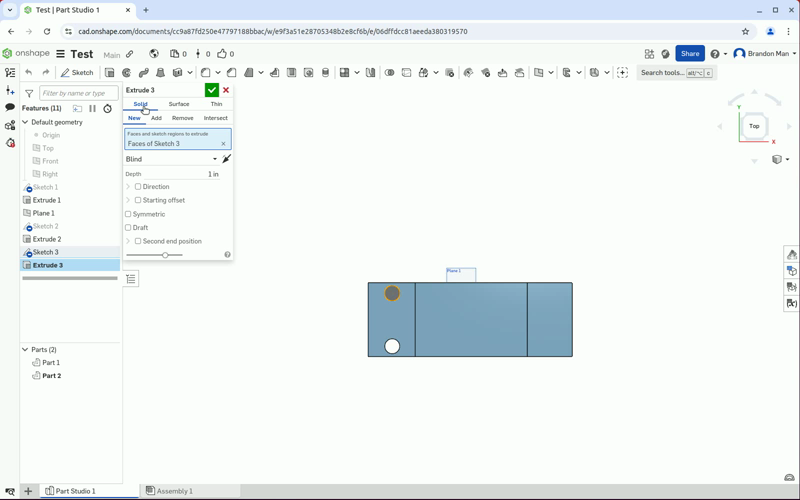
click(143, 106)
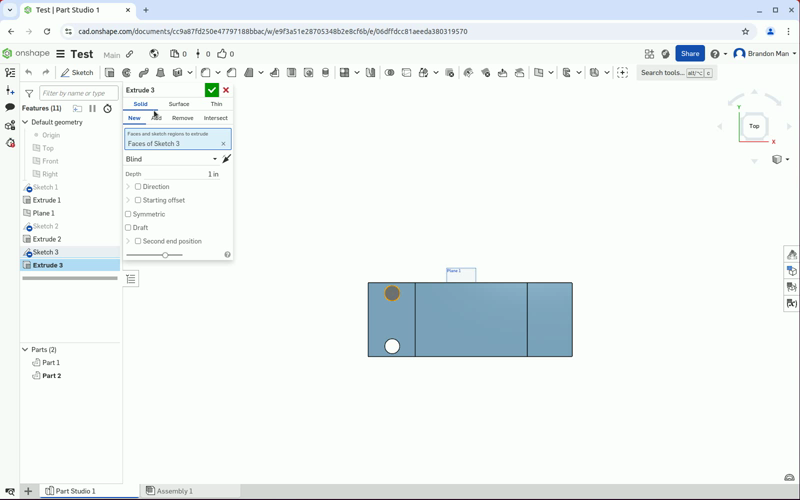
mouse_move(186, 120)
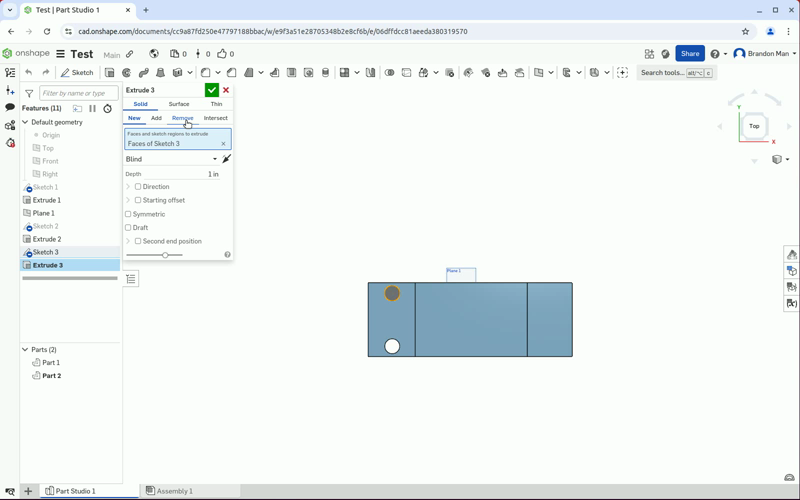
click(186, 120)
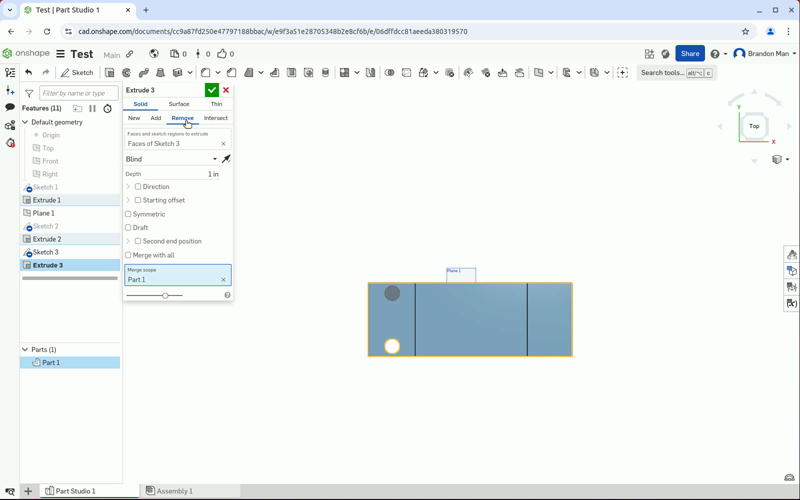
key(tab, 4)
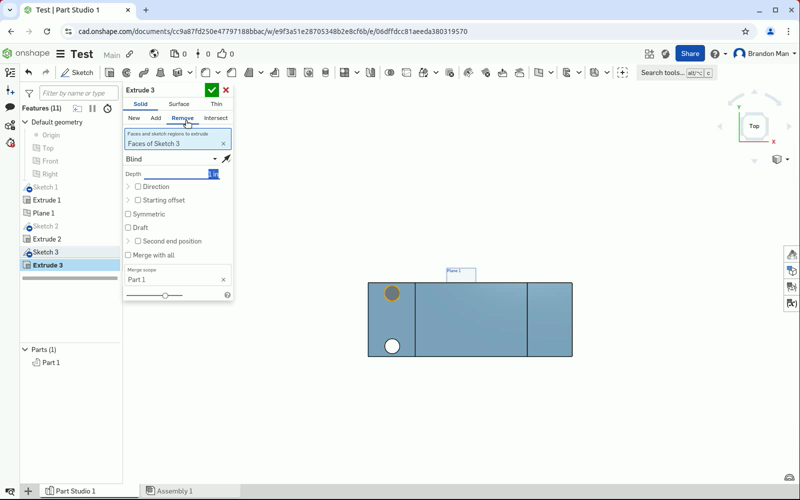
text(11.795)
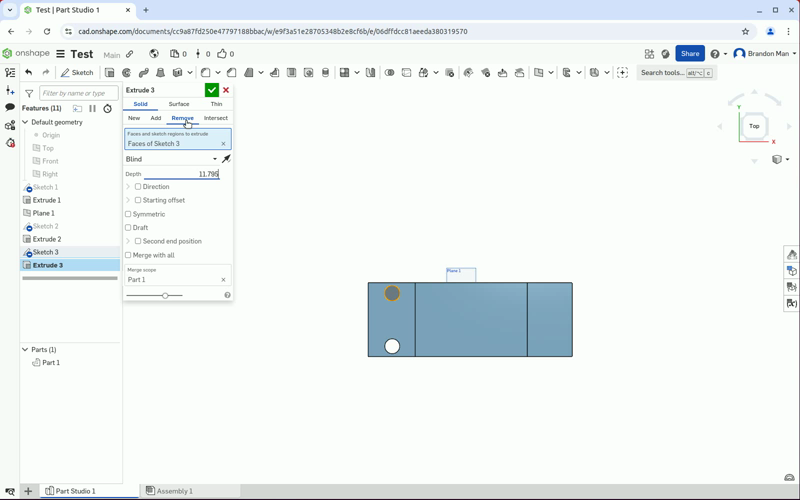
key(tab, 6)
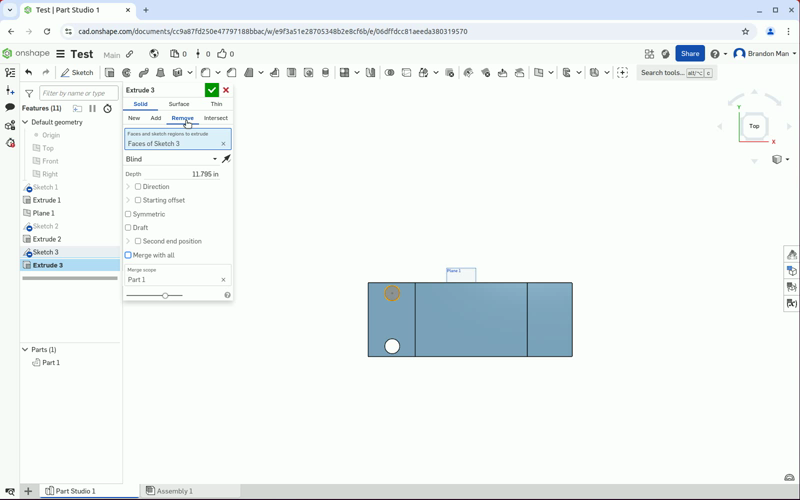
key(space)
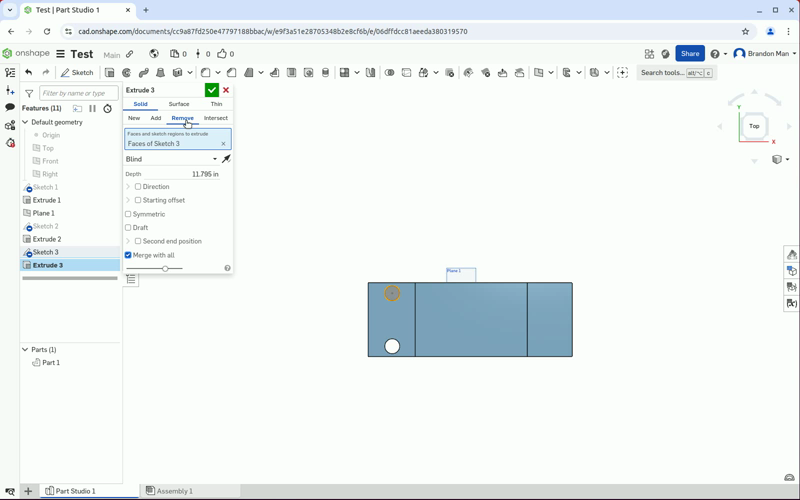
key(enter)
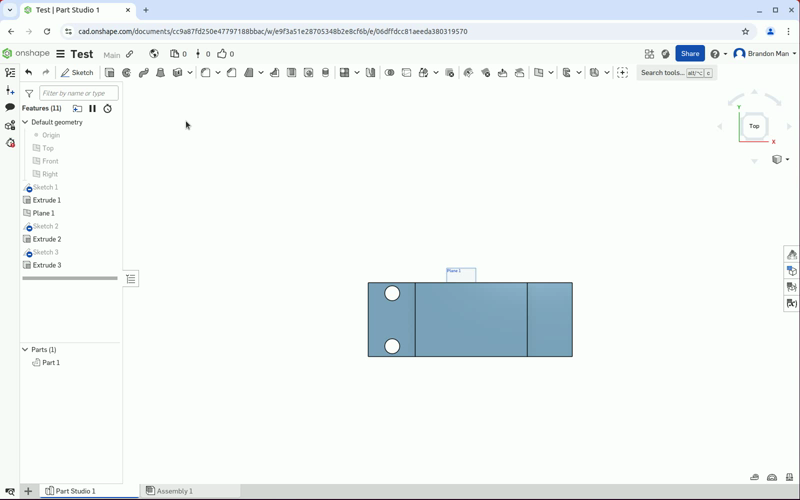
key(shift+h)
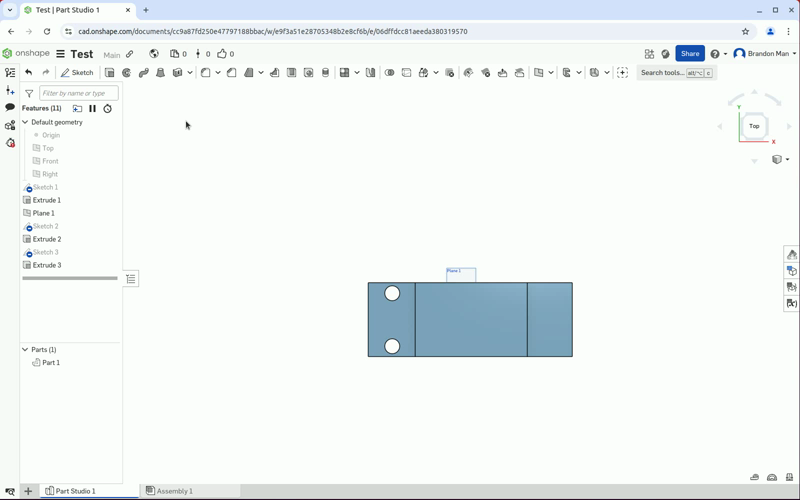
key(shift+h)
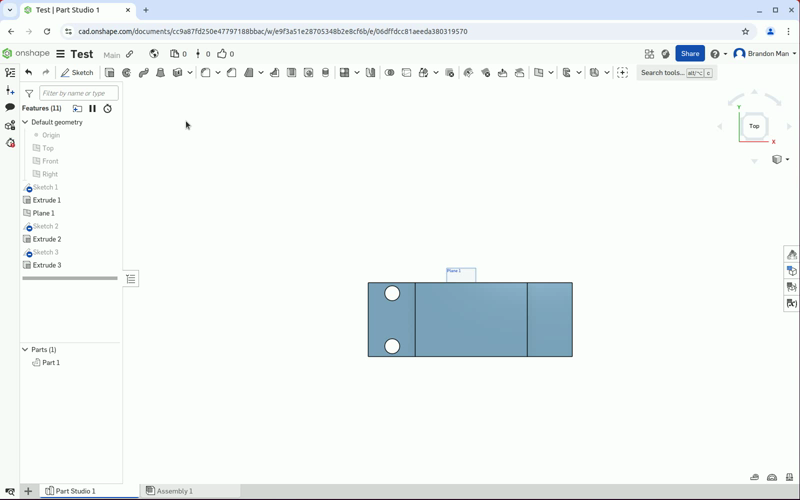
mouse_move(73, 189)
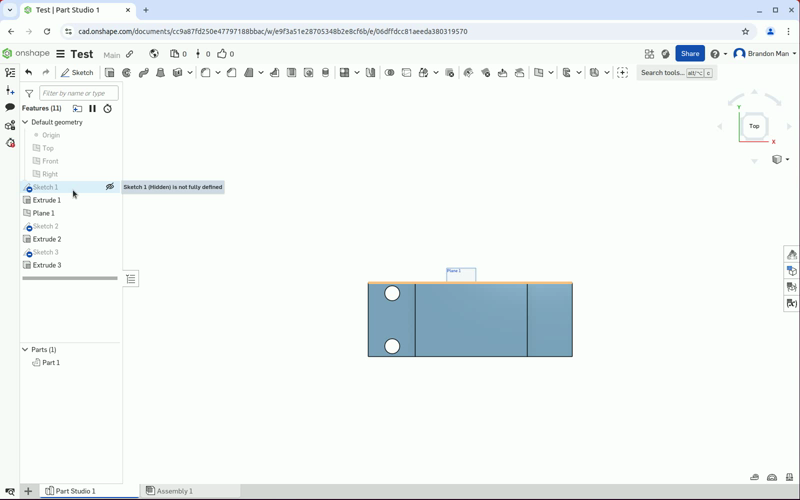
click(73, 189)
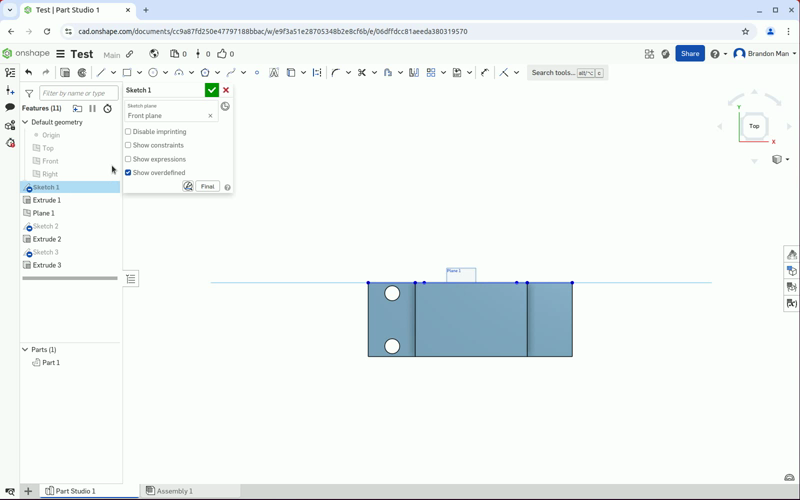
mouse_move(229, 92)
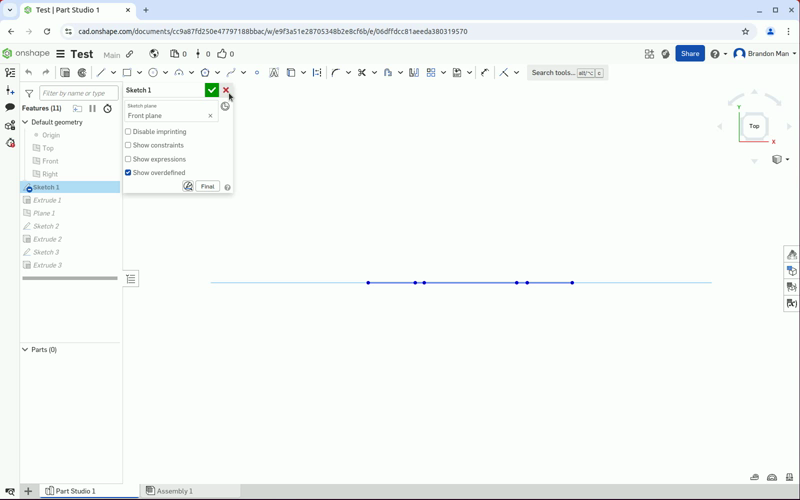
click(229, 92)
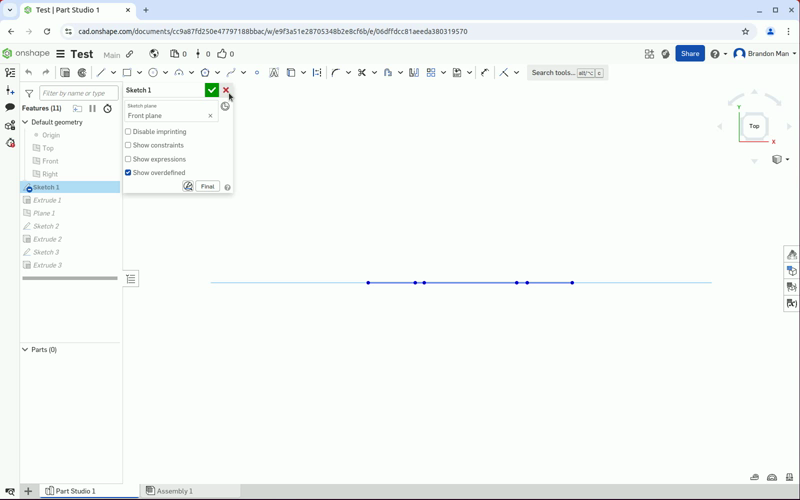
key(shift+s)
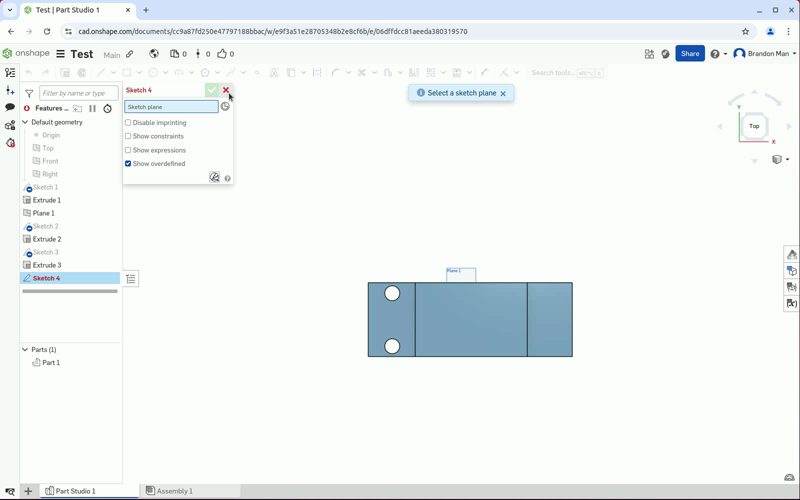
mouse_move(73, 215)
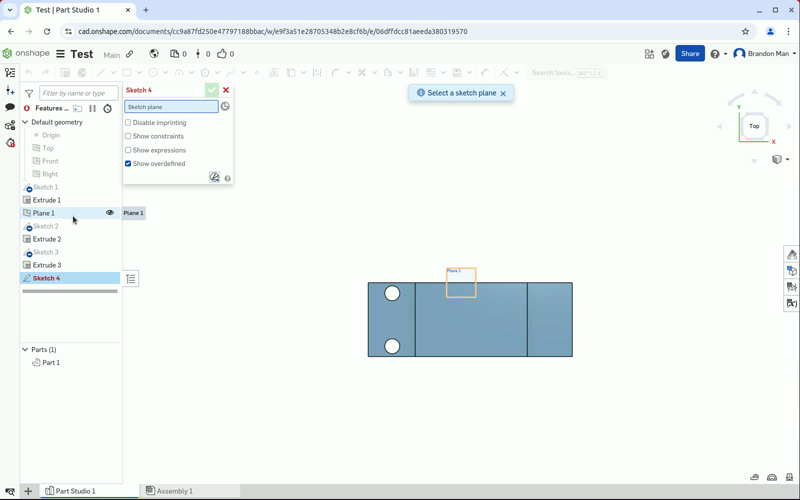
click(73, 215)
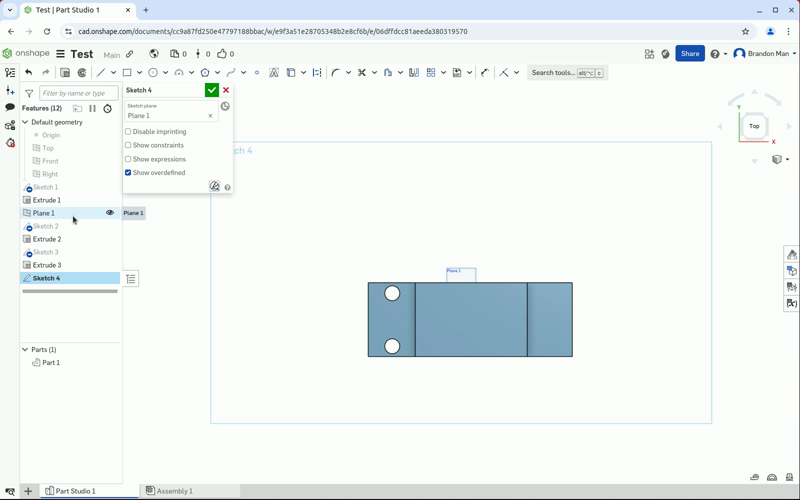
mouse_move(73, 352)
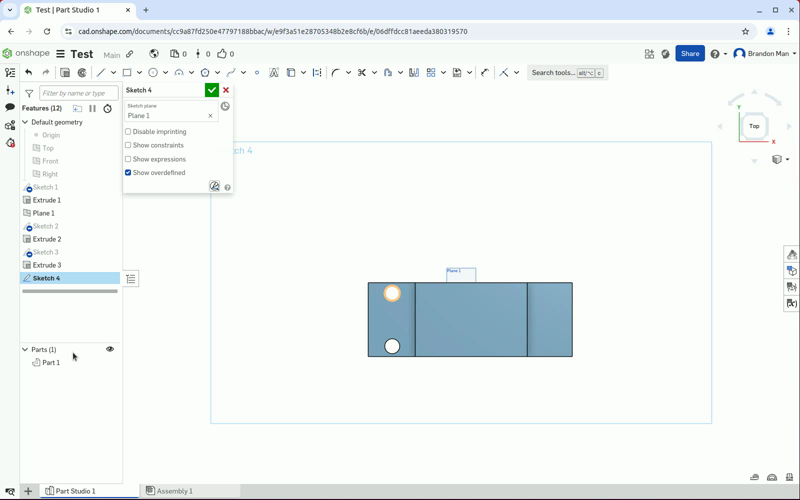
key(y)
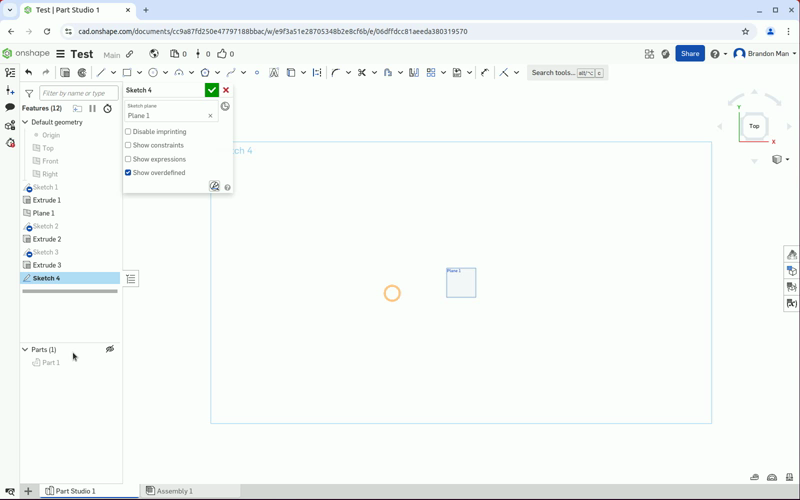
key(c)
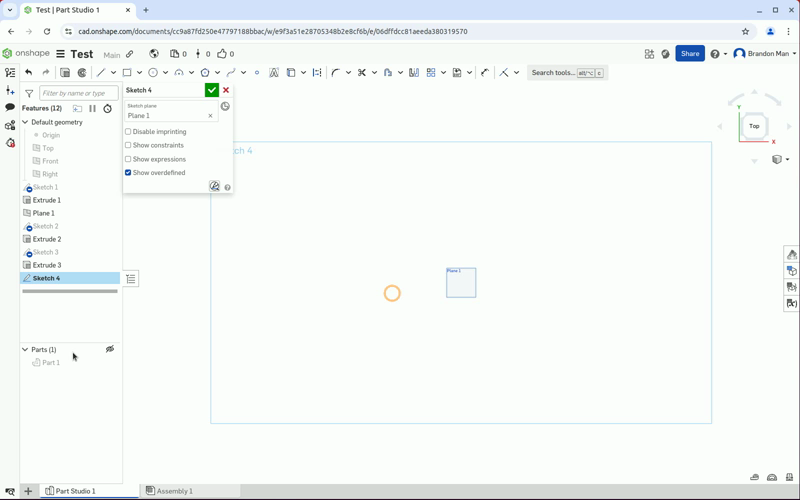
key_down(shift)
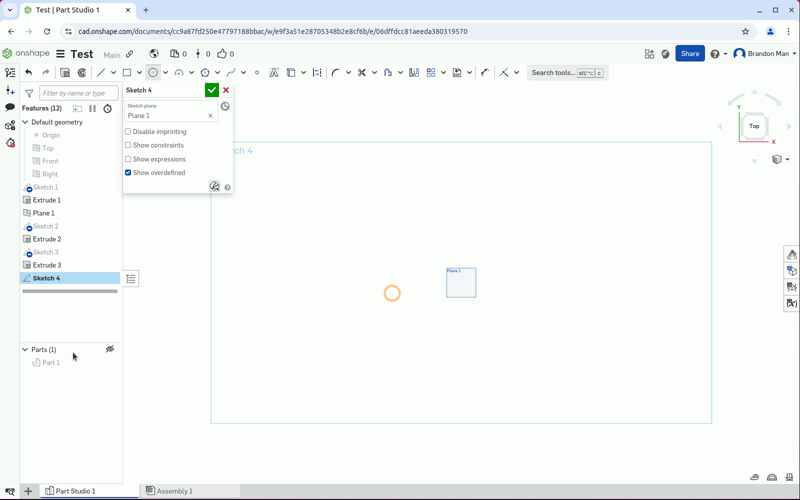
mouse_move(551, 293)
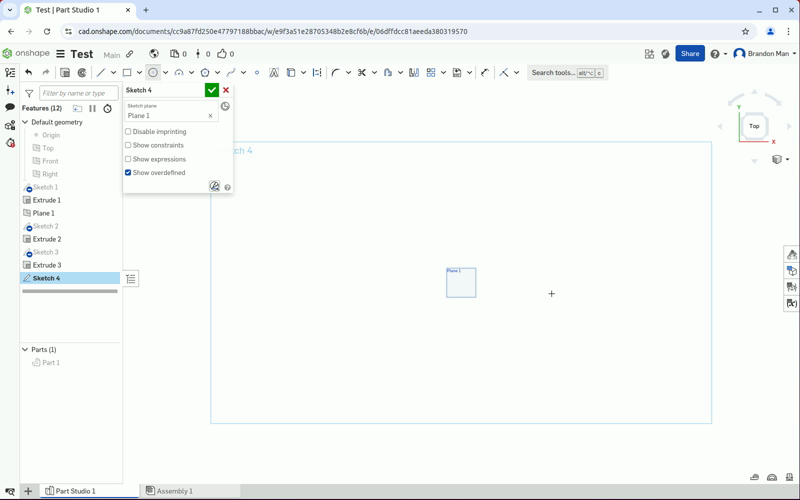
click(551, 293)
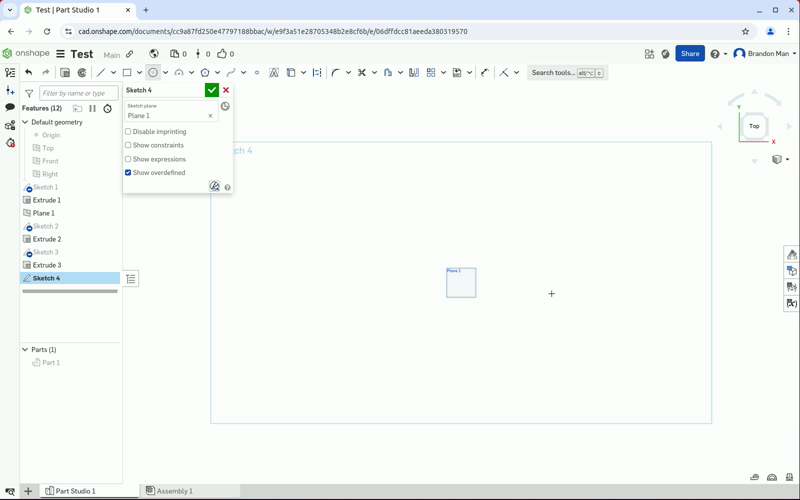
key_up(shift)
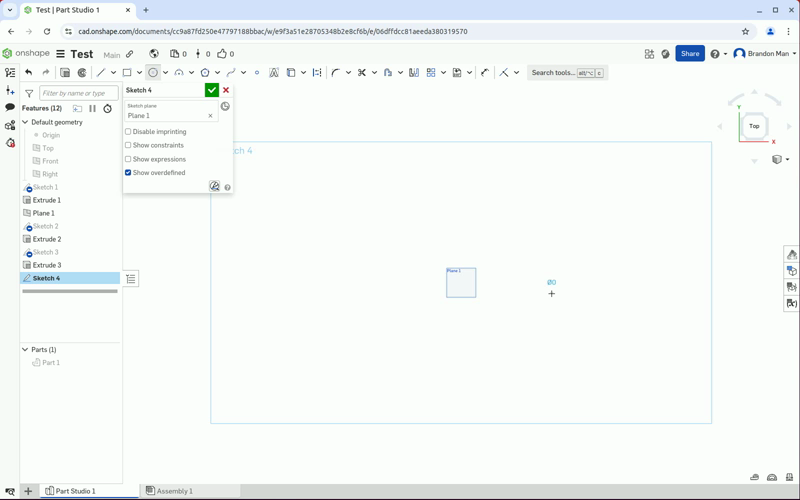
mouse_move(559, 293)
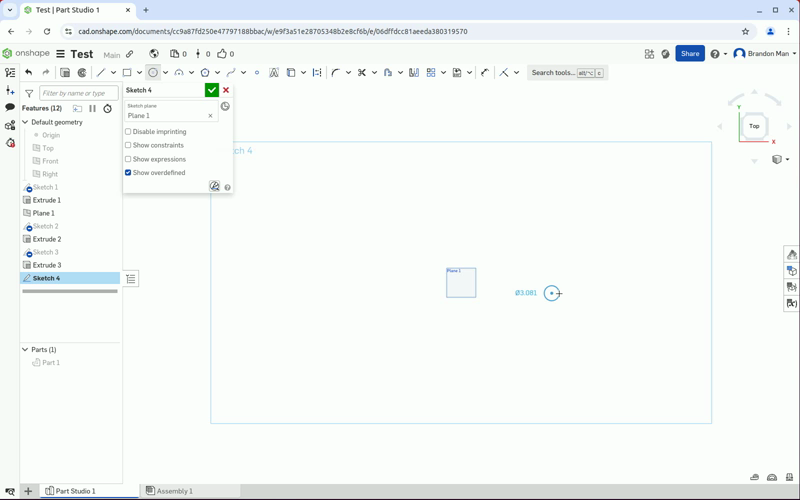
click(559, 293)
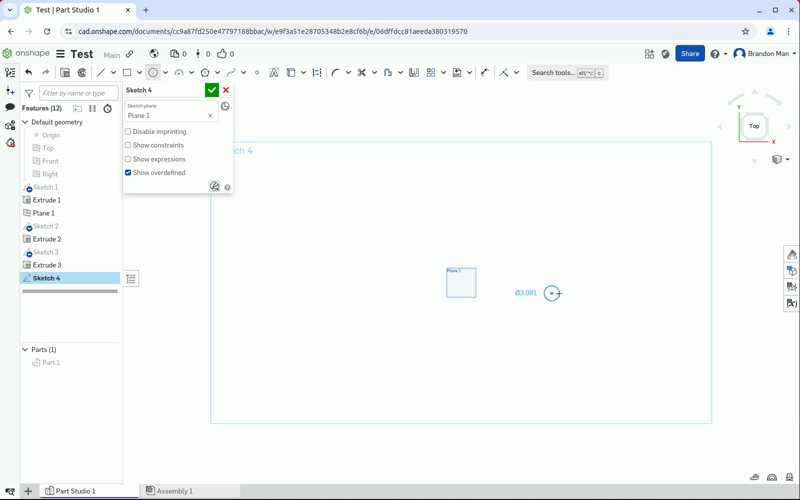
key(esc)
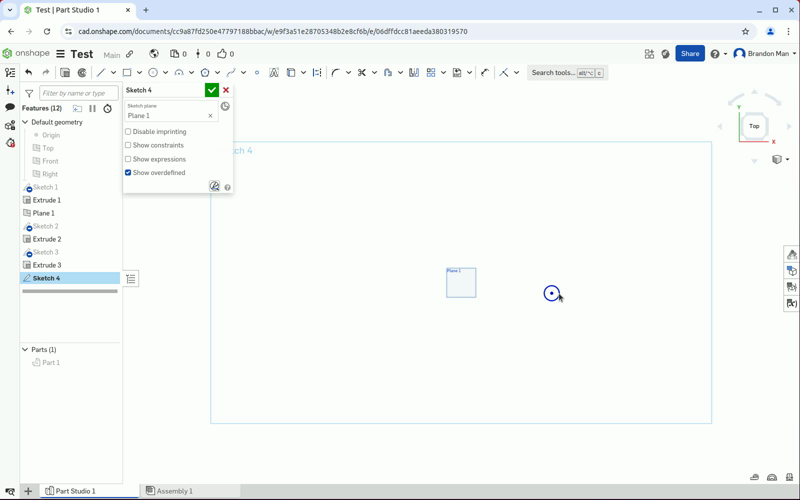
mouse_move(552, 297)
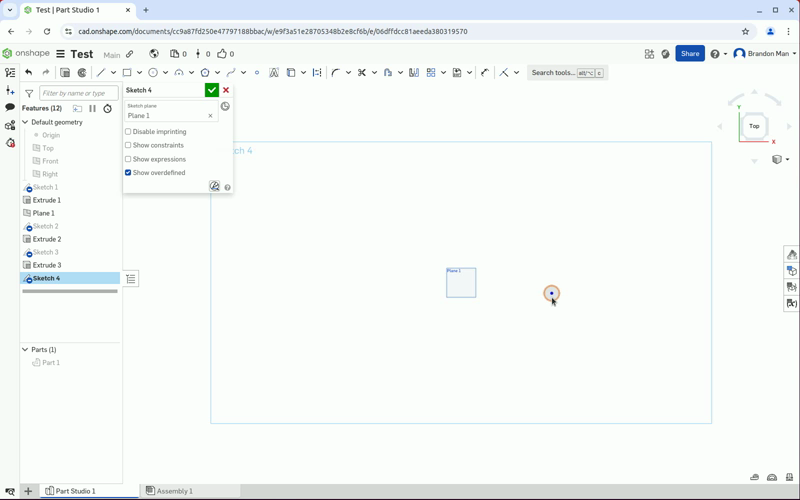
scroll(6)
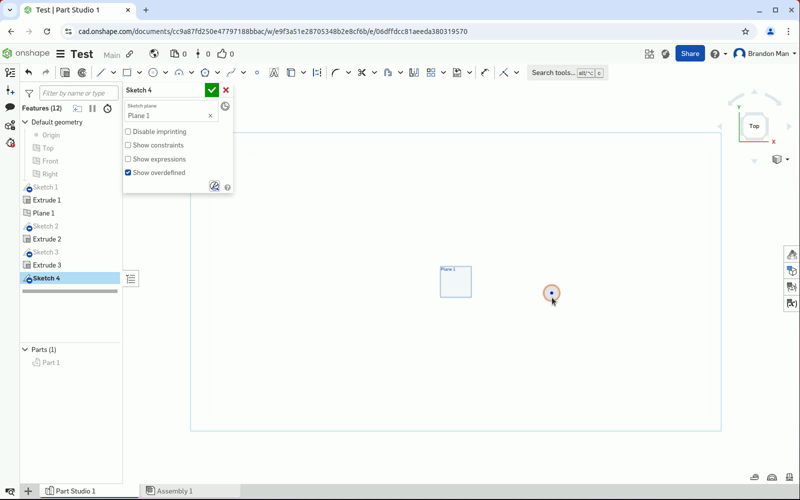
scroll(6)
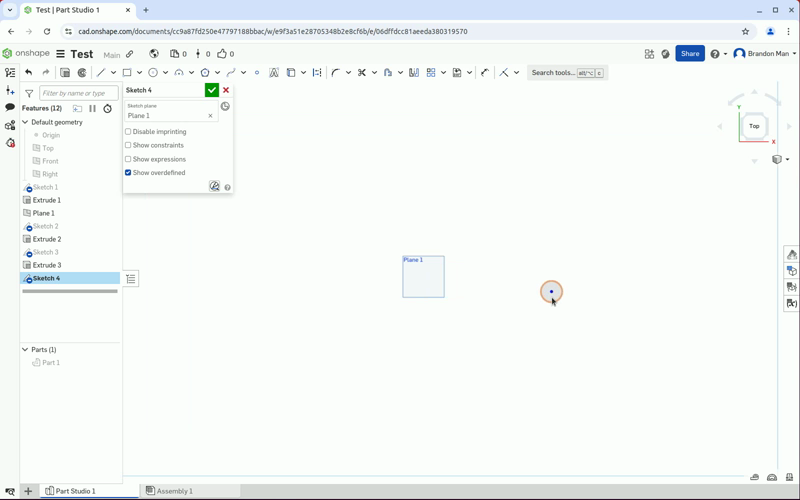
scroll(6)
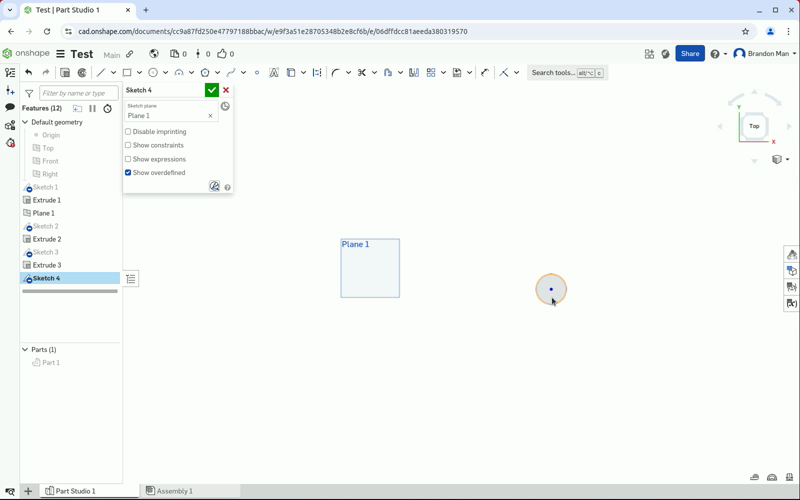
scroll(6)
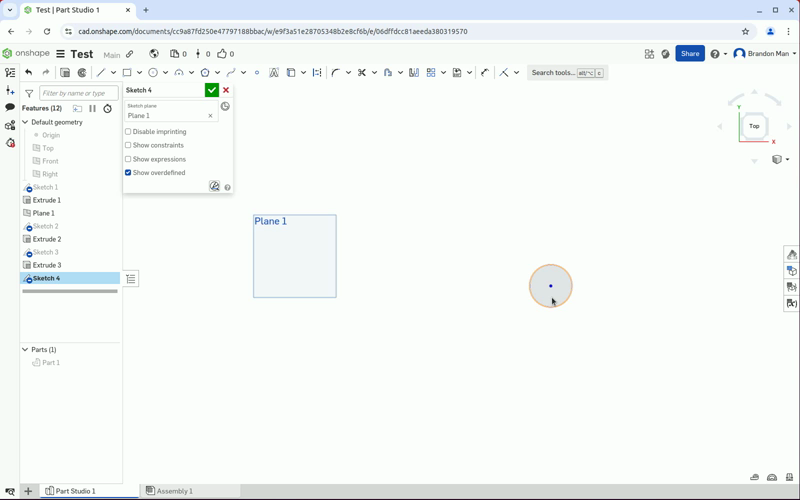
scroll(6)
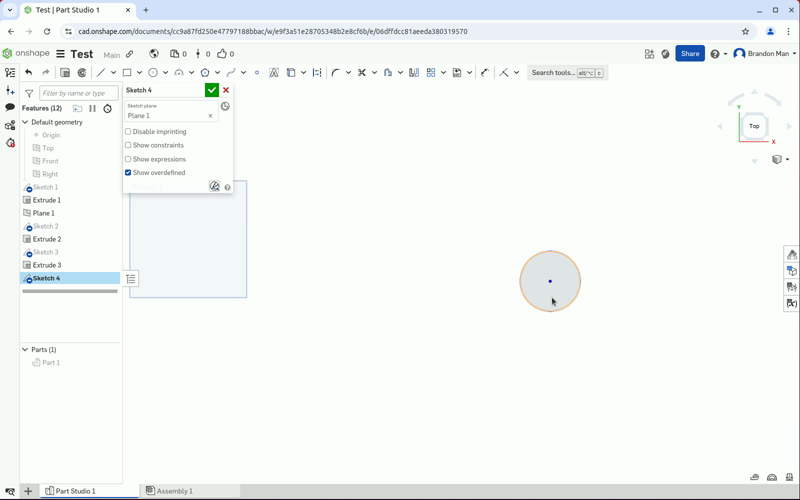
scroll(6)
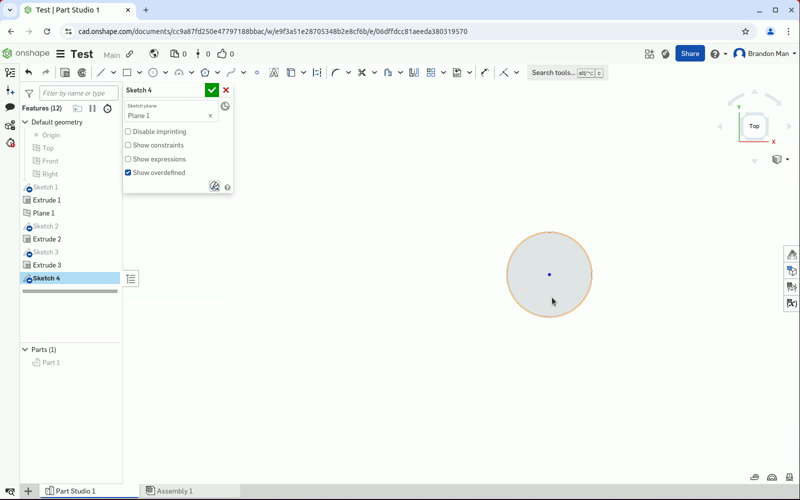
scroll(6)
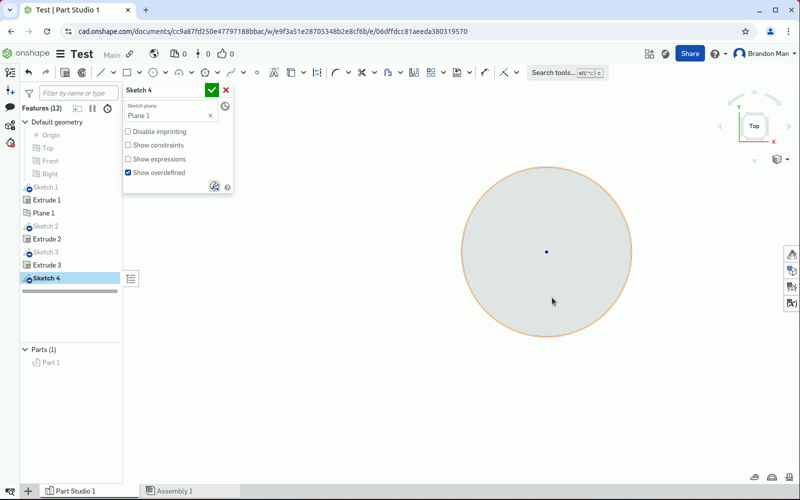
click(552, 297)
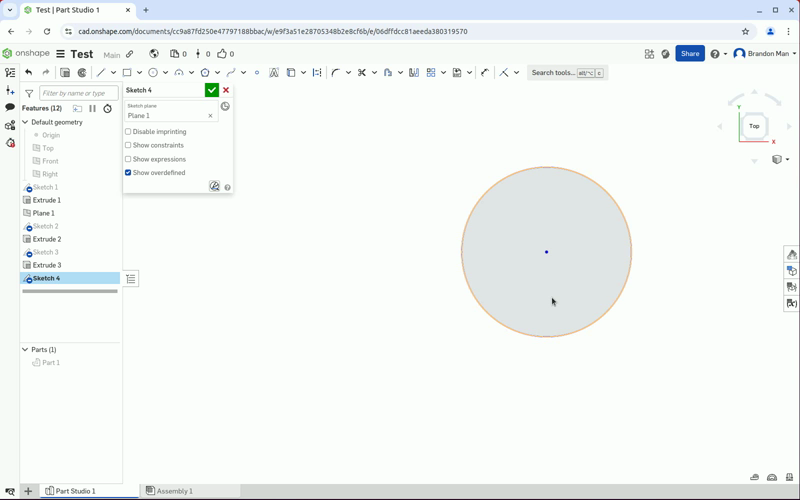
scroll(-6)
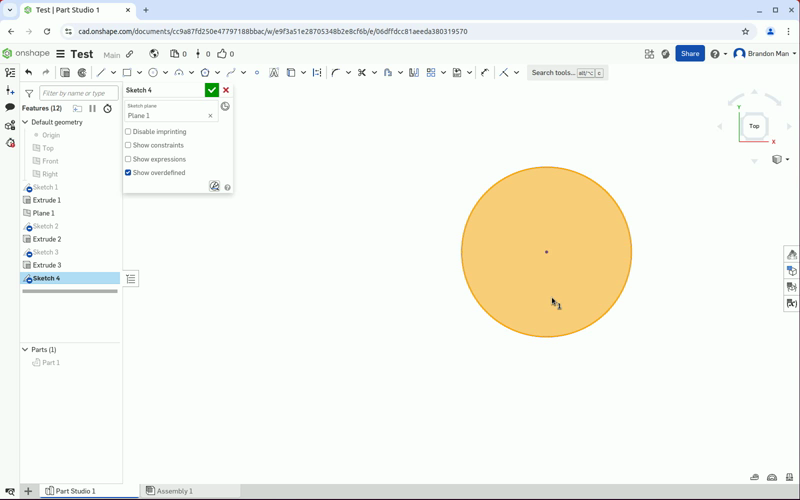
scroll(-6)
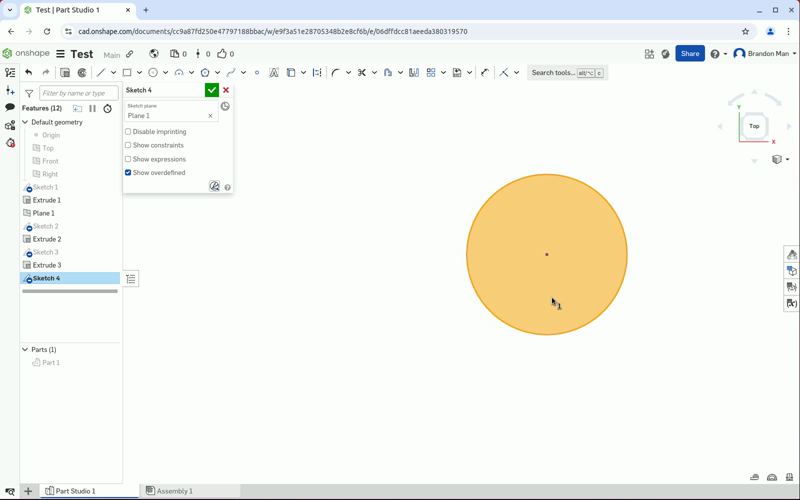
scroll(-6)
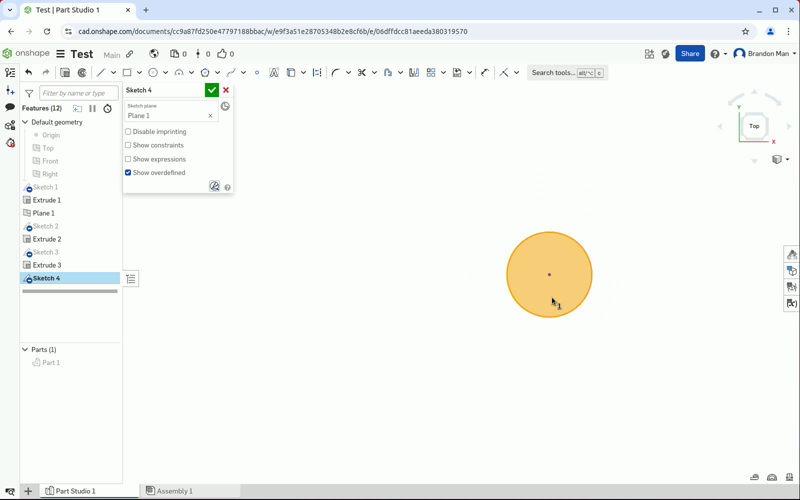
scroll(-6)
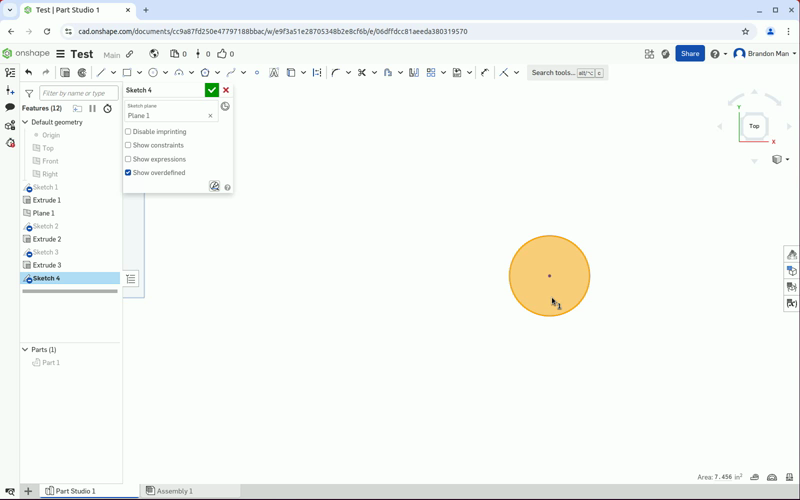
scroll(-6)
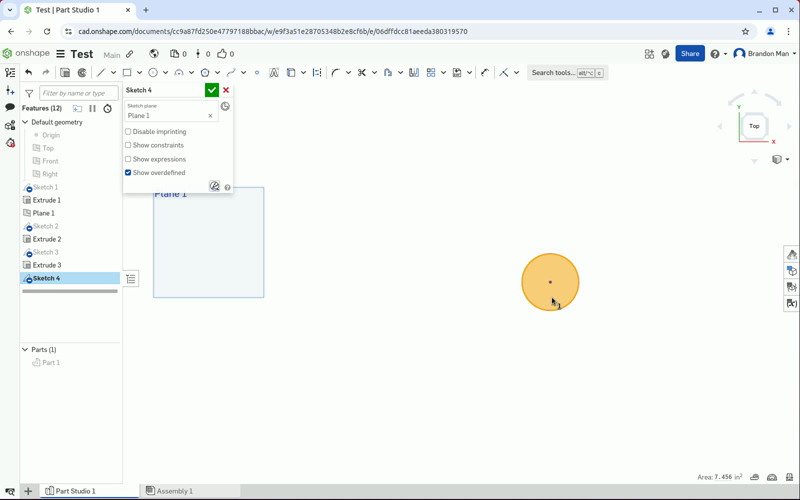
scroll(-6)
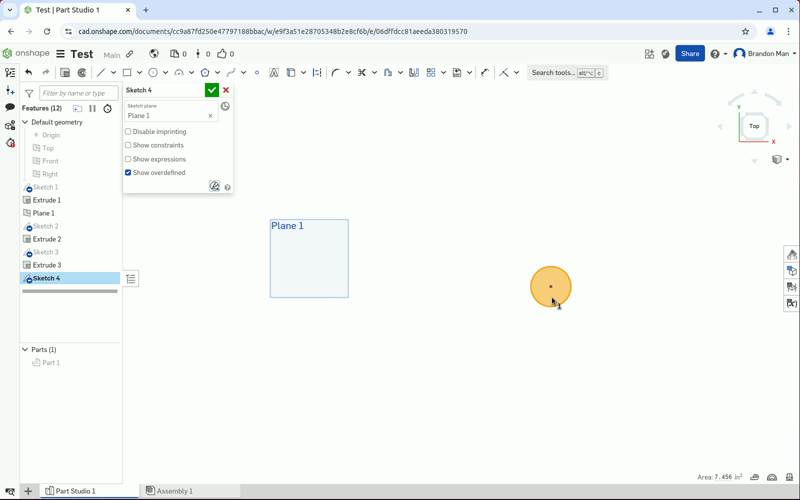
scroll(-6)
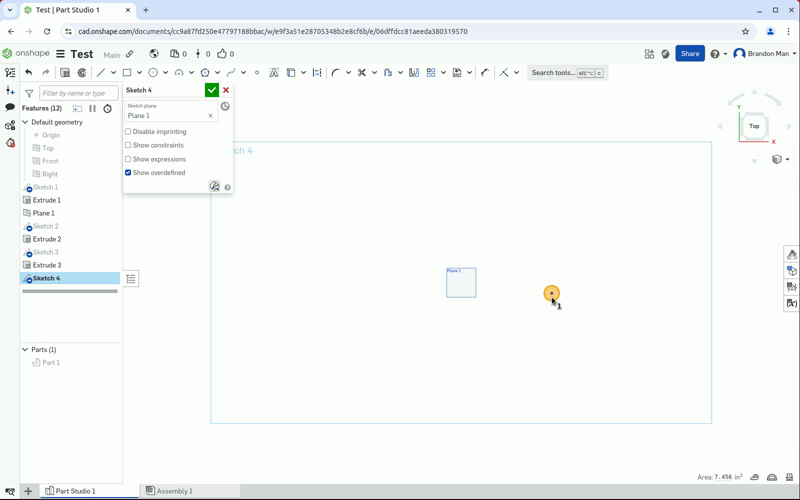
mouse_move(73, 352)
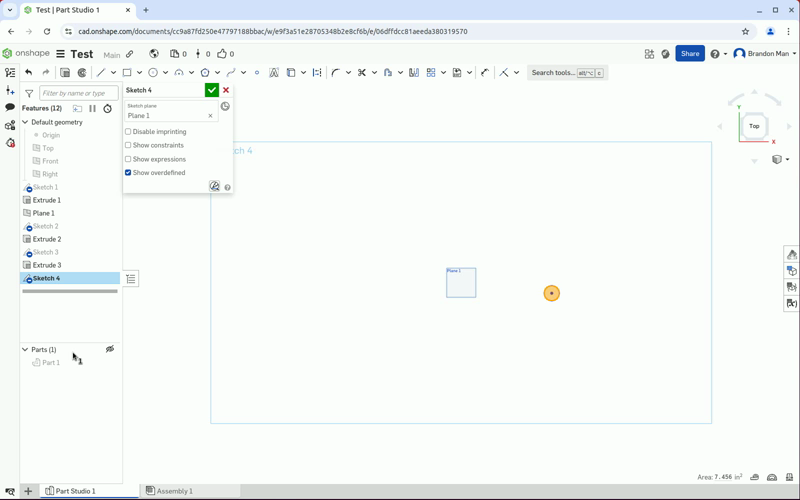
key(shift+y)
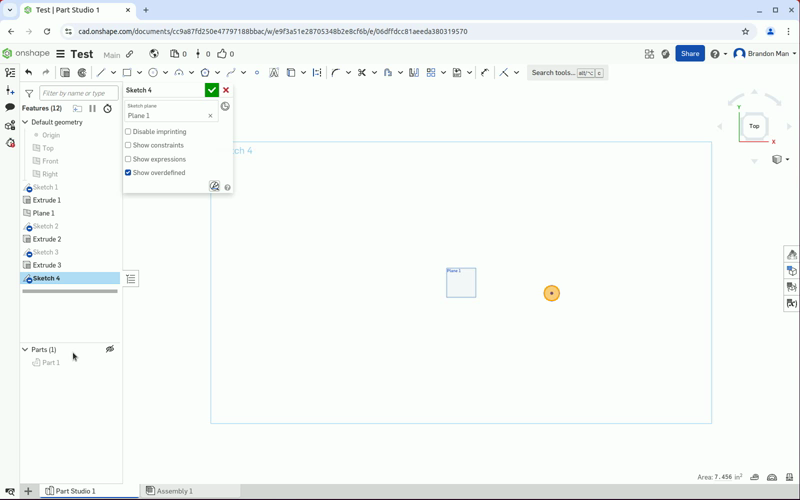
key(shift+e)
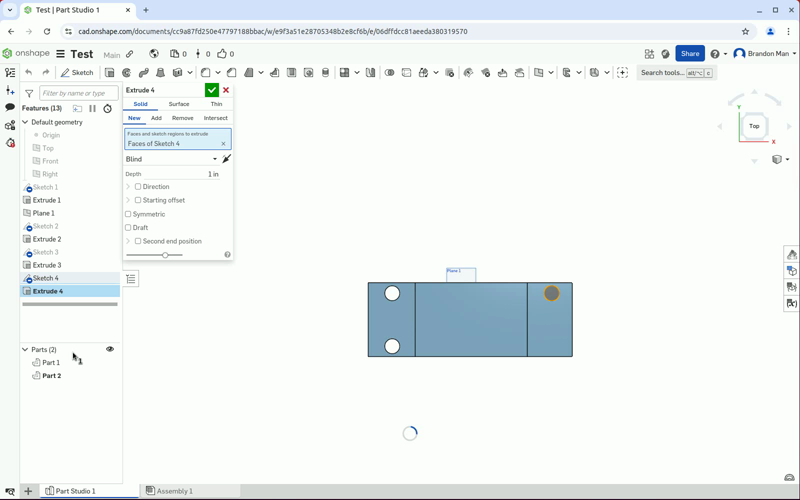
mouse_move(143, 106)
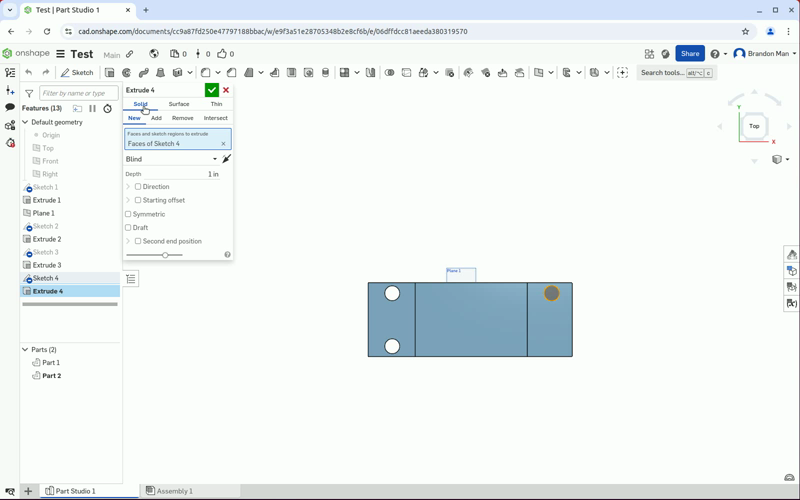
click(143, 106)
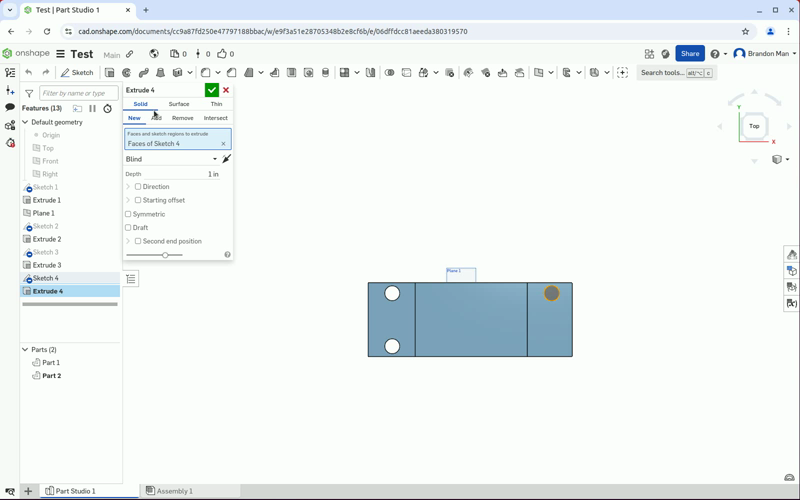
mouse_move(186, 120)
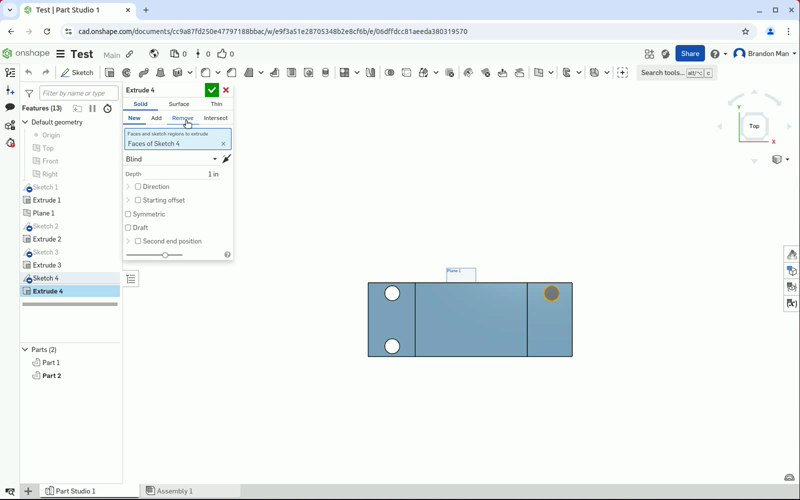
click(186, 120)
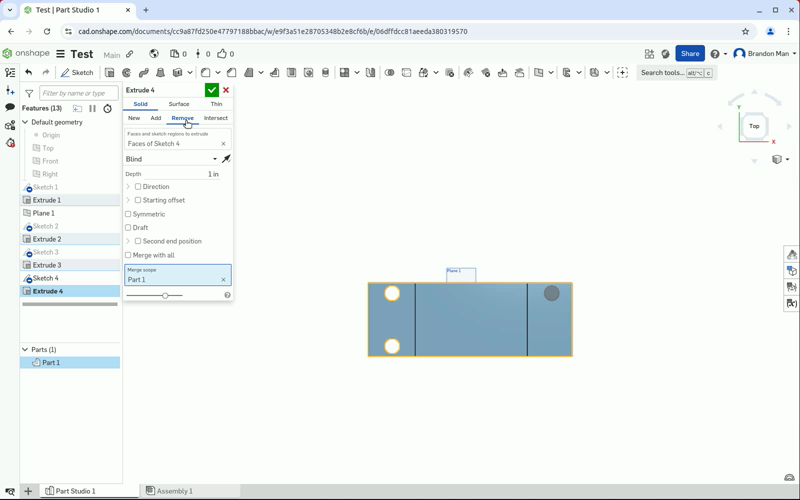
key(tab, 4)
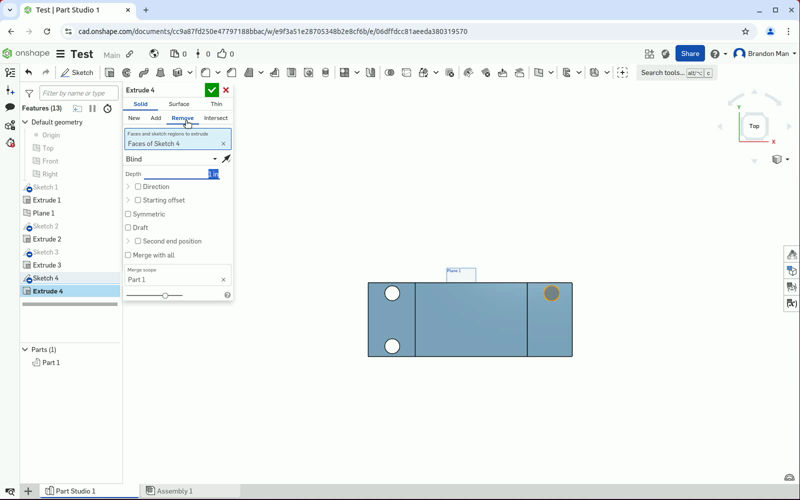
text(11.795)
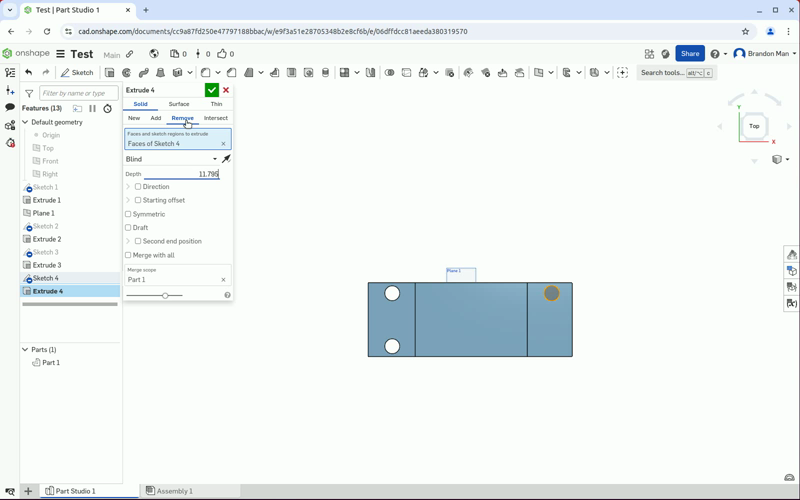
key(tab, 6)
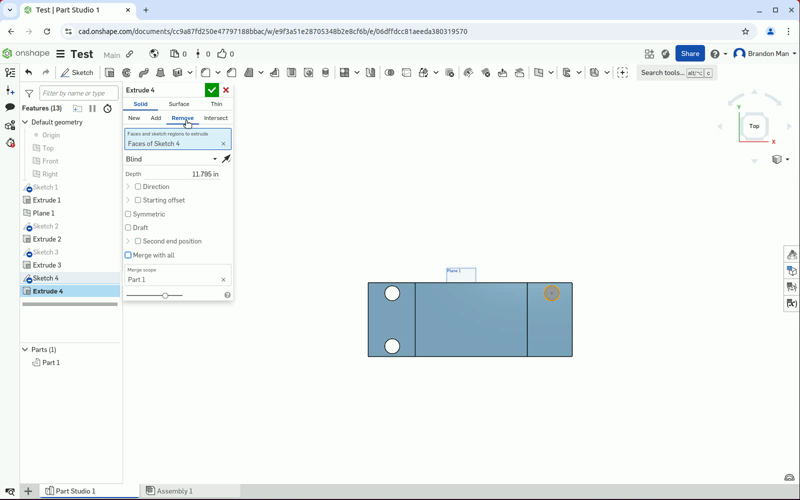
key(space)
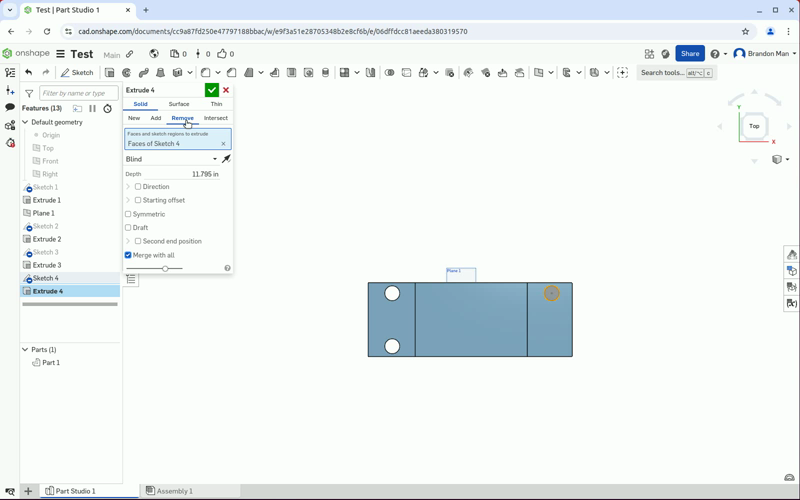
key(enter)
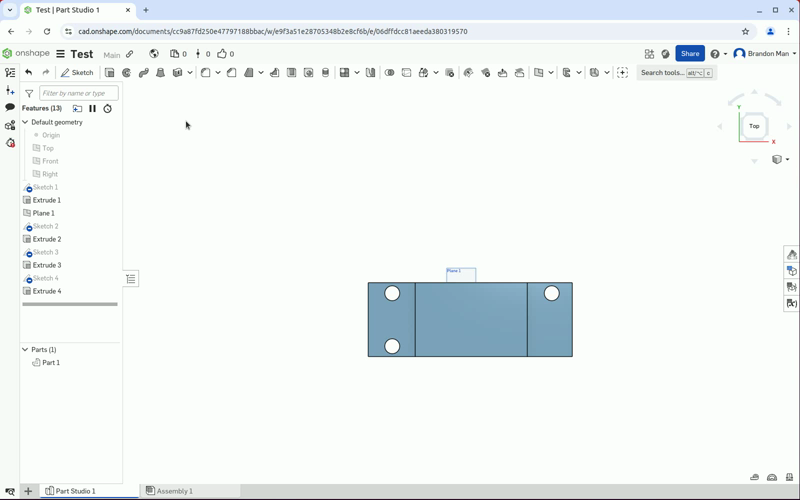
key(shift+h)
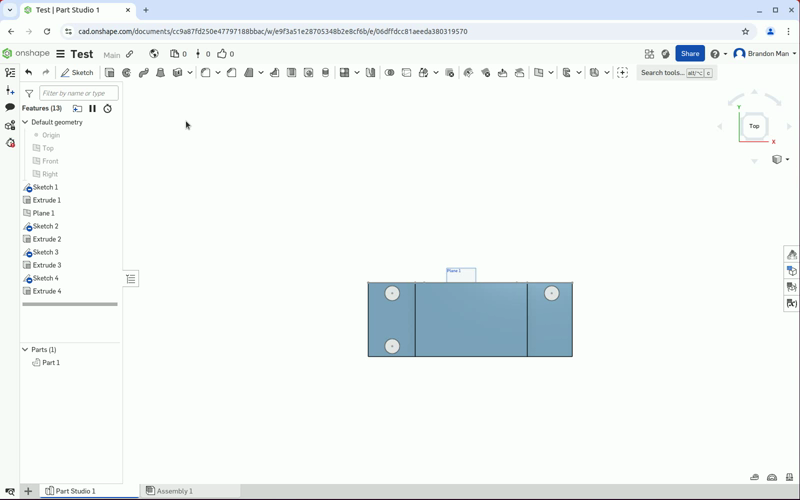
key(shift+h)
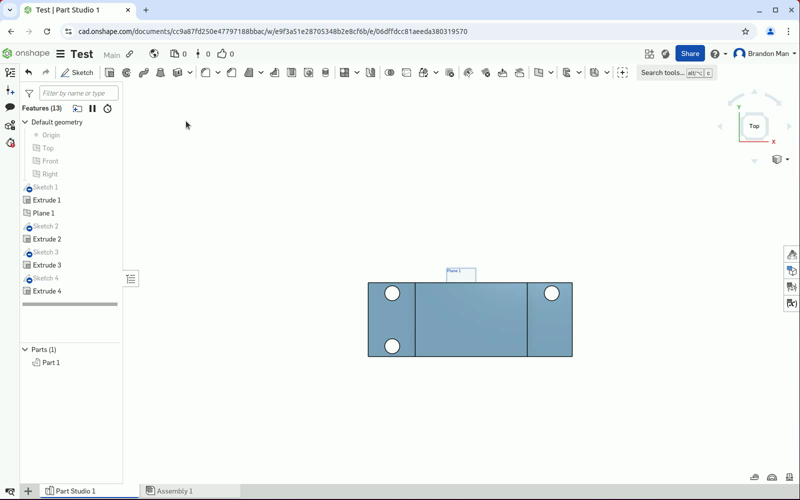
mouse_move(73, 189)
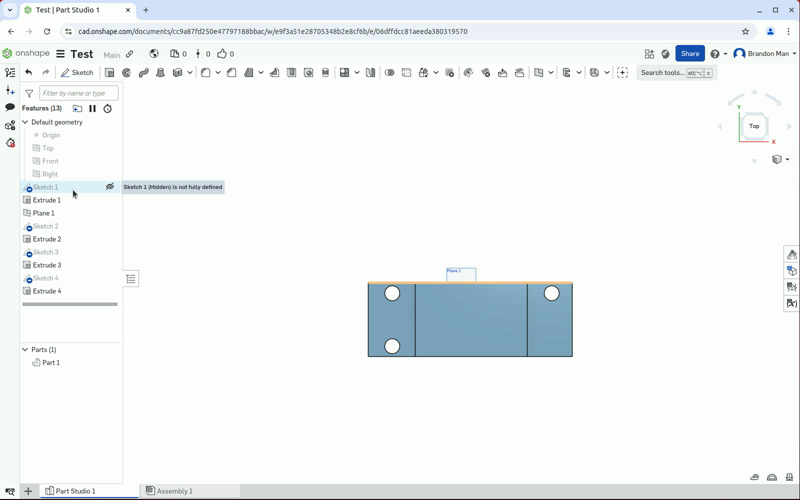
click(73, 189)
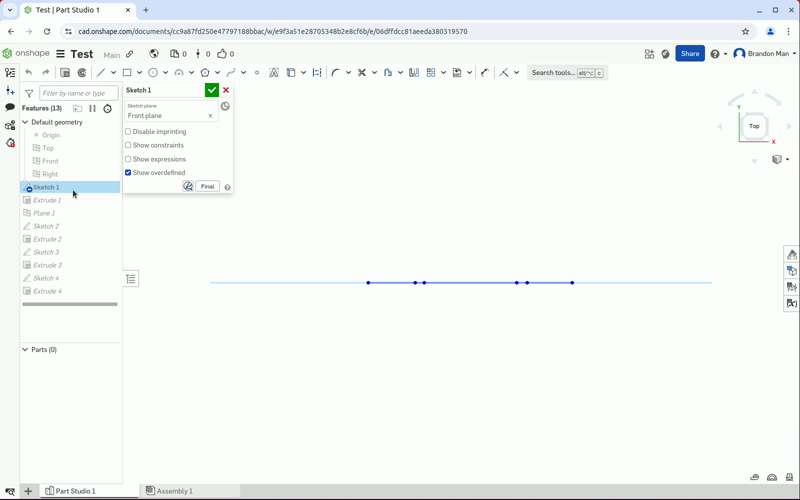
mouse_move(229, 92)
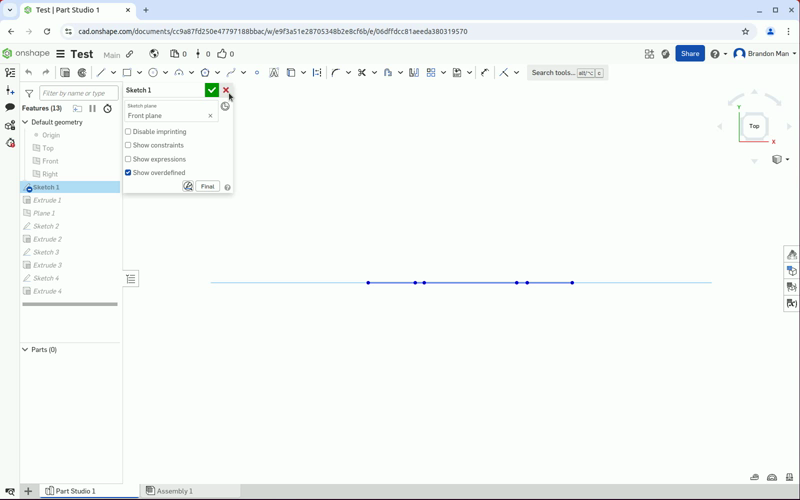
click(229, 92)
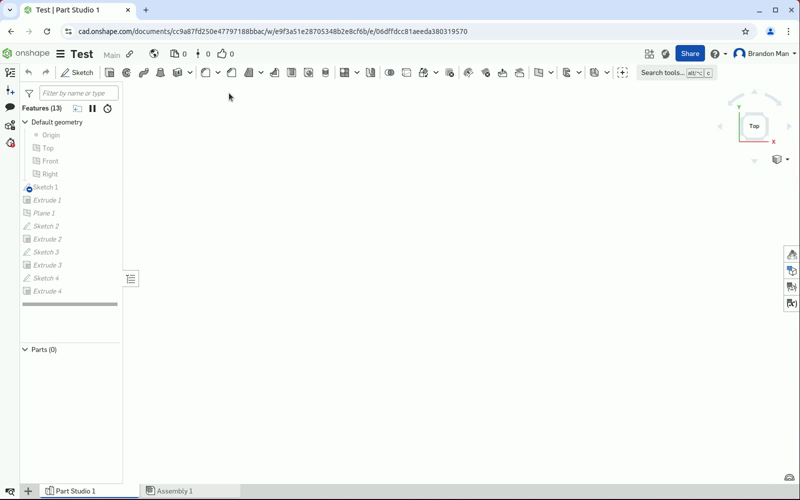
key(shift+s)
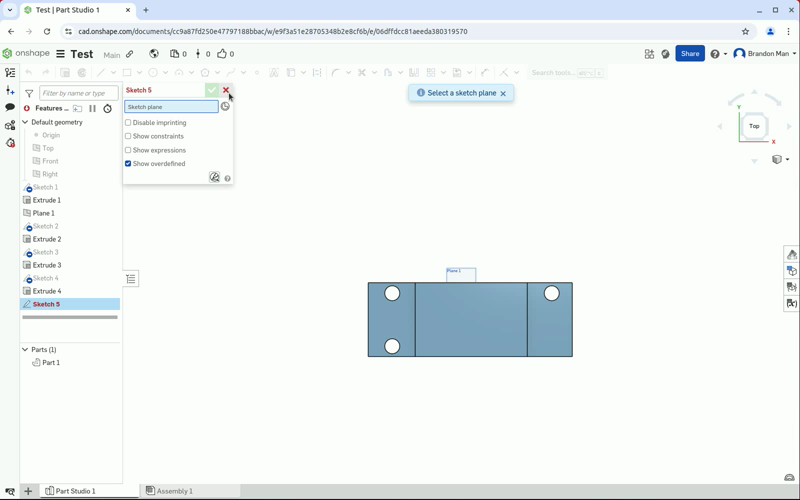
mouse_move(73, 215)
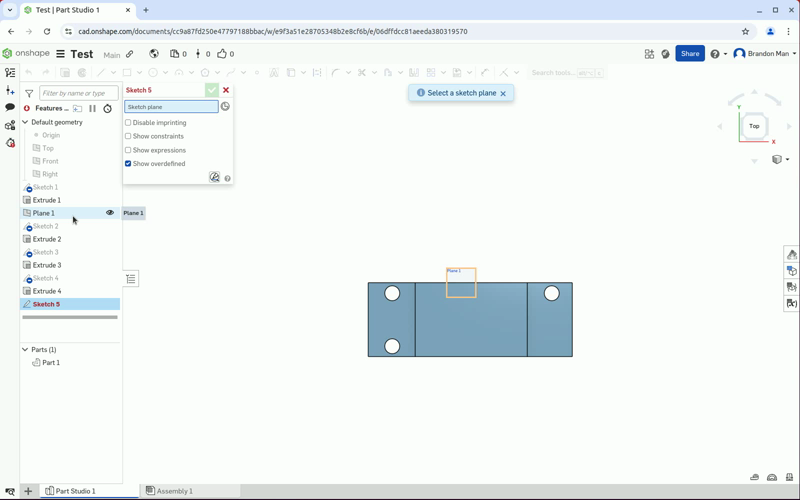
click(73, 215)
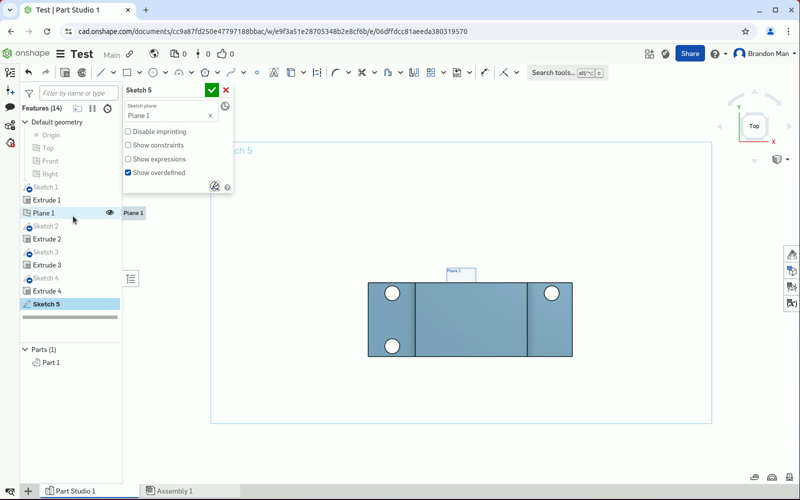
mouse_move(73, 352)
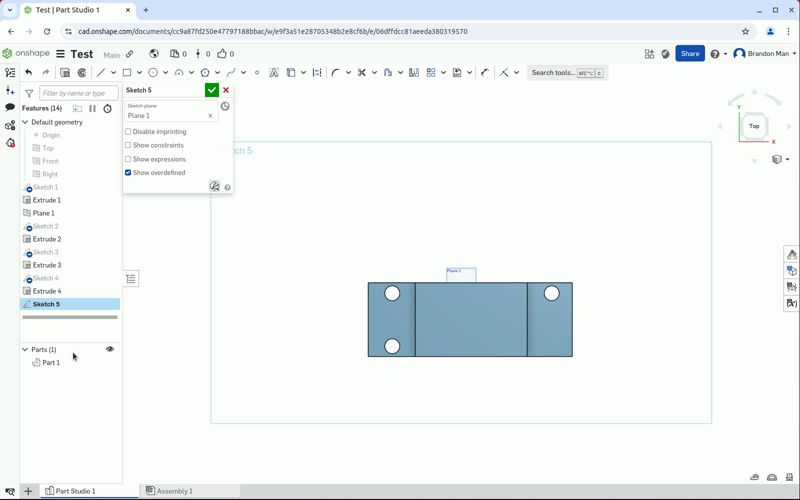
key(y)
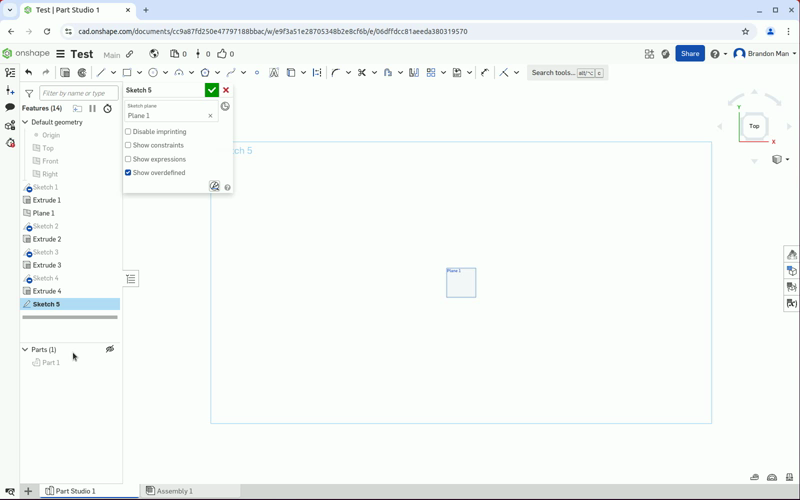
key(c)
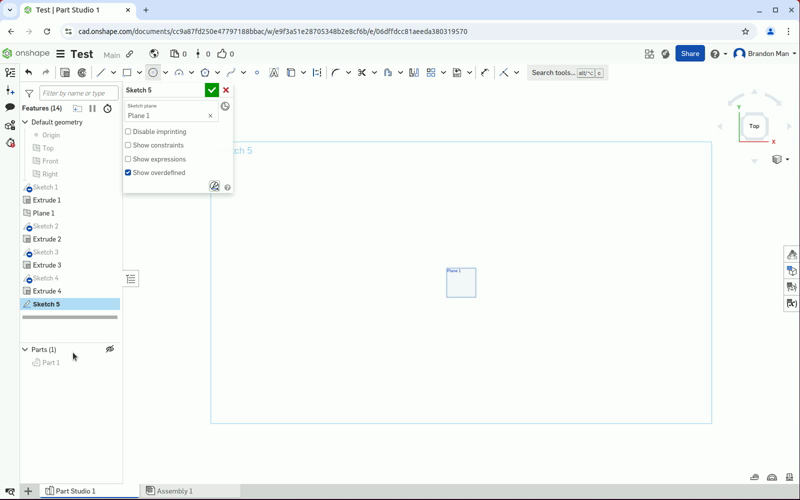
key_down(shift)
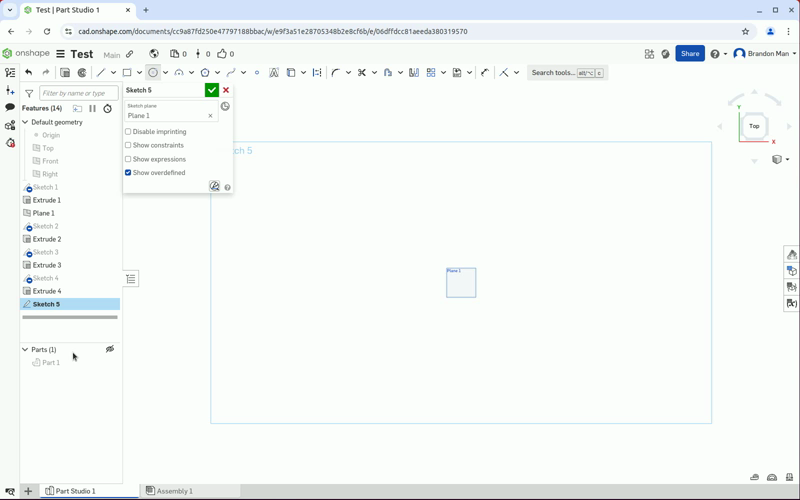
mouse_move(551, 346)
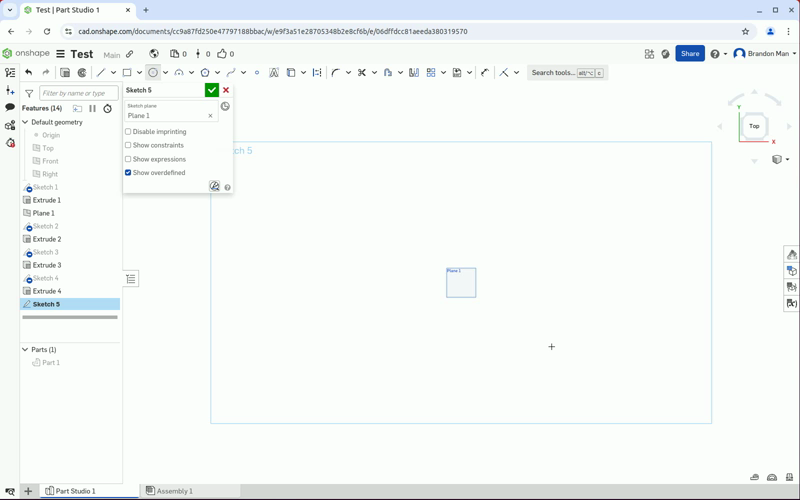
click(551, 346)
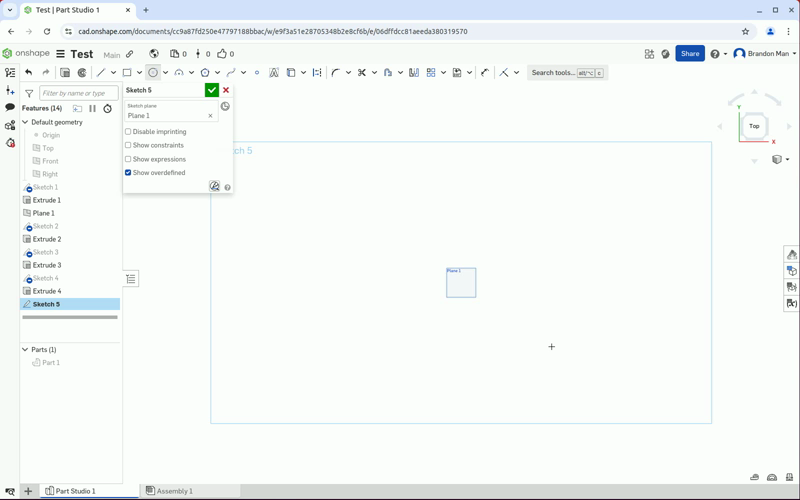
key_up(shift)
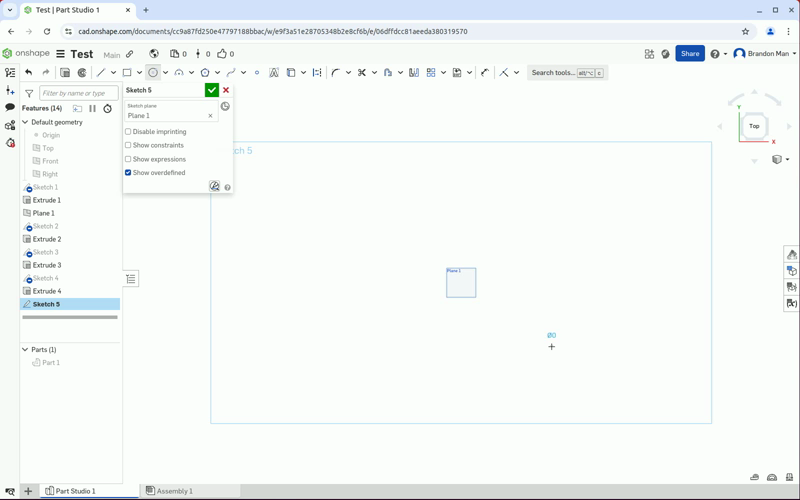
mouse_move(559, 346)
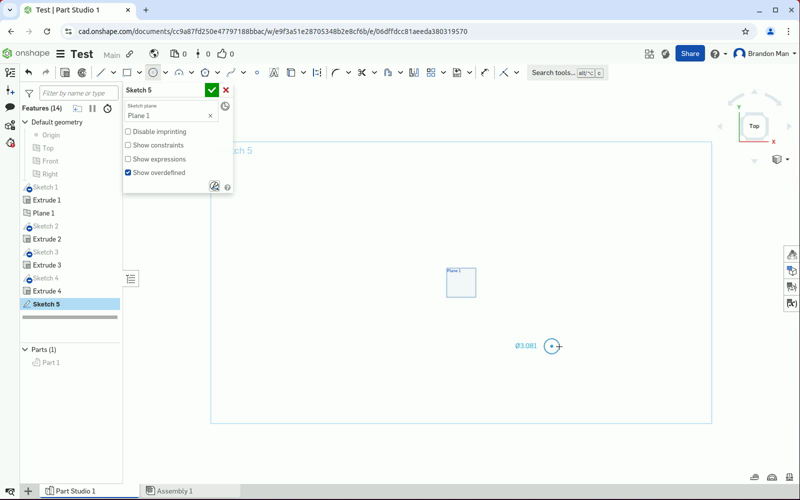
click(559, 346)
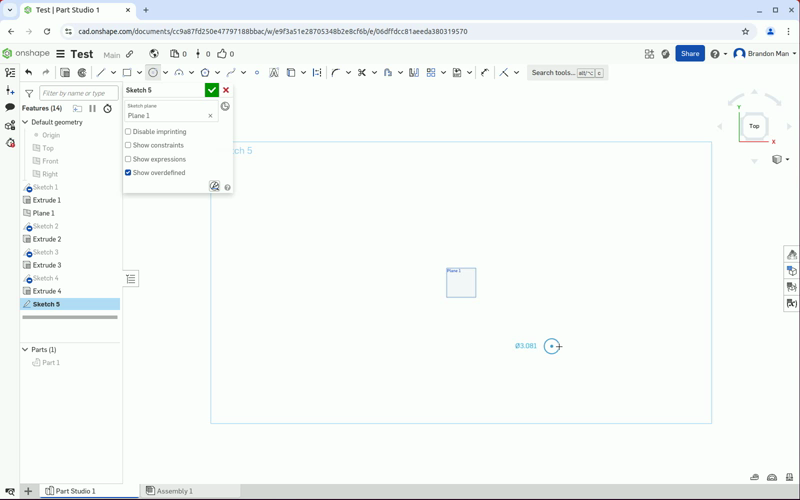
key(esc)
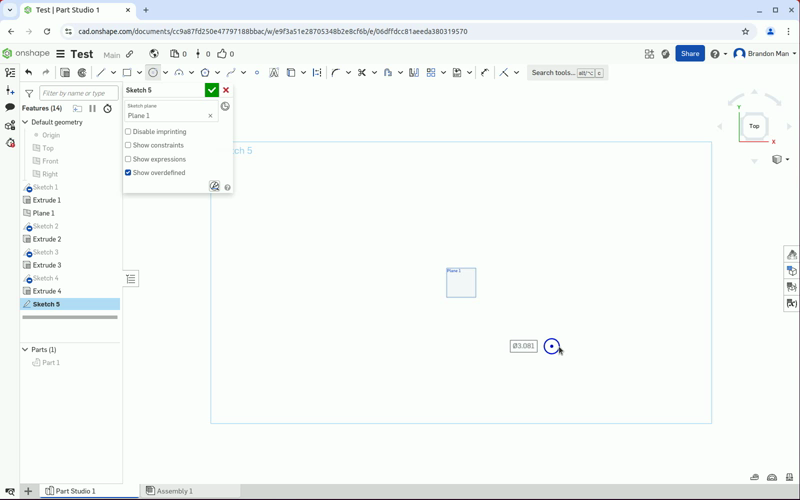
mouse_move(553, 341)
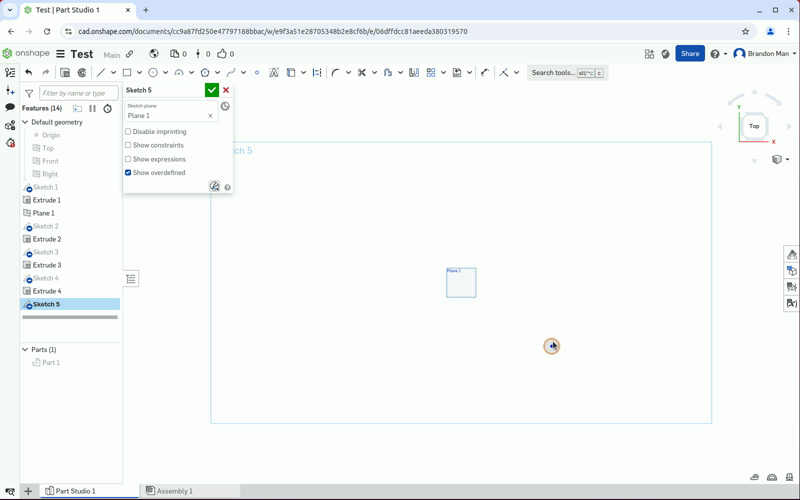
scroll(6)
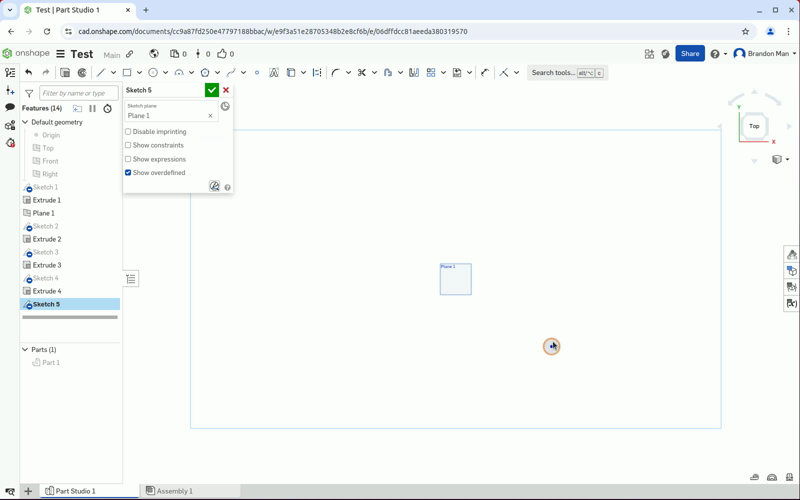
scroll(6)
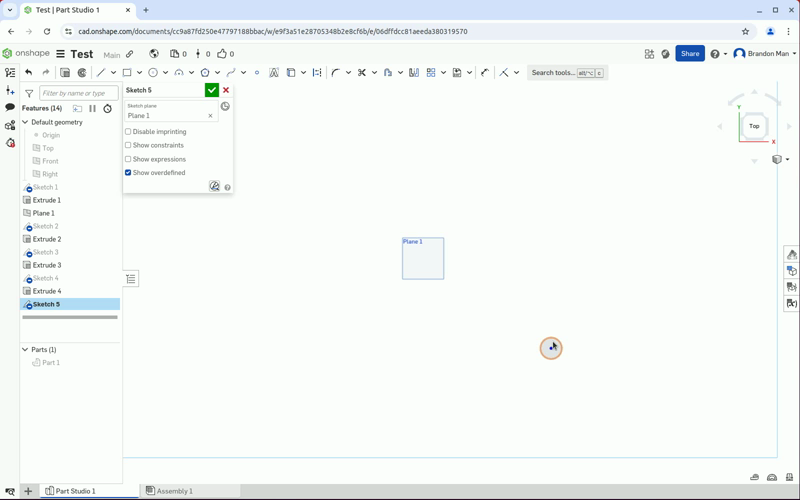
scroll(6)
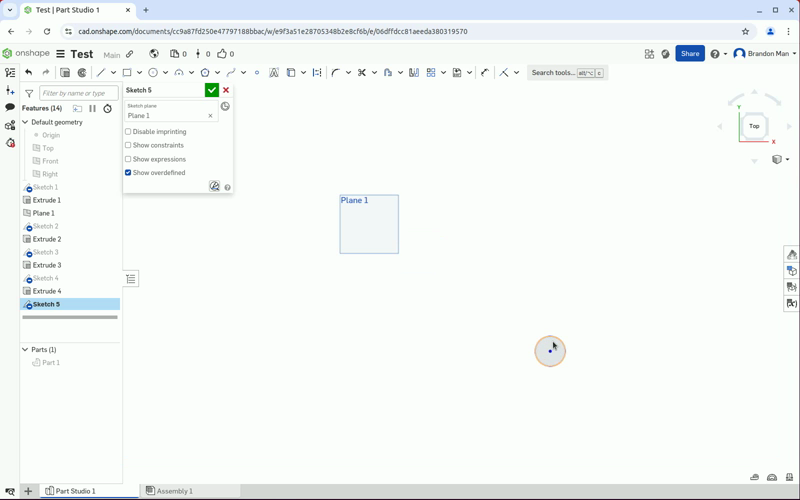
scroll(6)
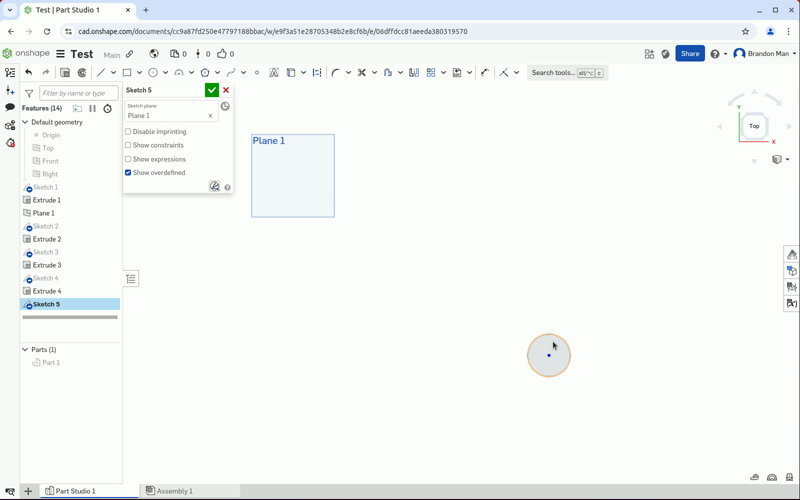
scroll(6)
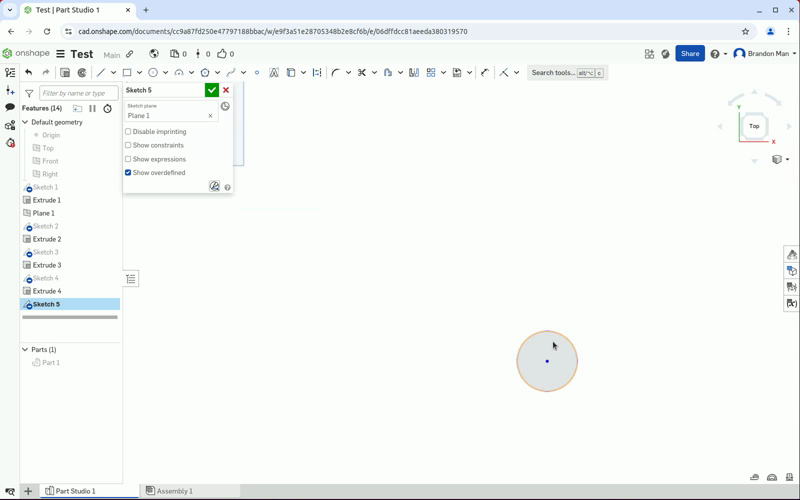
scroll(6)
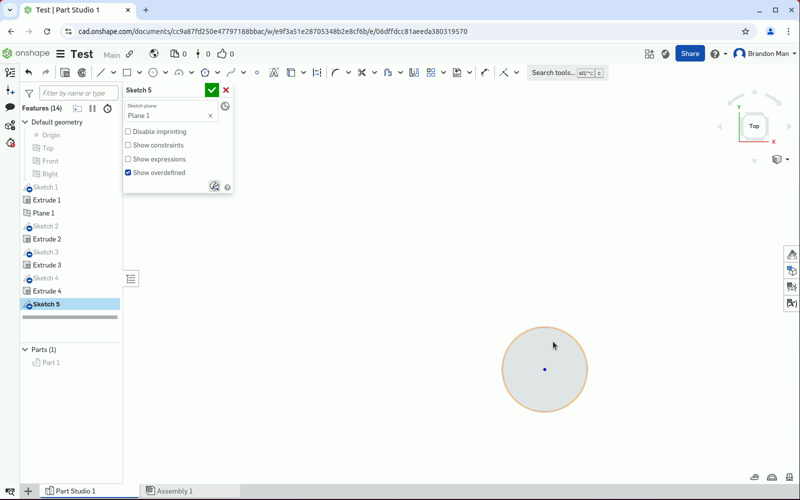
scroll(6)
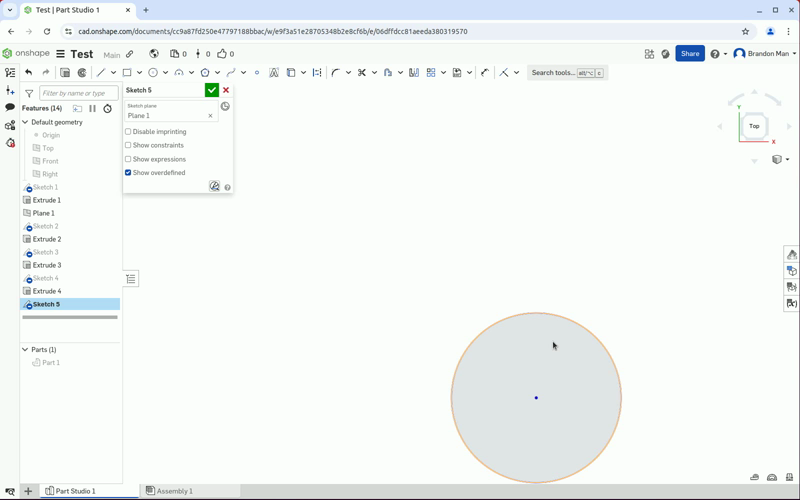
click(553, 341)
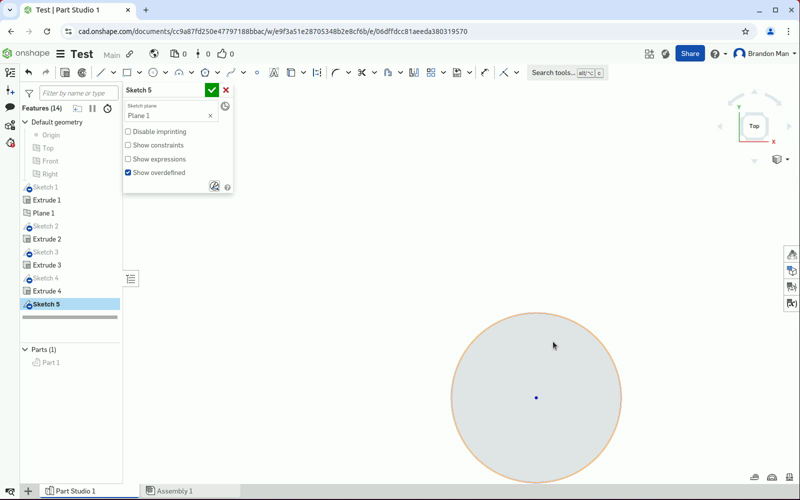
scroll(-6)
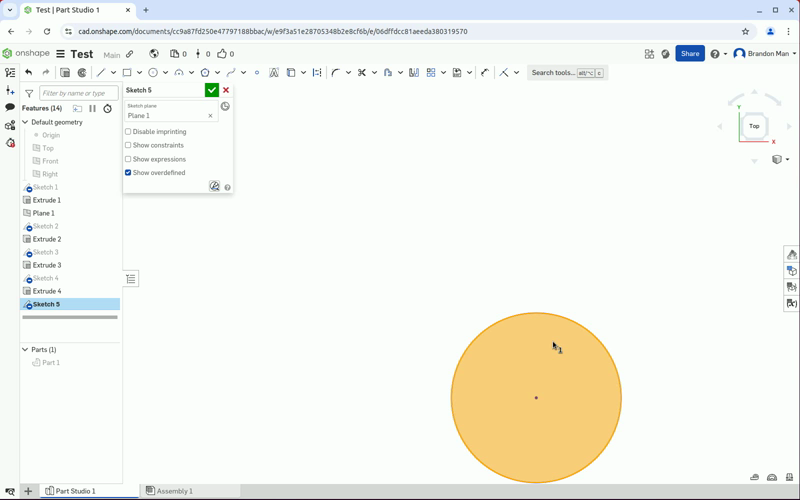
scroll(-6)
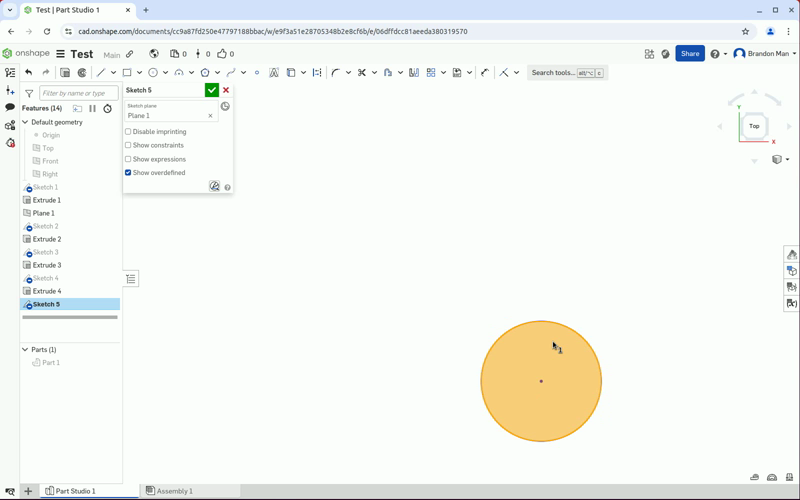
scroll(-6)
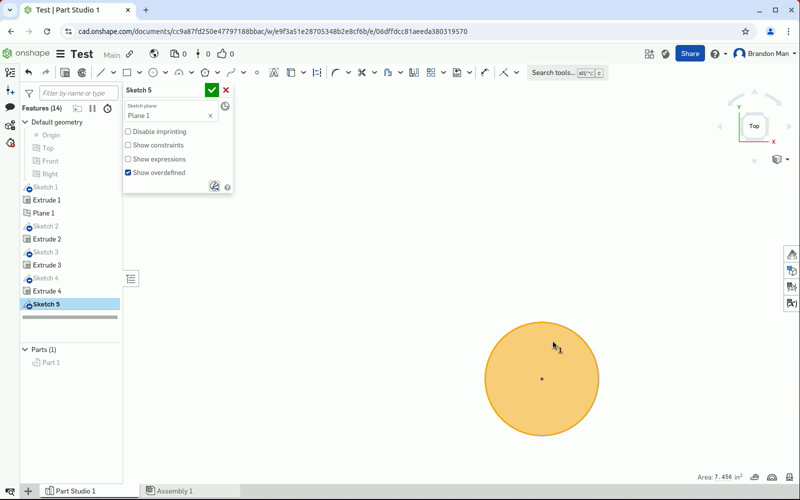
scroll(-6)
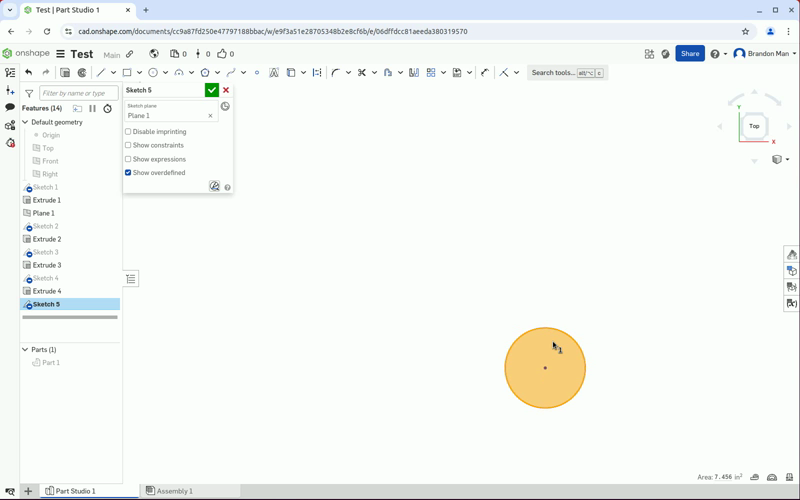
scroll(-6)
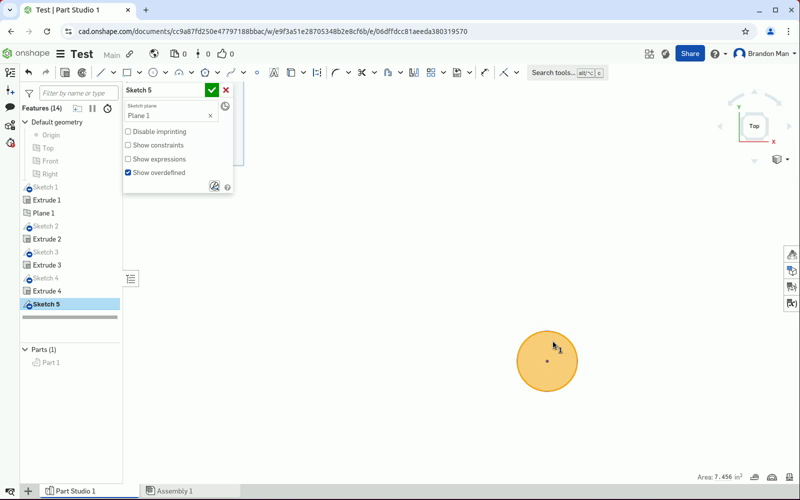
scroll(-6)
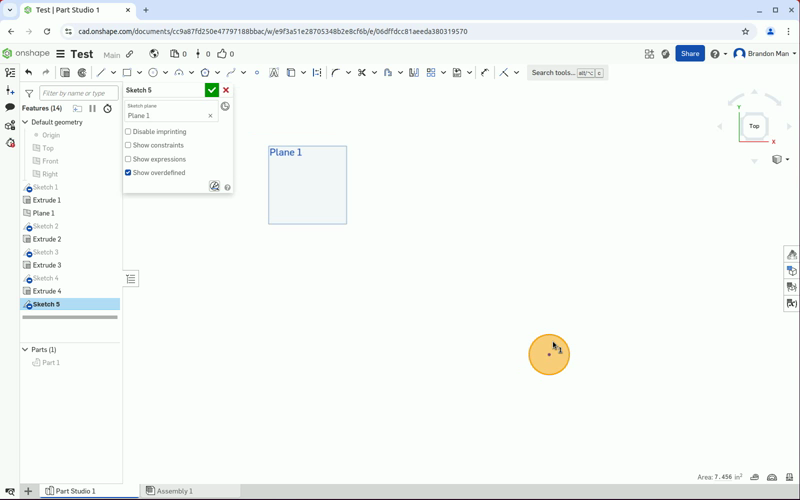
scroll(-6)
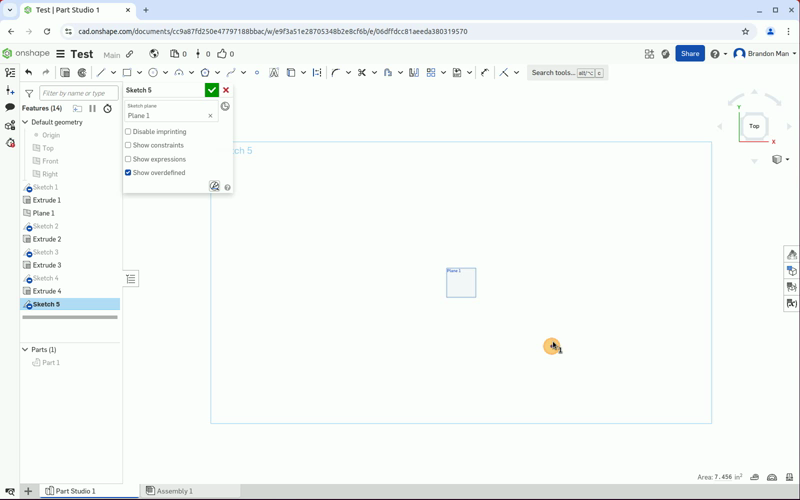
mouse_move(73, 352)
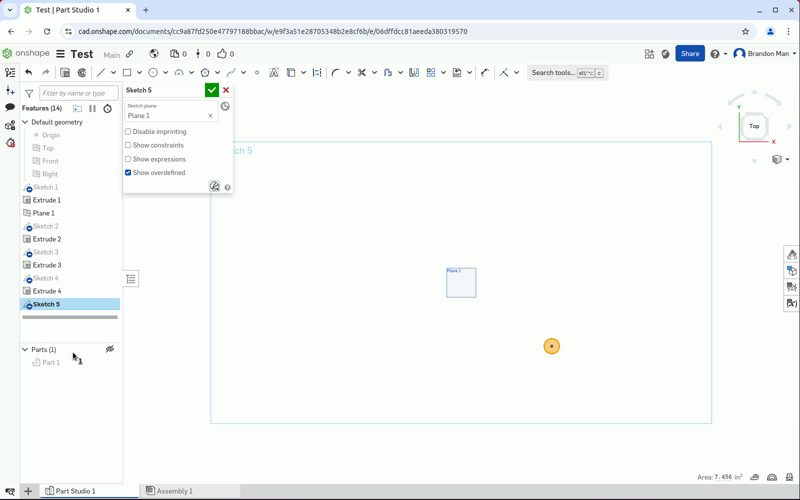
key(shift+y)
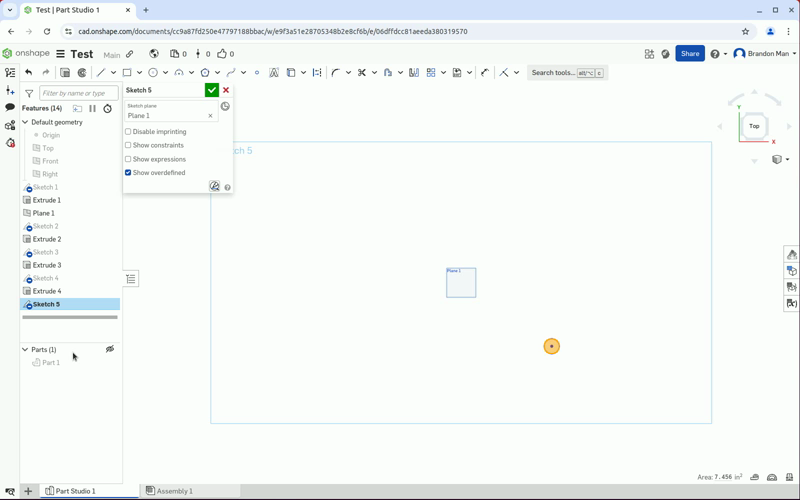
key(shift+e)
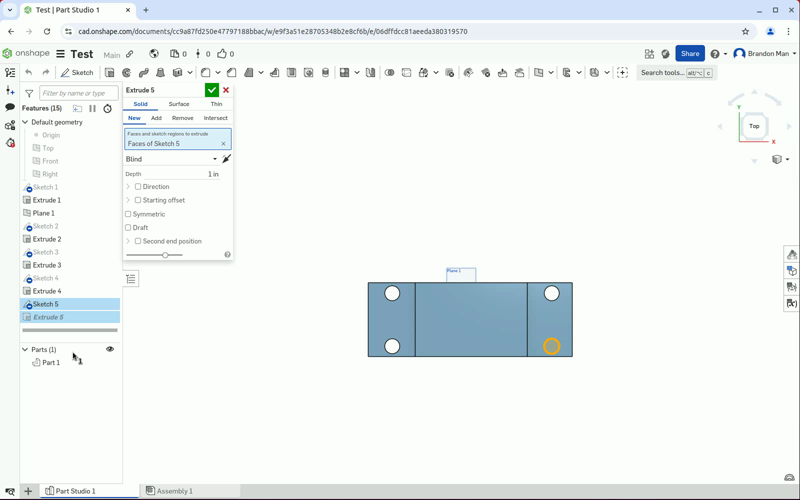
mouse_move(143, 106)
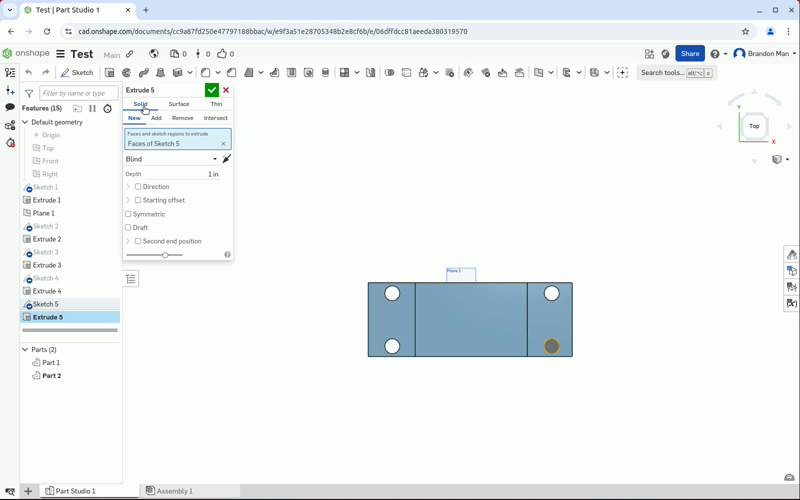
click(143, 106)
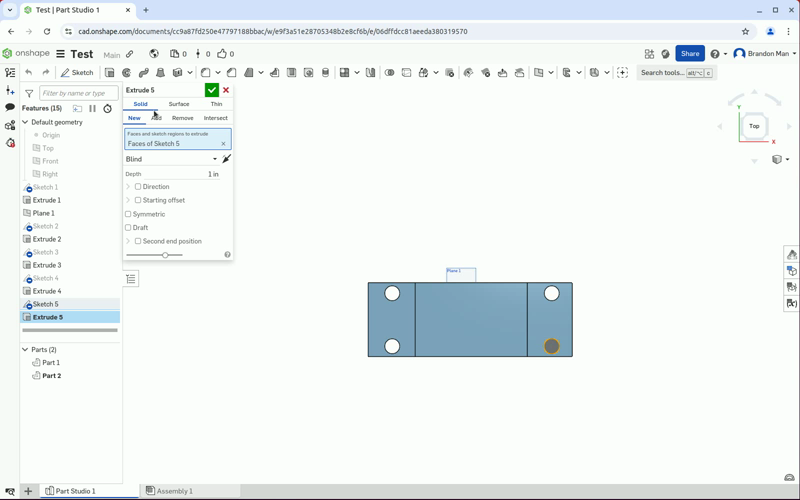
mouse_move(186, 120)
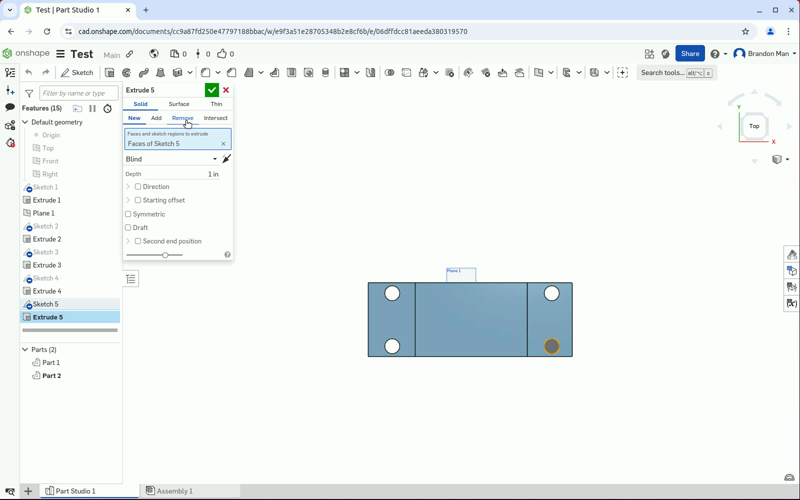
click(186, 120)
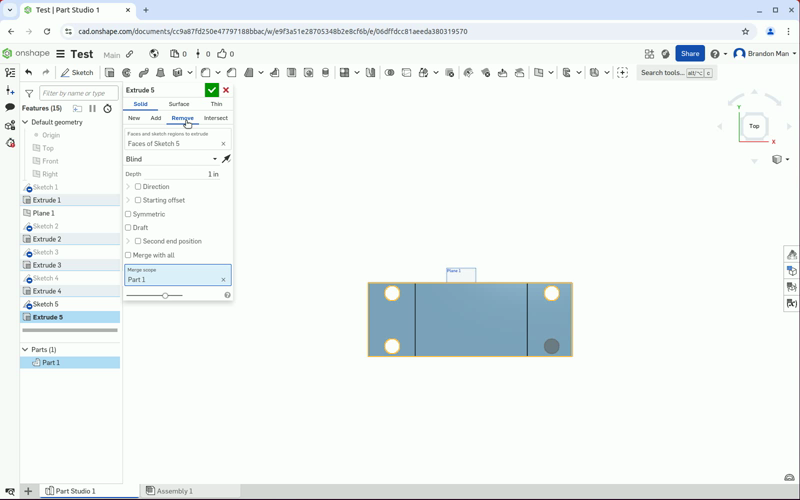
key(tab, 4)
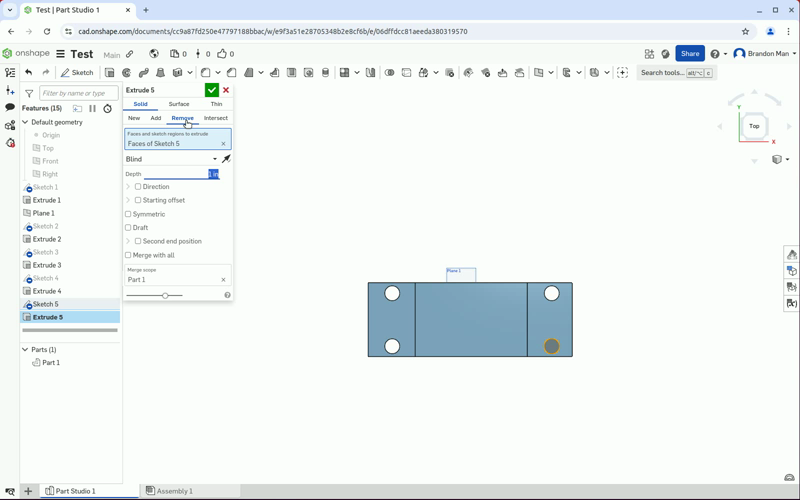
text(11.795)
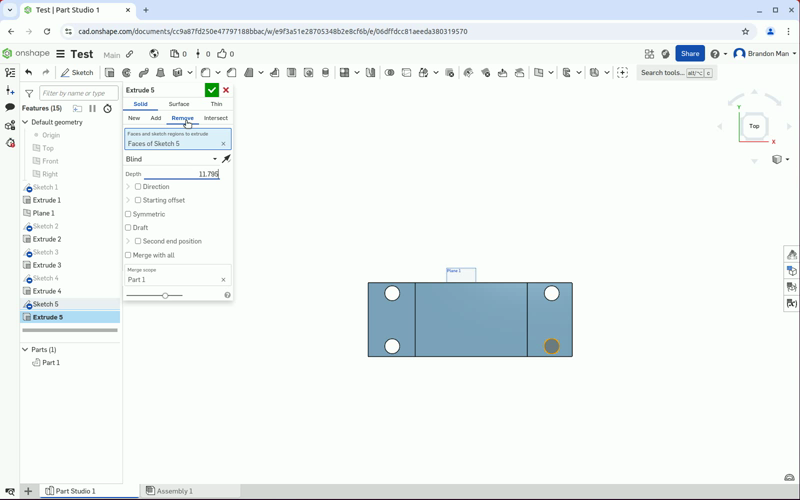
key(tab, 6)
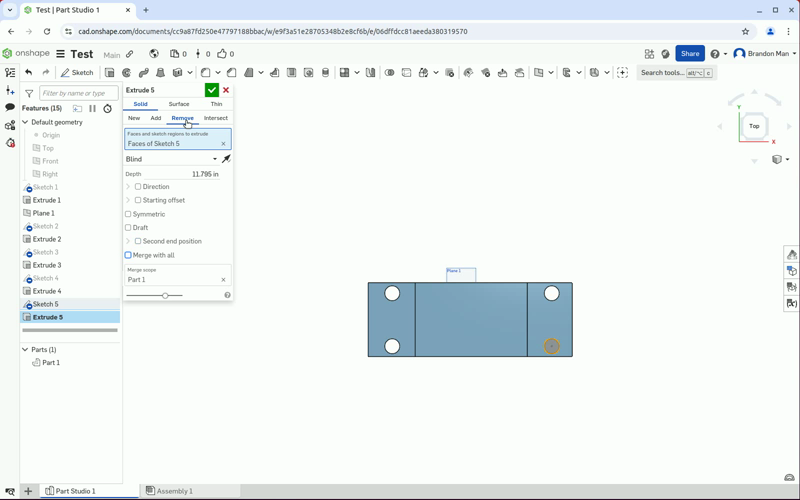
key(space)
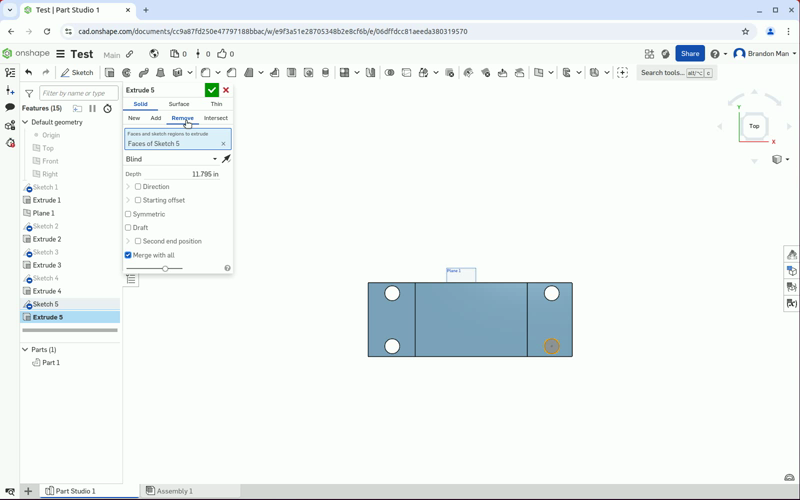
key(enter)
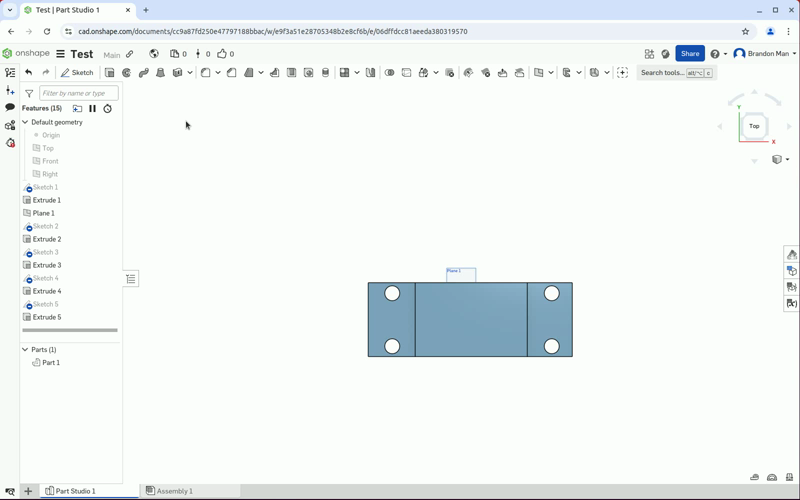
key(shift+h)
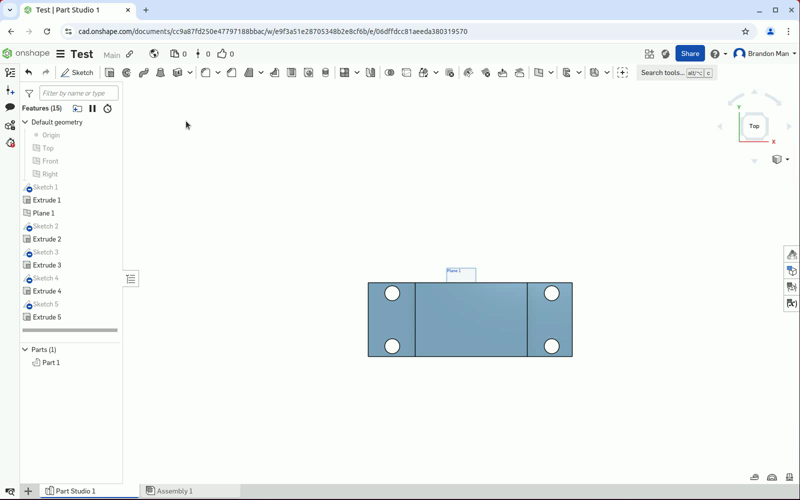
key(shift+h)
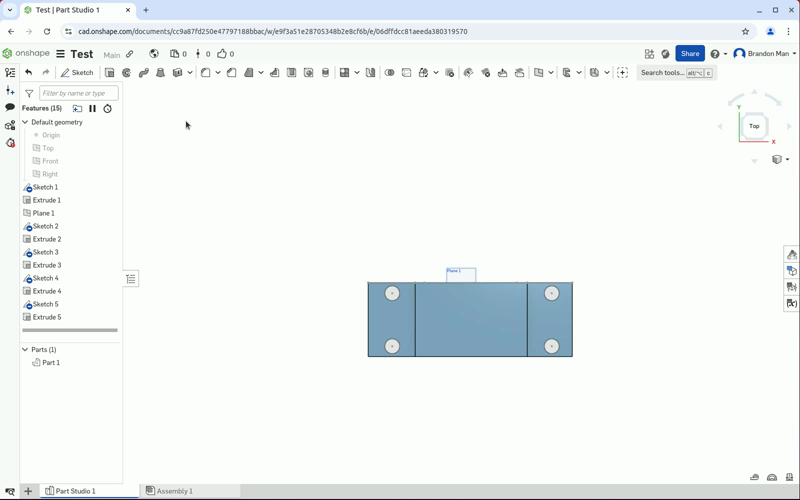
key(shift+7)
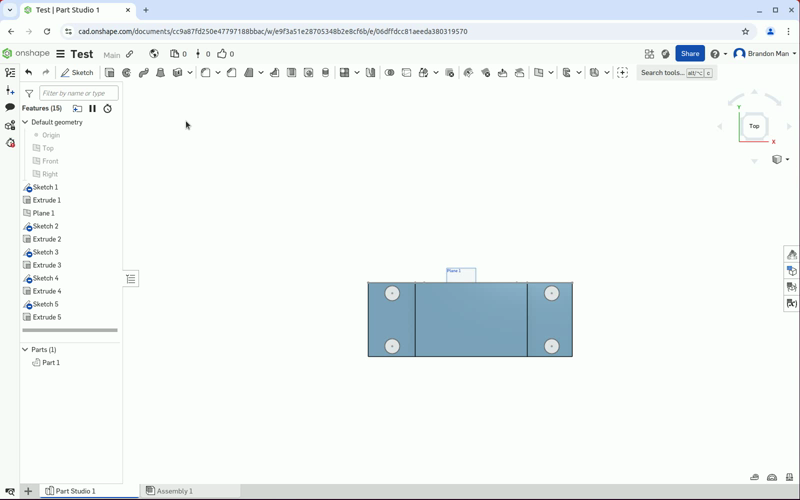
key(up, 3)
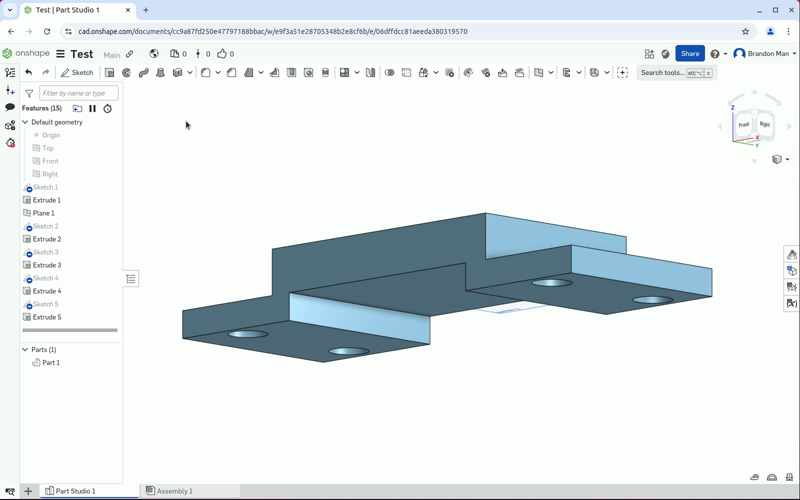
key(left, 3)
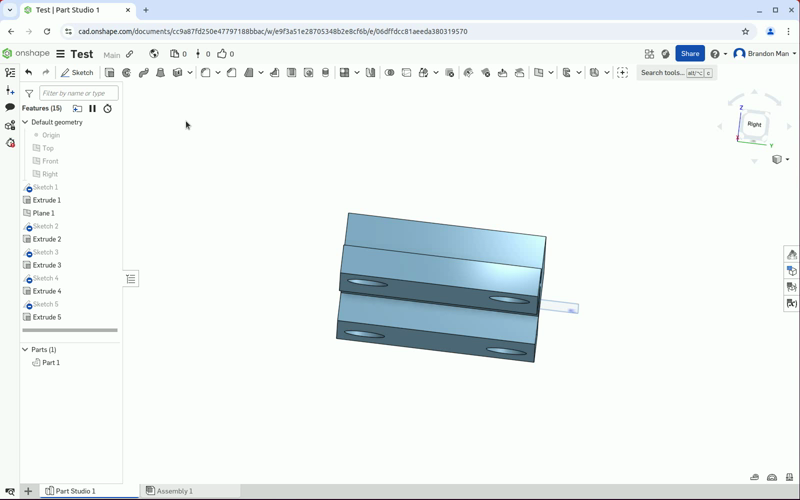
key(right, 3)
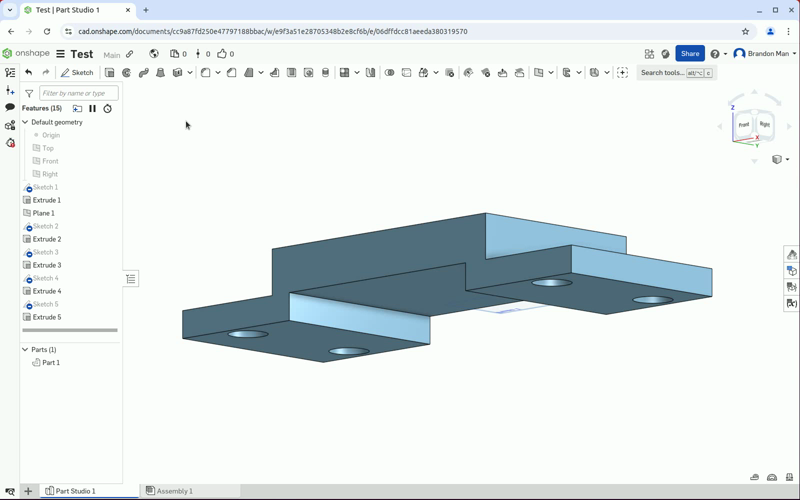
key(down, 3)
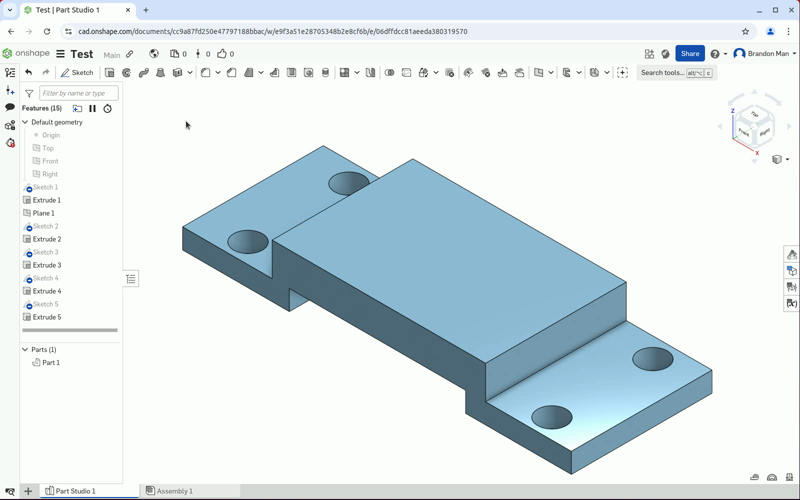
mouse_move(73, 189)
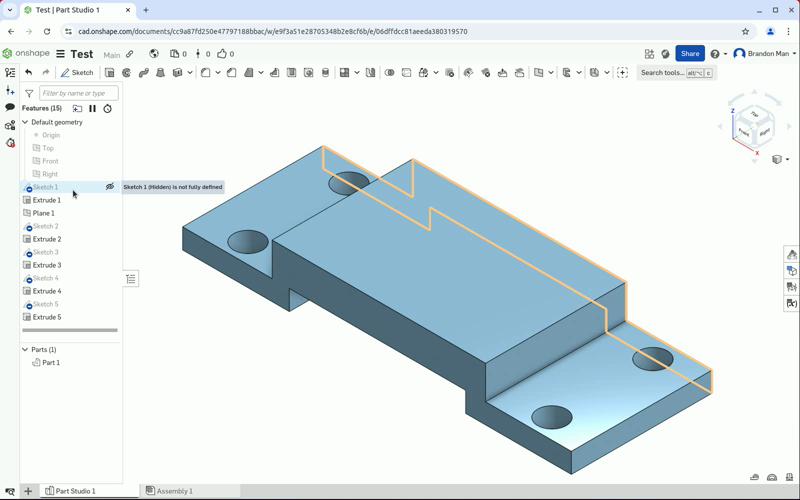
click(73, 189)